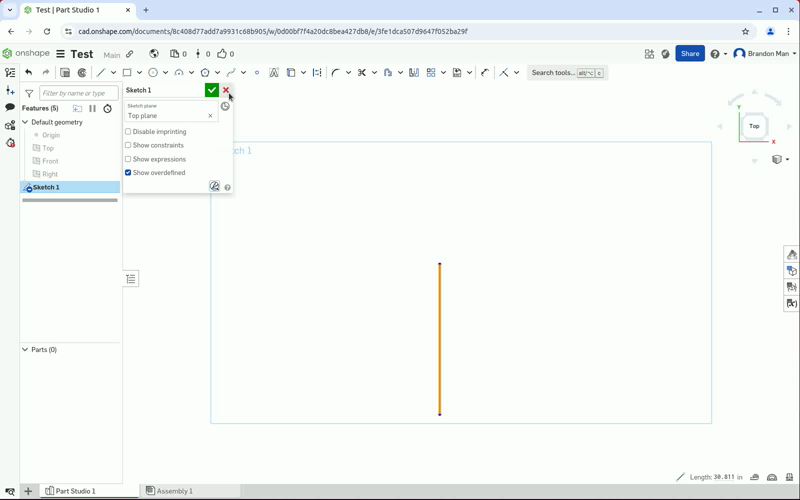
key(shift+h)
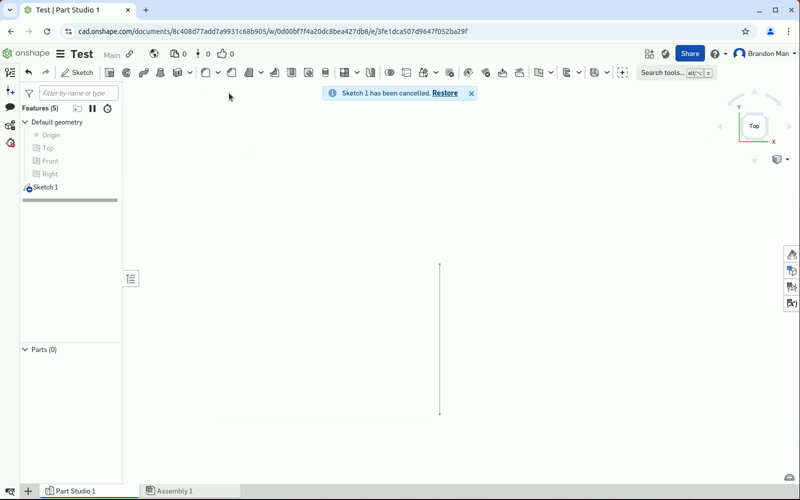
key(shift+s)
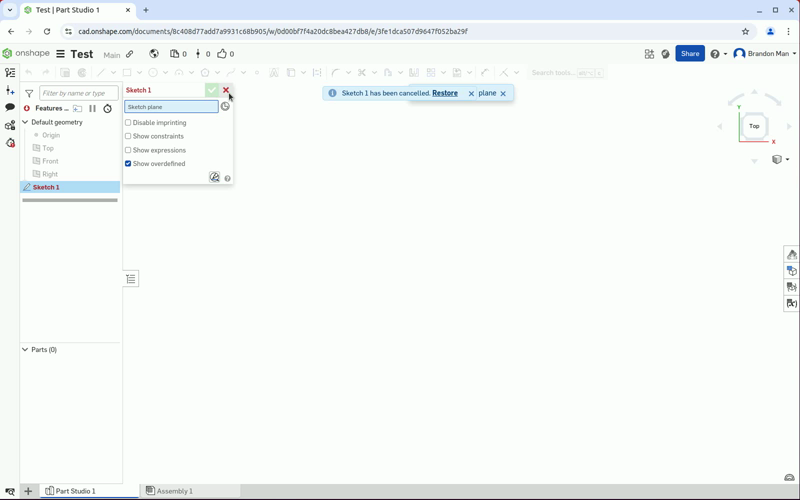
mouse_move(73, 150)
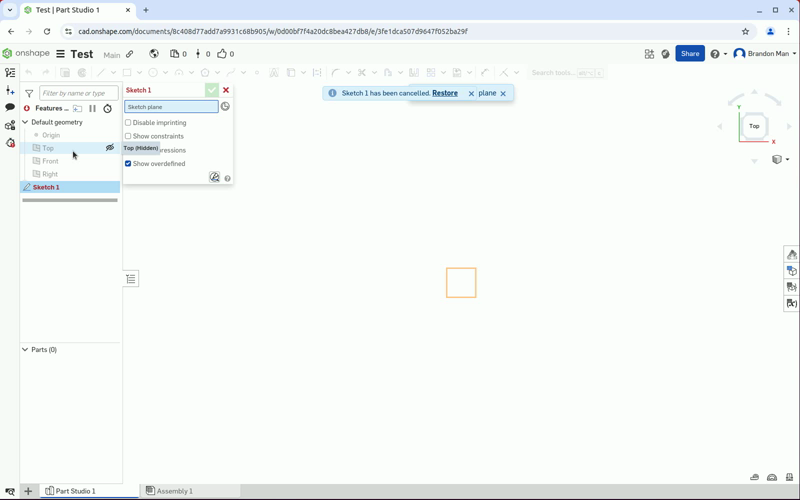
click(73, 150)
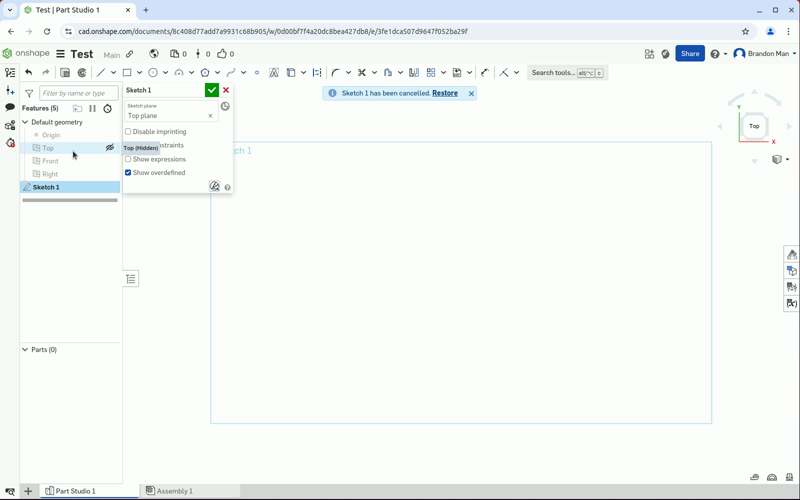
mouse_move(73, 352)
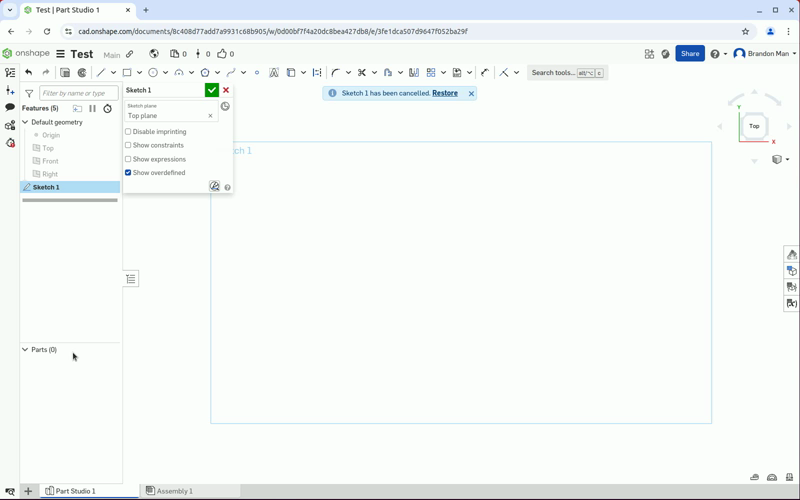
key(y)
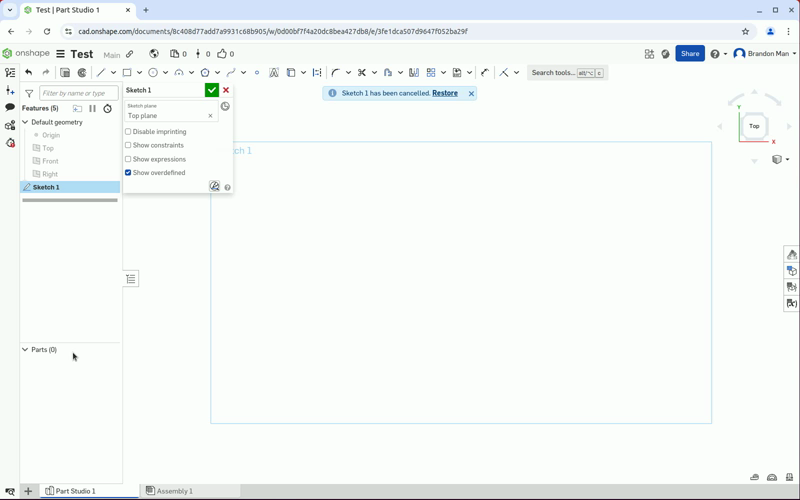
key(l)
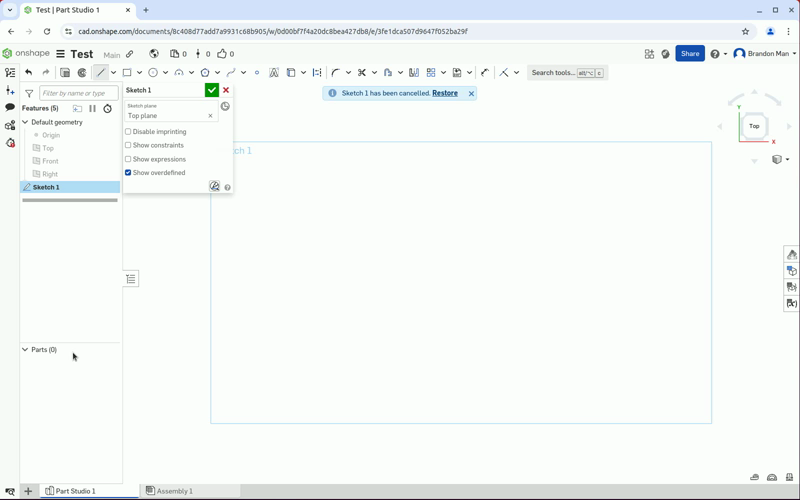
key_down(shift)
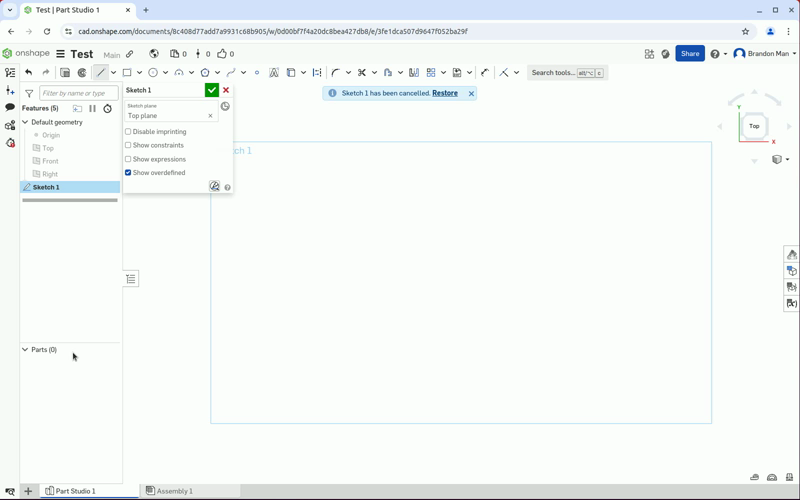
mouse_move(348, 313)
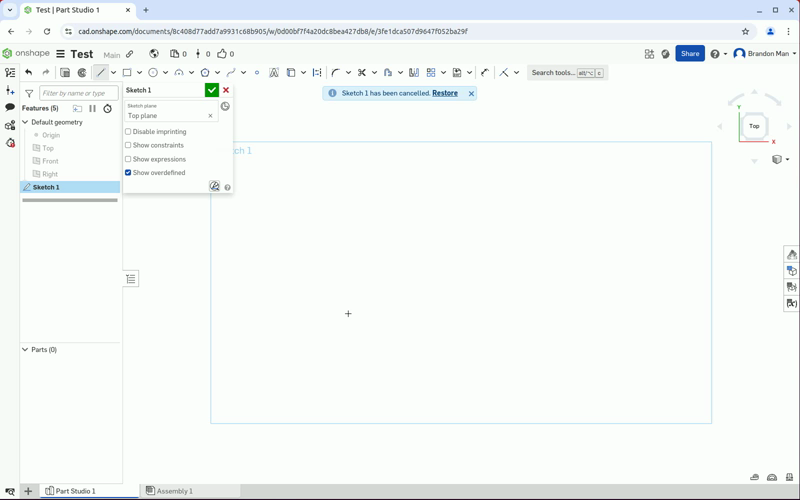
click(348, 313)
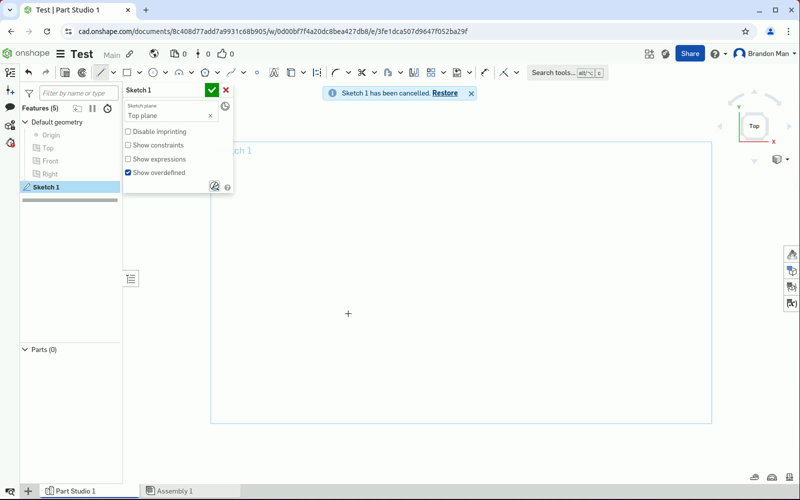
key_up(shift)
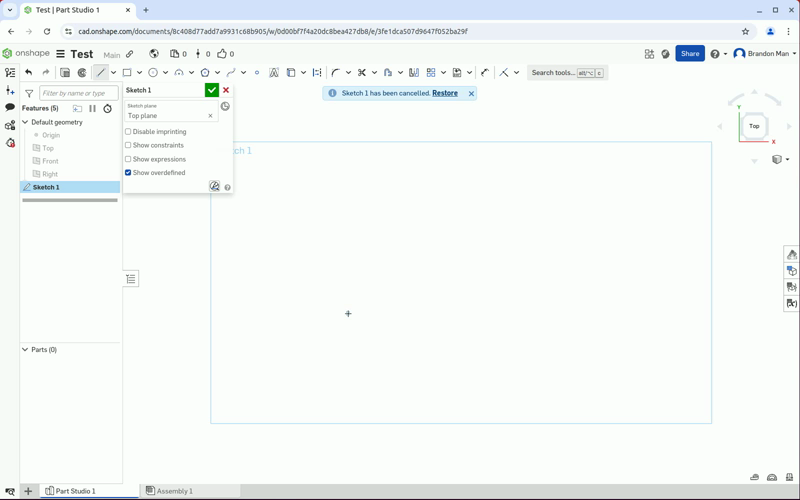
key_down(shift)
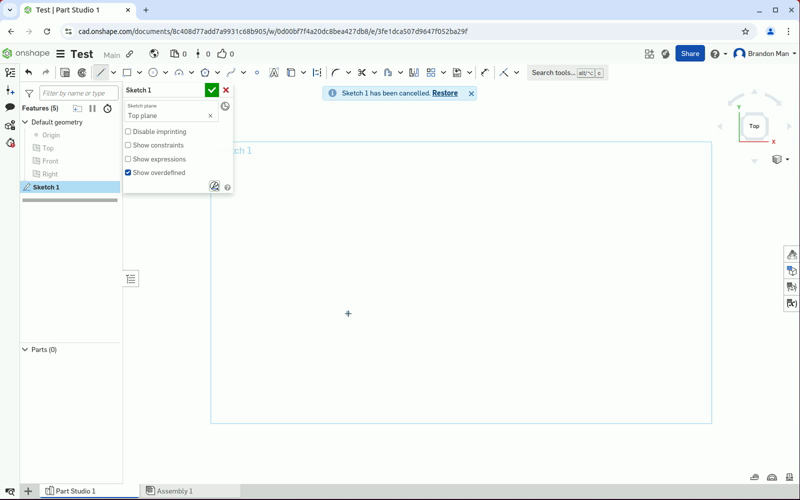
mouse_move(572, 313)
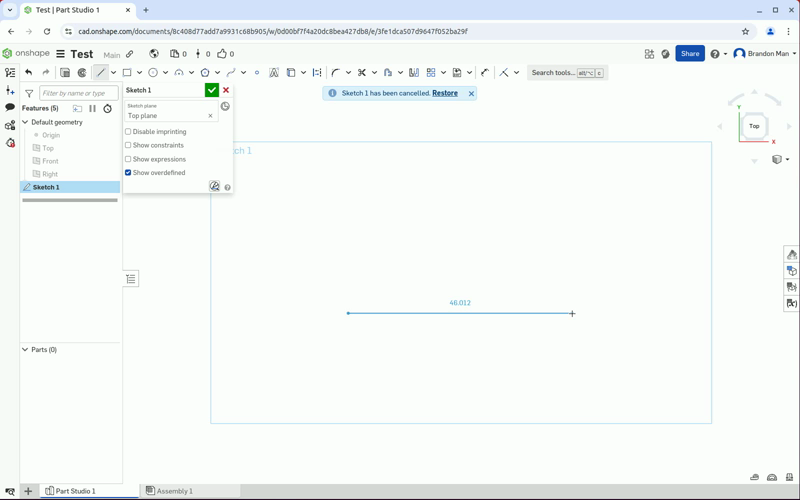
click(572, 313)
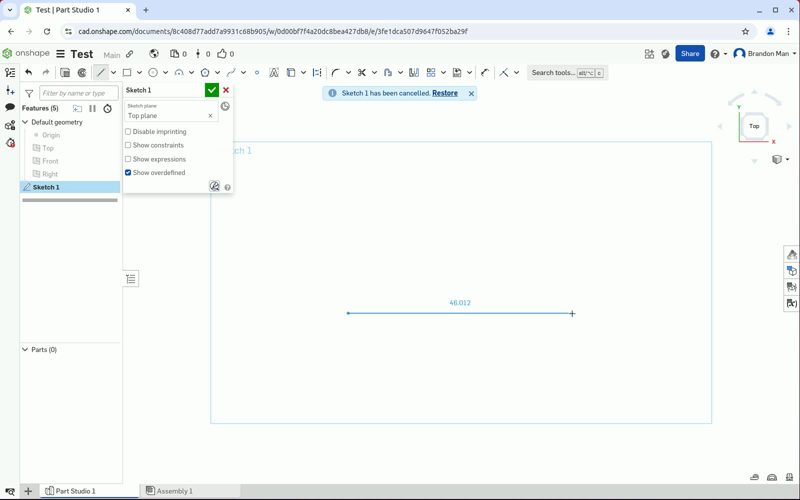
key_up(shift)
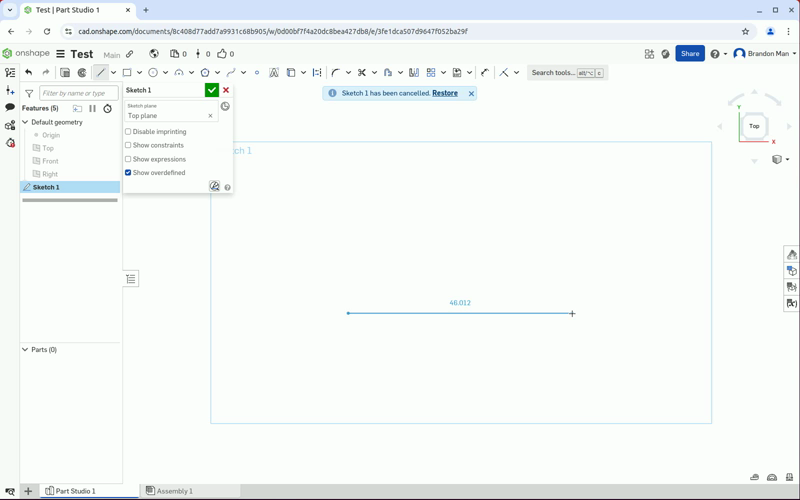
key_down(shift)
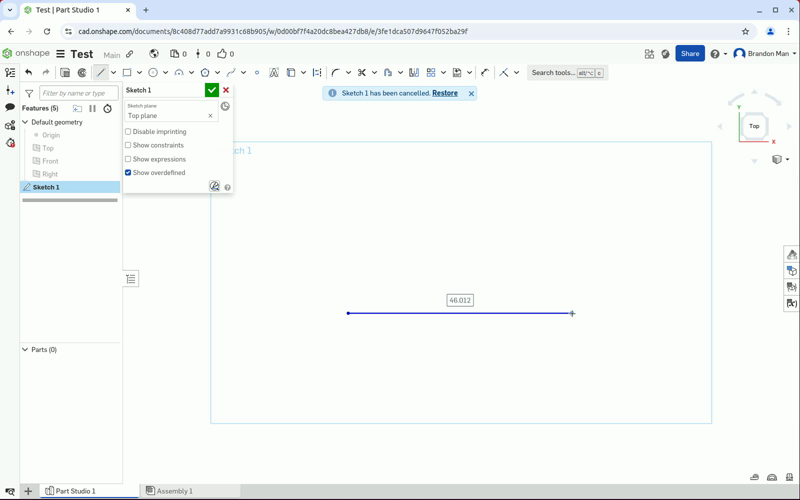
mouse_move(572, 252)
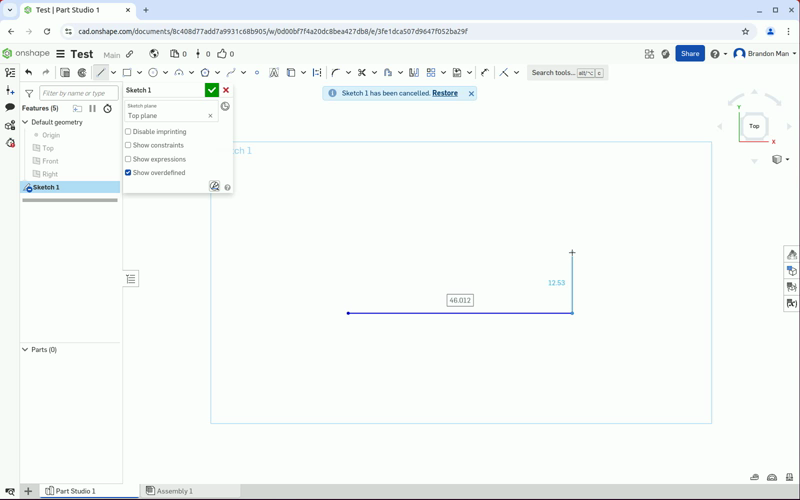
click(572, 252)
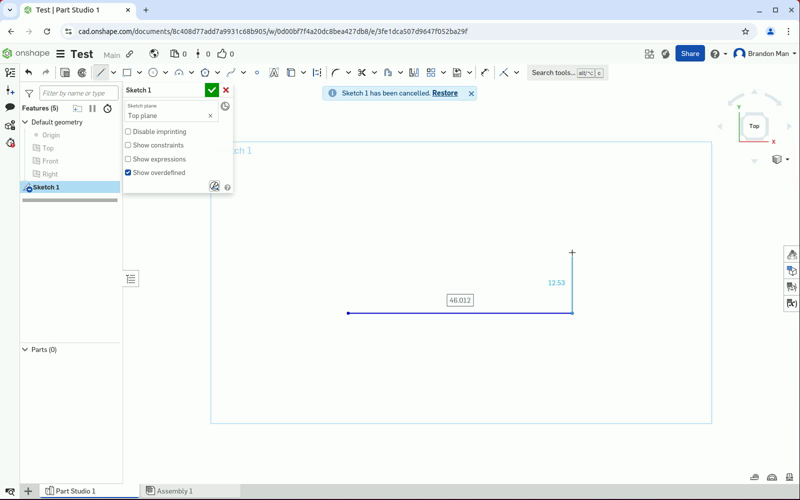
key_up(shift)
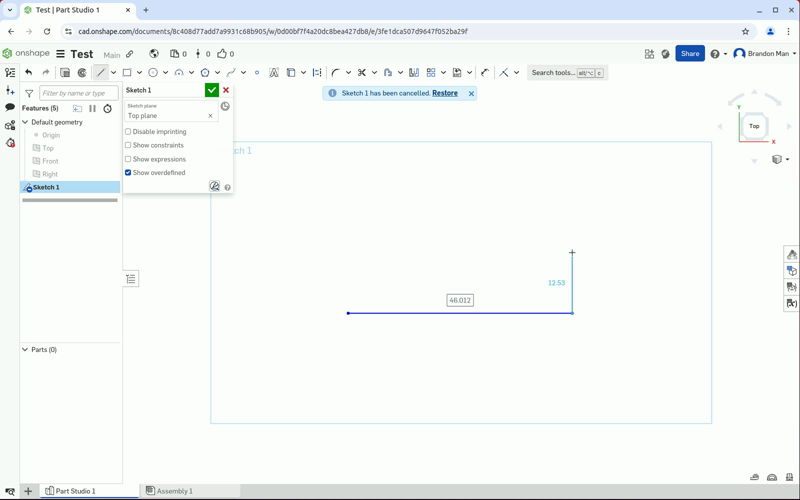
key_down(shift)
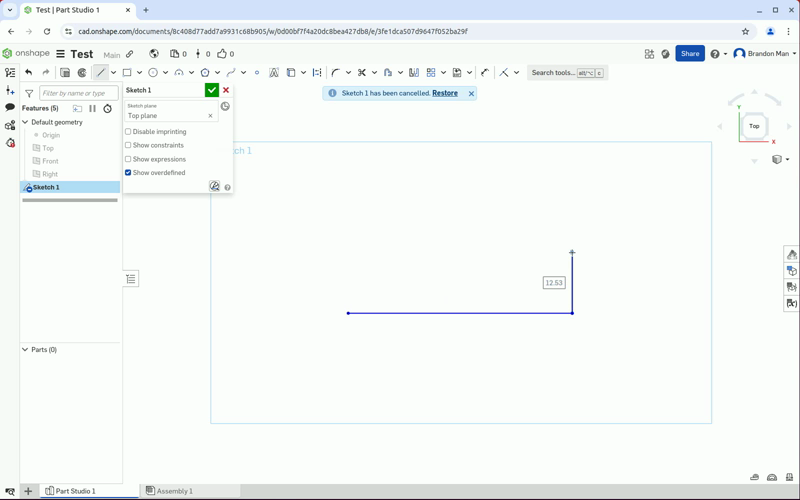
mouse_move(348, 252)
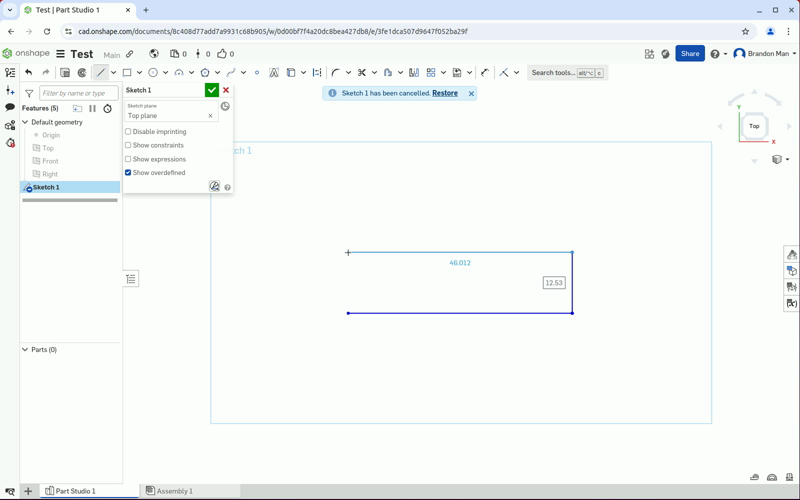
click(348, 252)
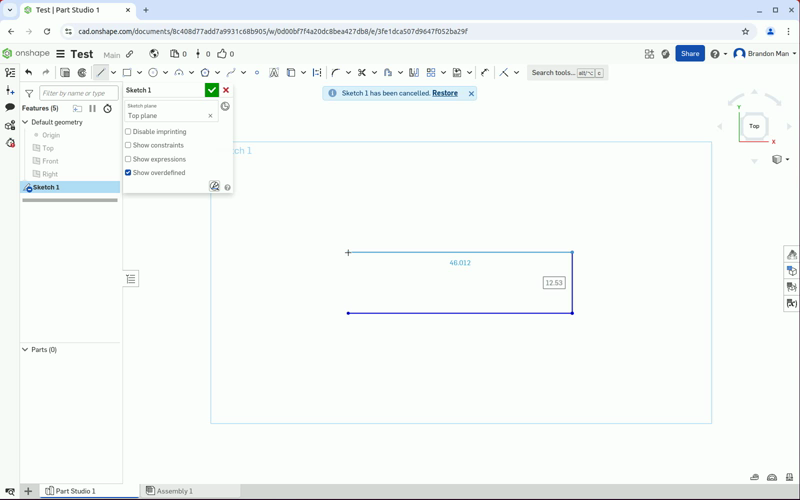
key_up(shift)
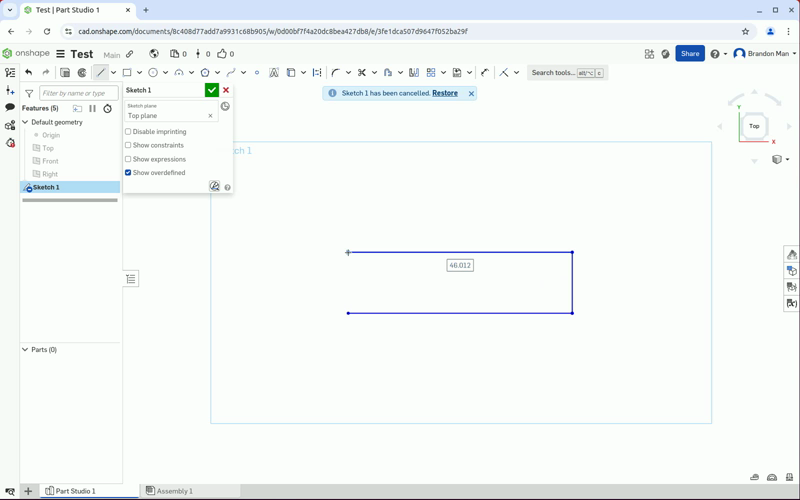
key_down(shift)
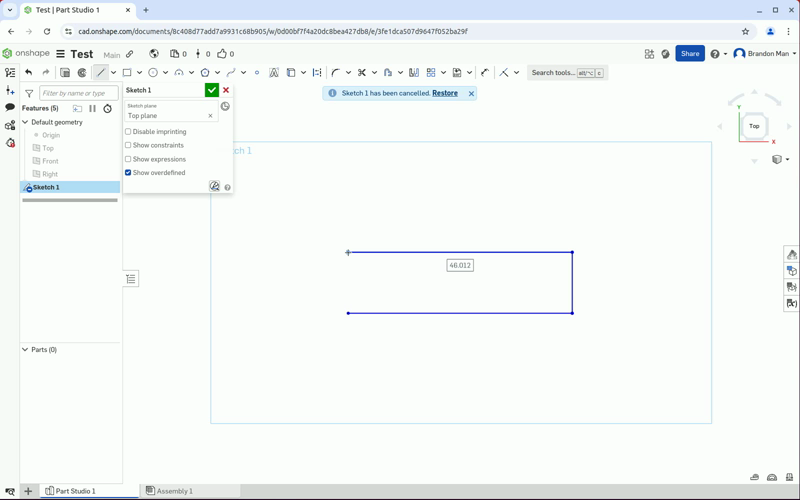
mouse_move(378, 252)
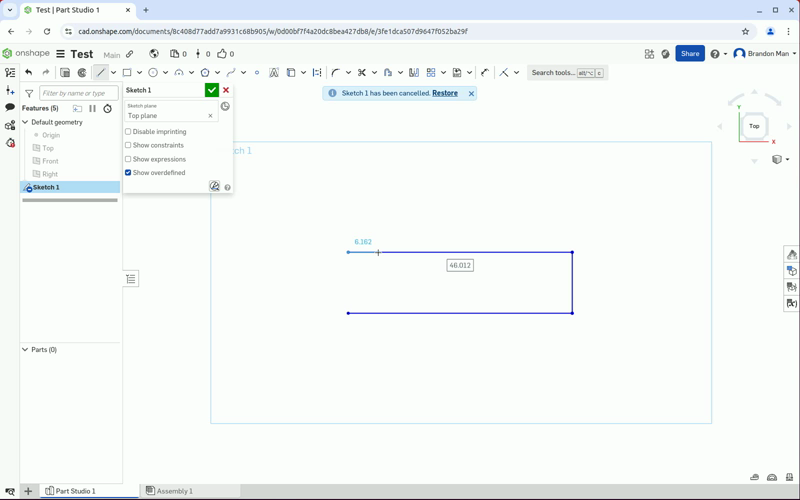
mouse_move(348, 278)
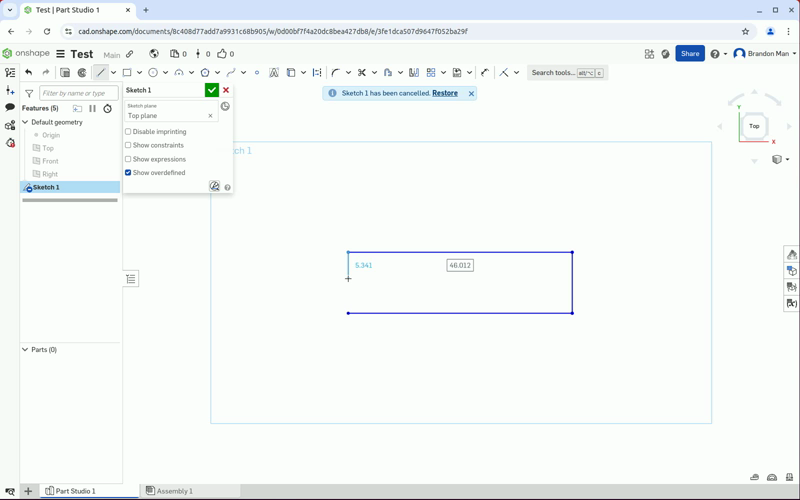
click(348, 278)
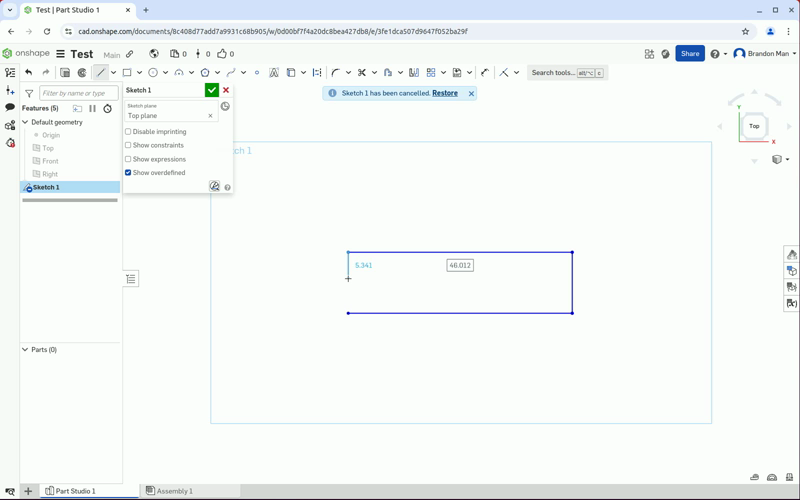
key_up(shift)
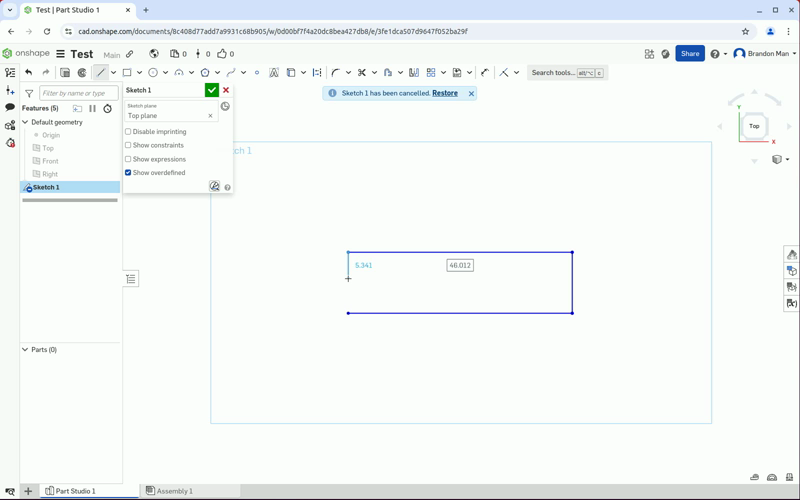
key_down(shift)
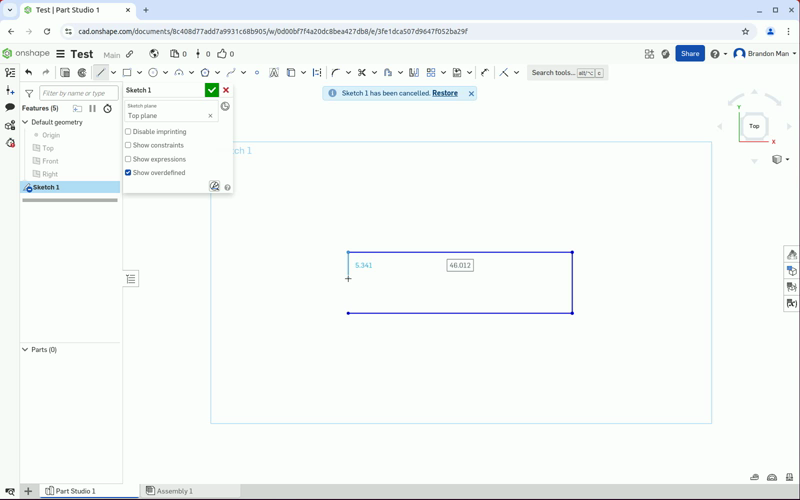
mouse_move(378, 278)
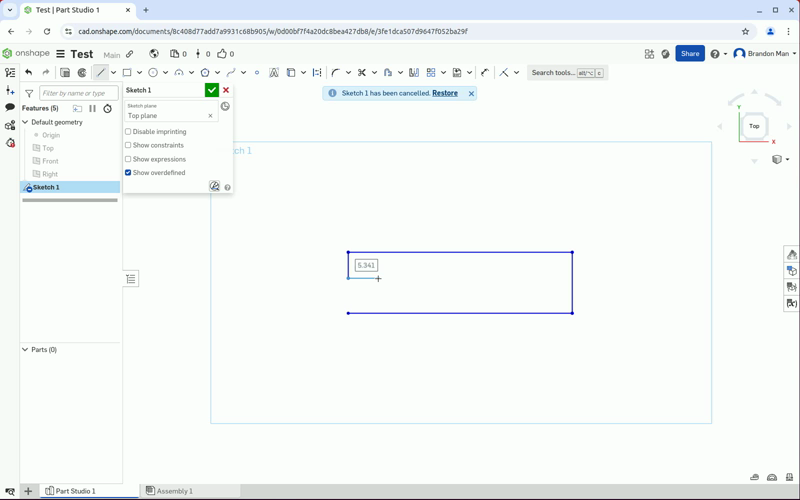
mouse_move(357, 278)
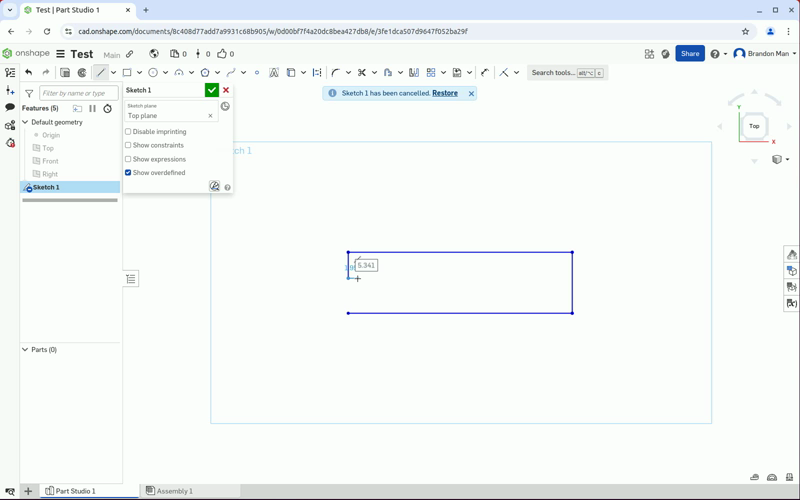
click(357, 278)
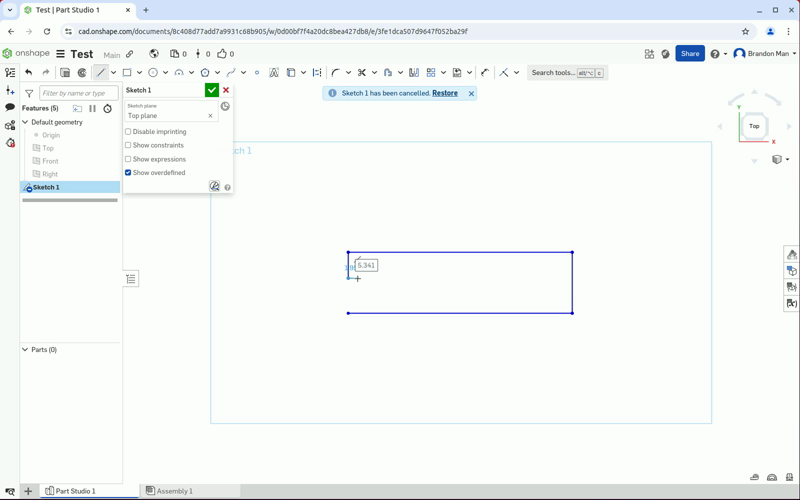
key_up(shift)
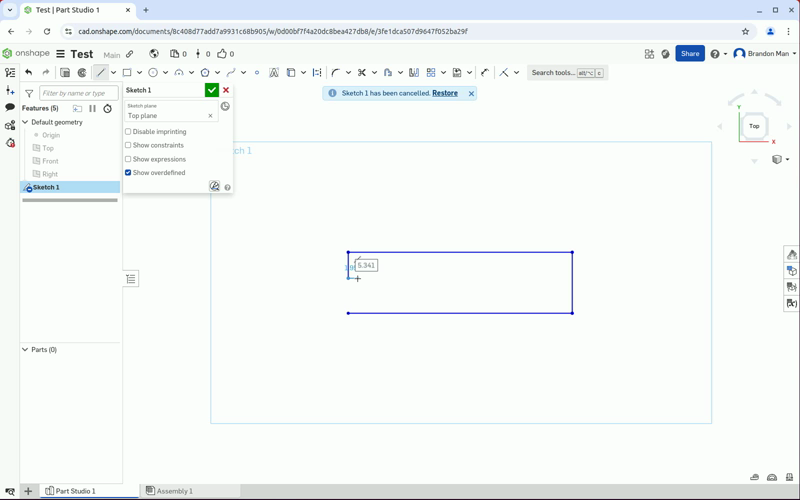
key_down(shift)
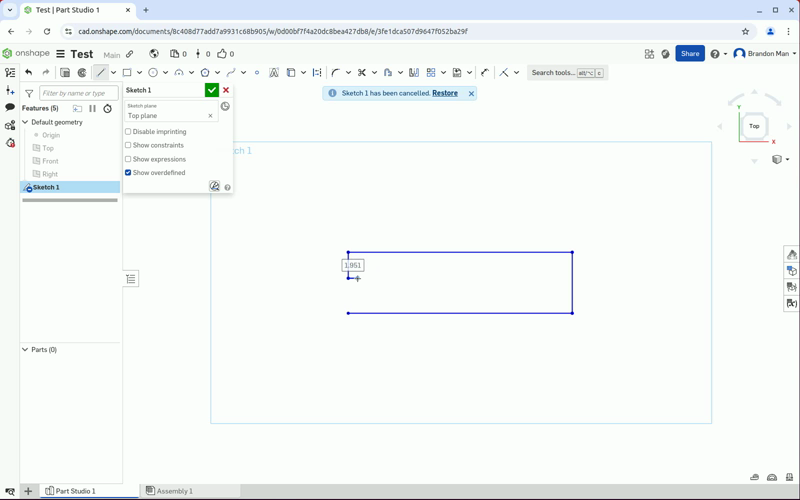
mouse_move(387, 278)
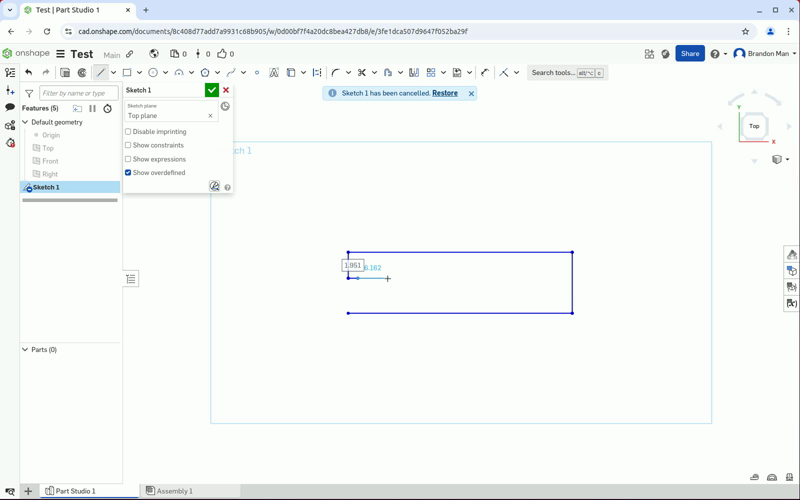
mouse_move(357, 287)
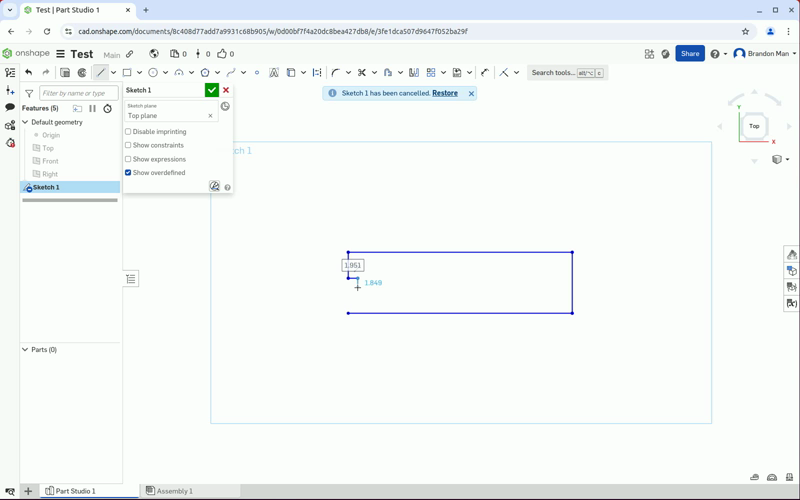
click(357, 287)
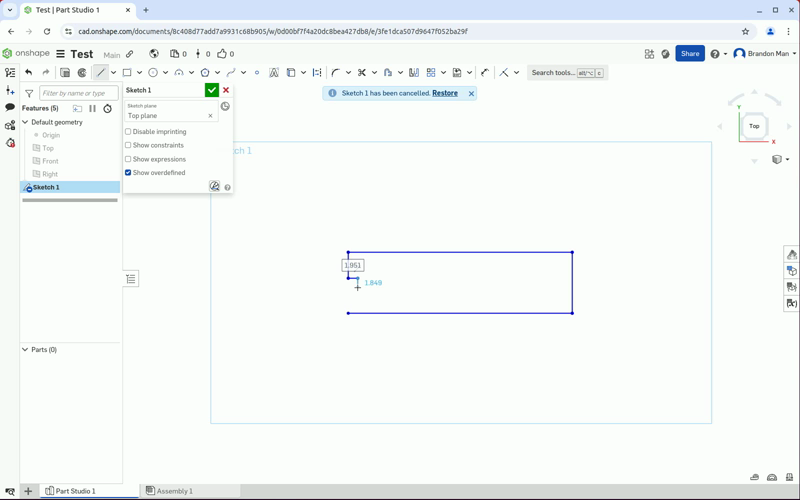
key_up(shift)
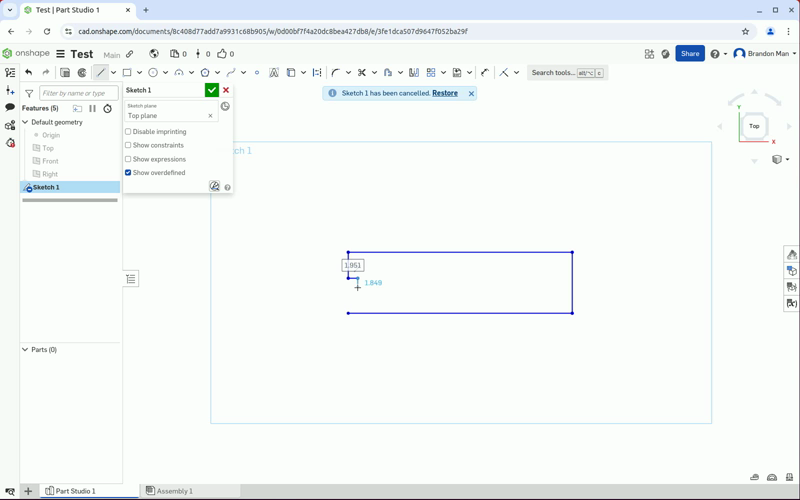
key_down(shift)
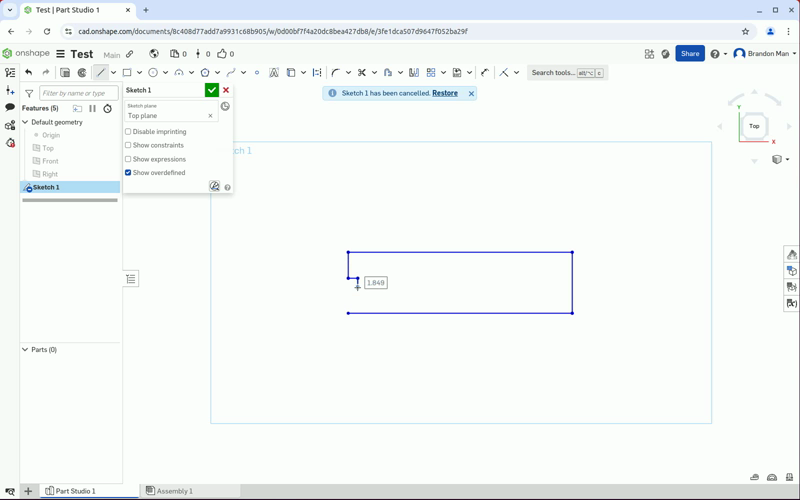
mouse_move(387, 287)
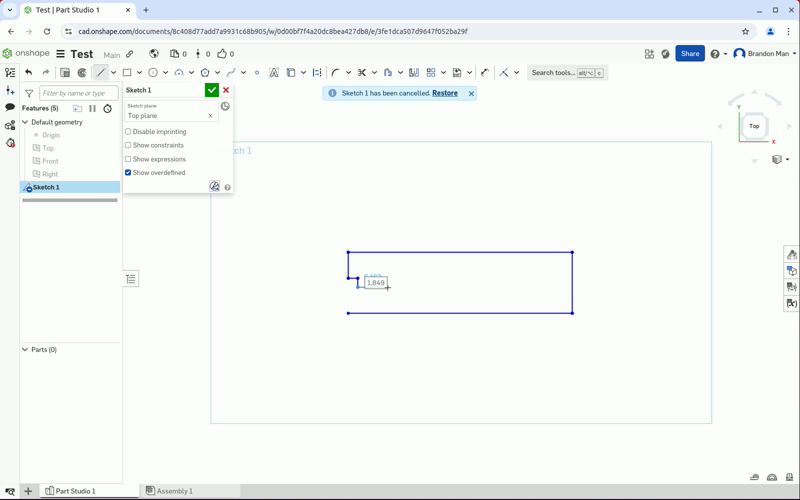
mouse_move(348, 287)
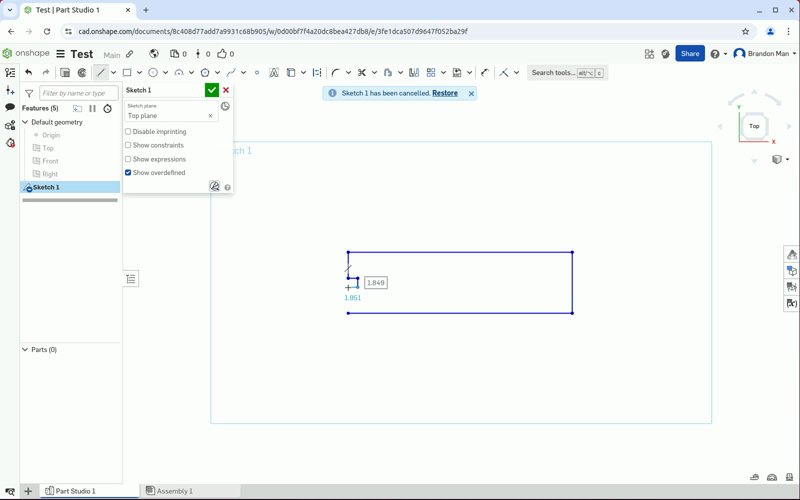
click(348, 287)
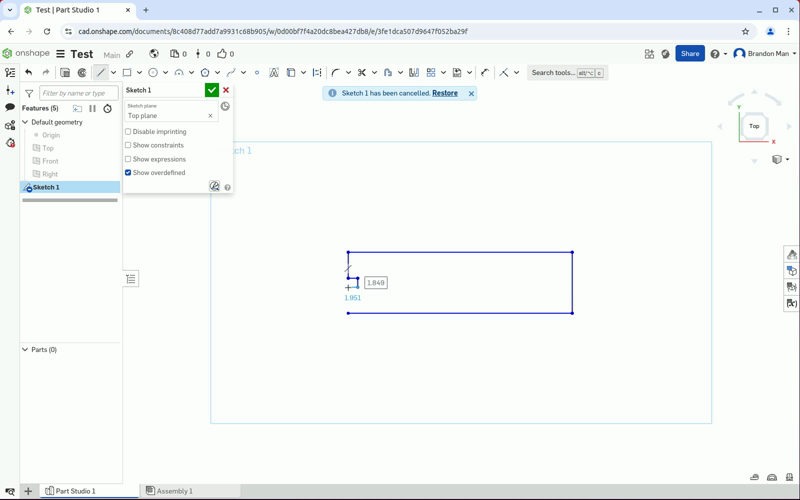
key_up(shift)
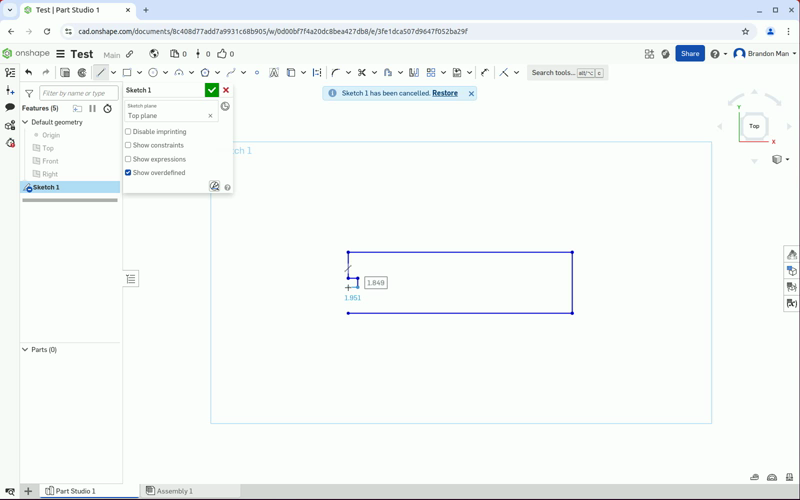
mouse_move(378, 287)
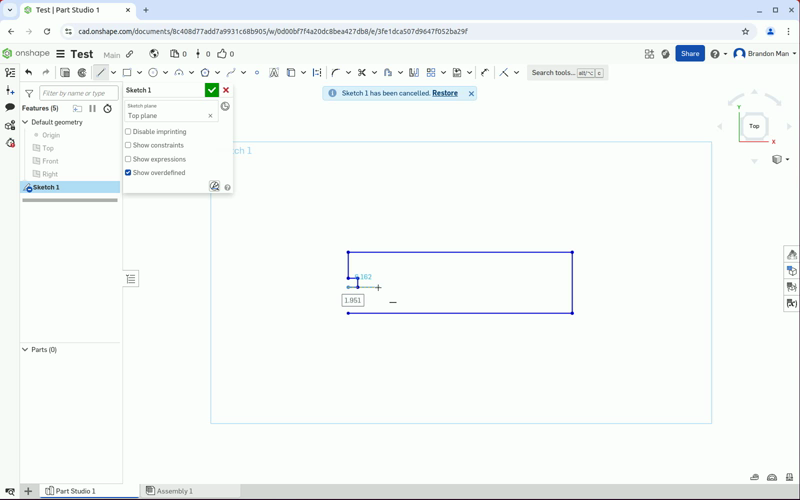
key_down(shift)
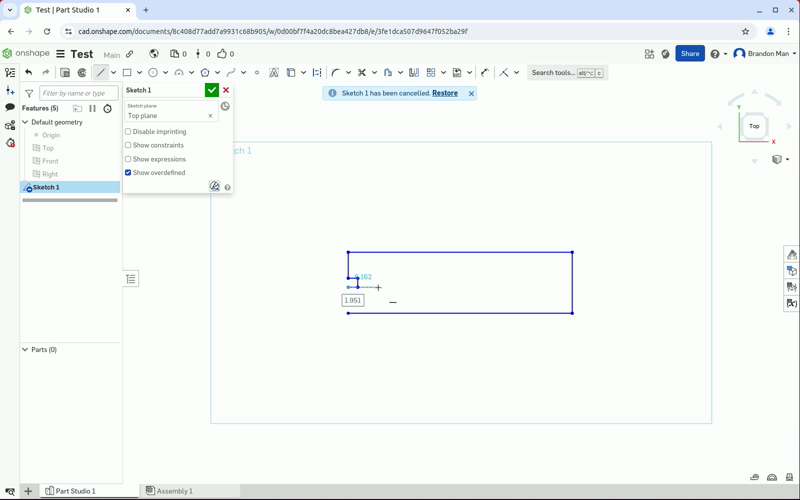
mouse_move(348, 313)
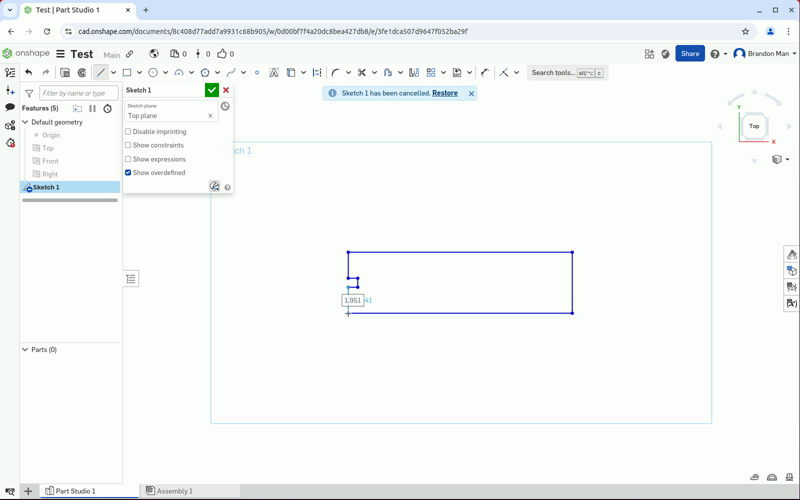
key_up(shift)
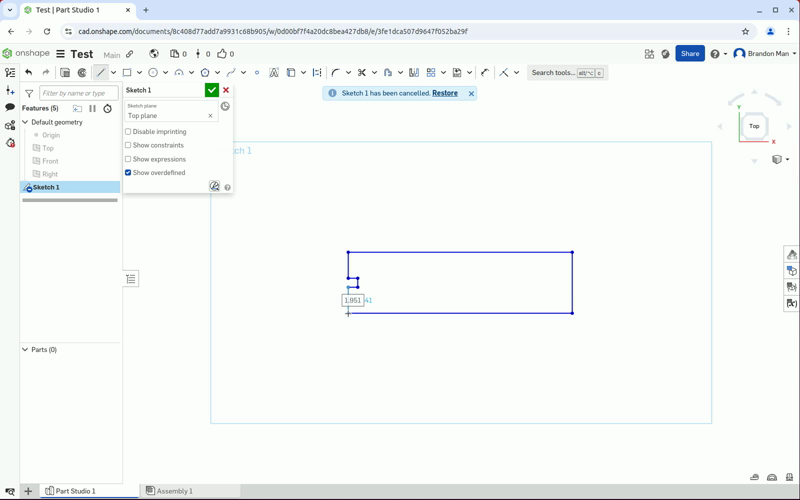
click(348, 313)
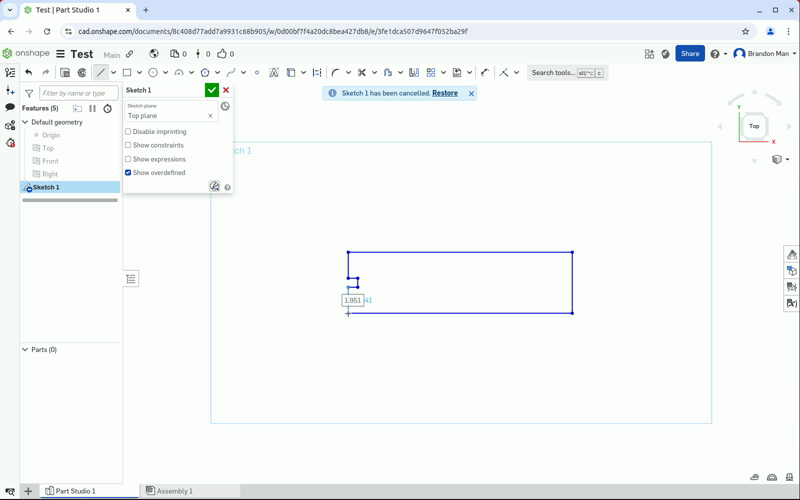
key(esc)
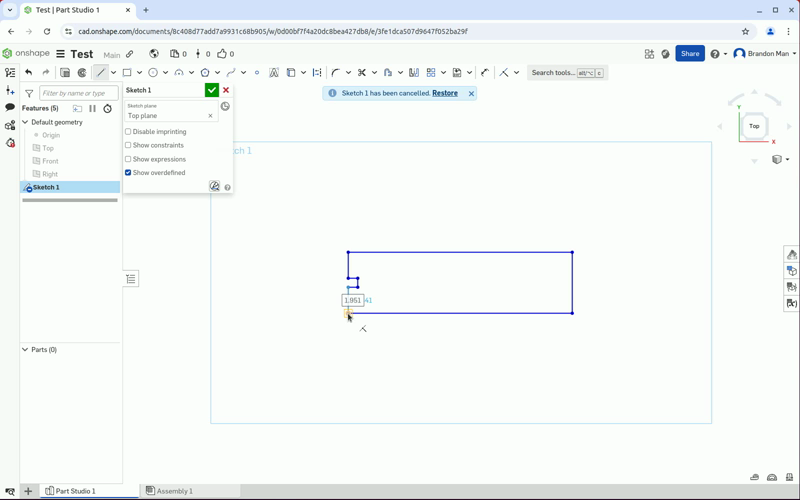
key(l)
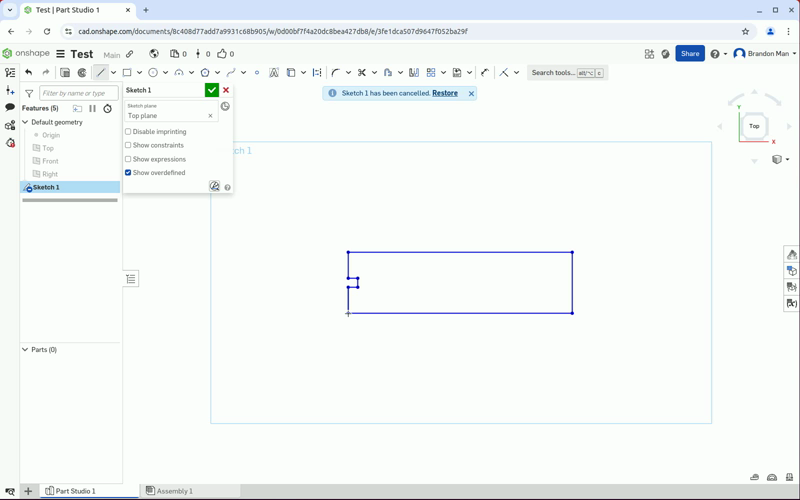
key_down(shift)
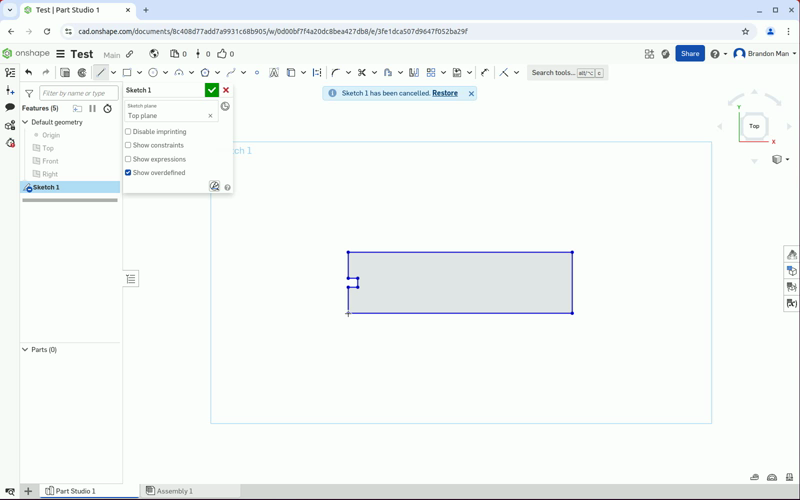
mouse_move(364, 297)
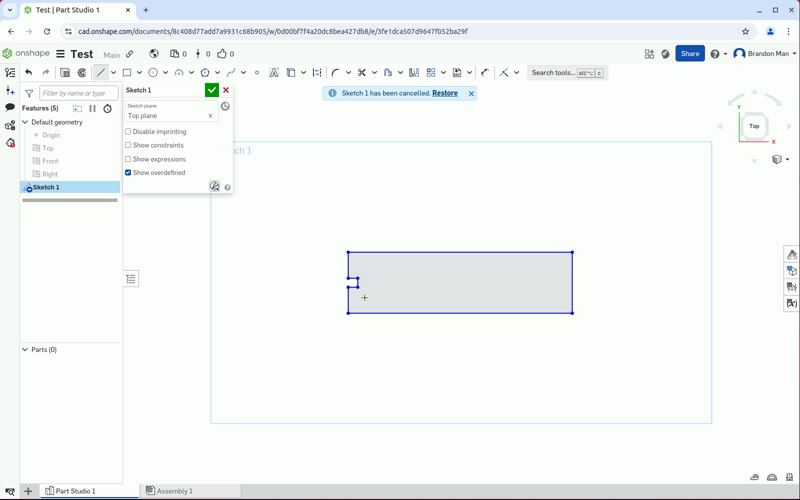
click(364, 297)
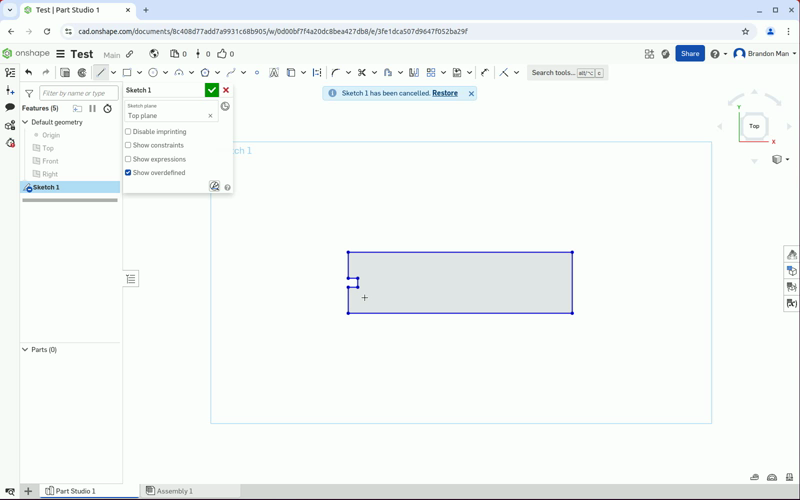
key_up(shift)
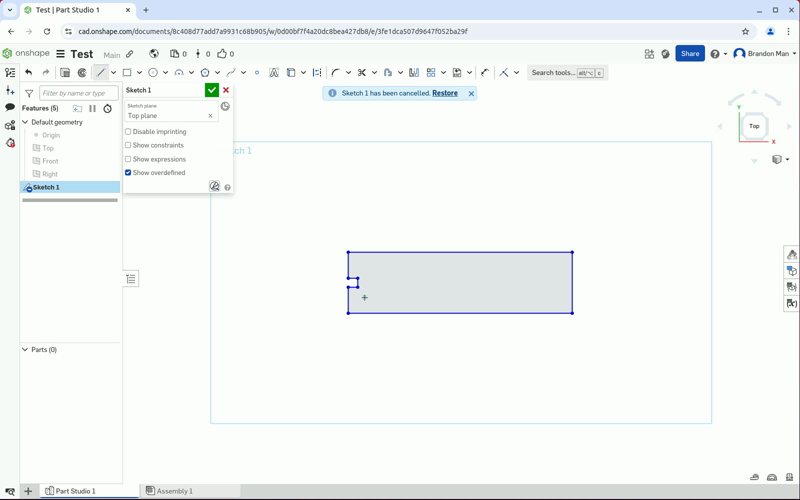
key_down(shift)
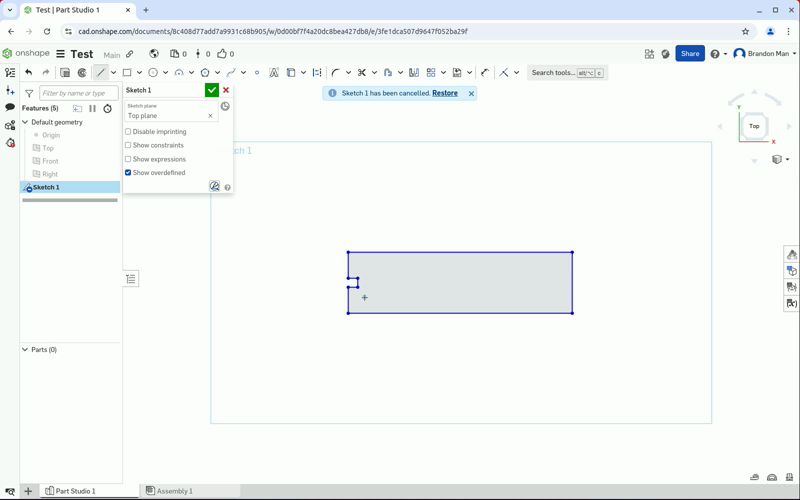
mouse_move(394, 297)
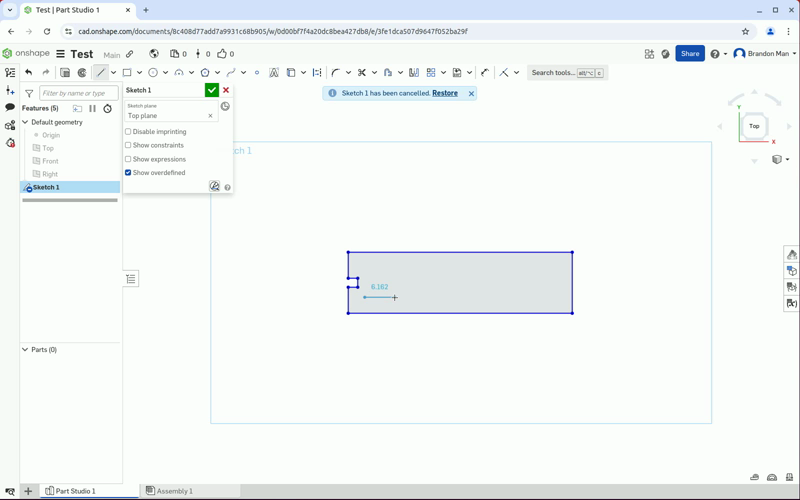
mouse_move(383, 297)
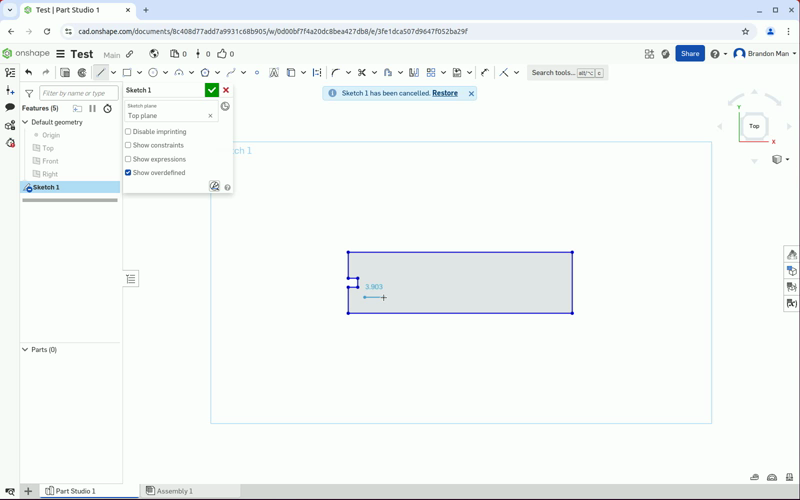
click(383, 297)
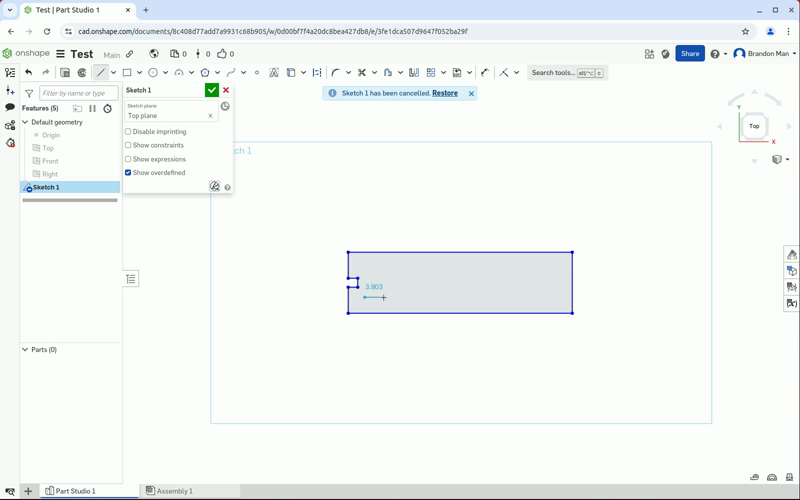
key_up(shift)
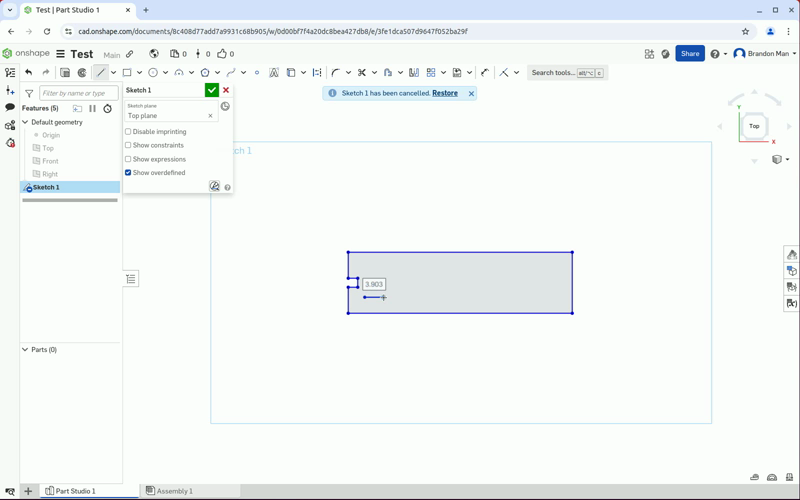
key_down(shift)
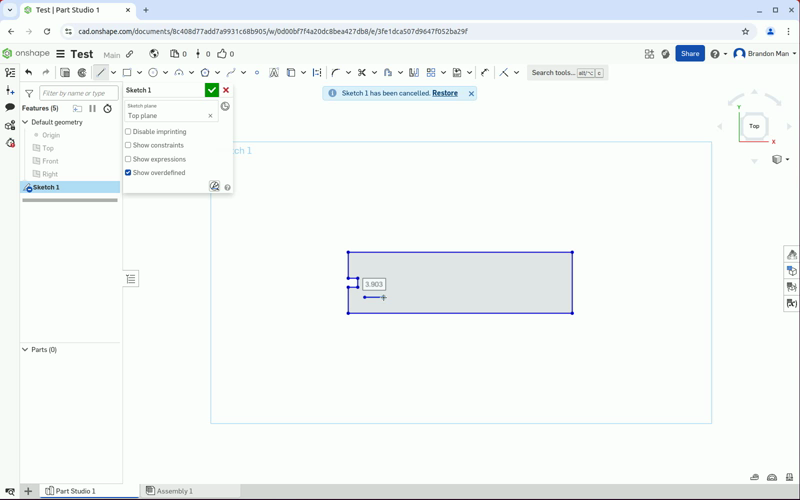
mouse_move(413, 297)
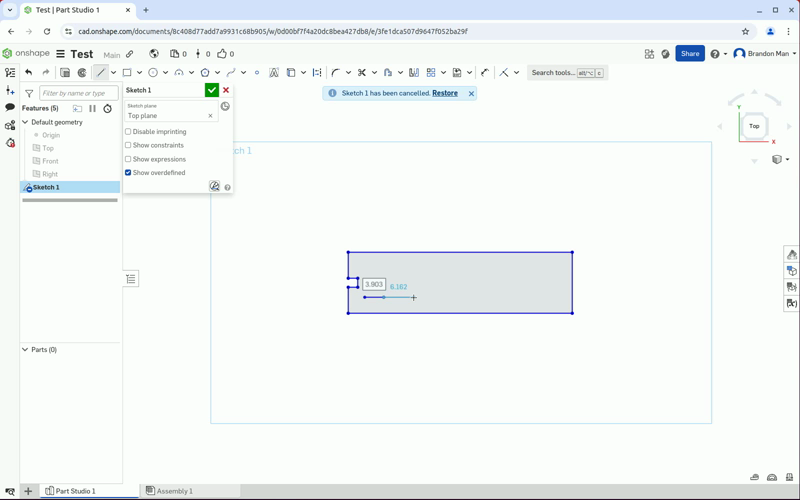
mouse_move(383, 308)
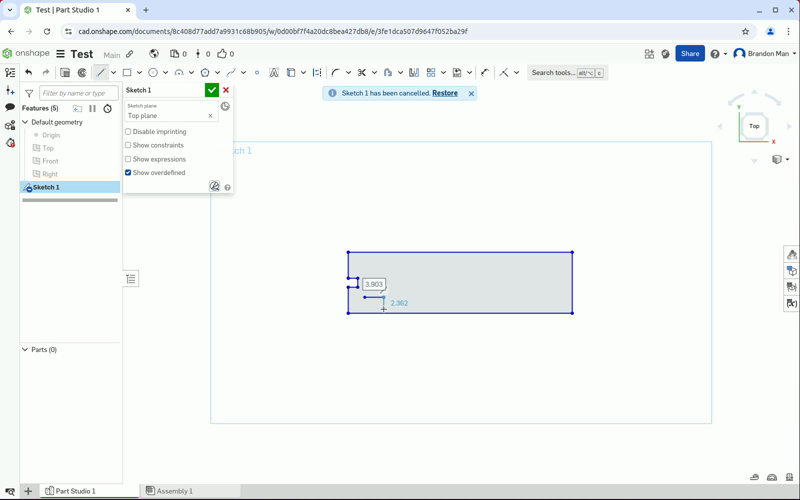
click(383, 308)
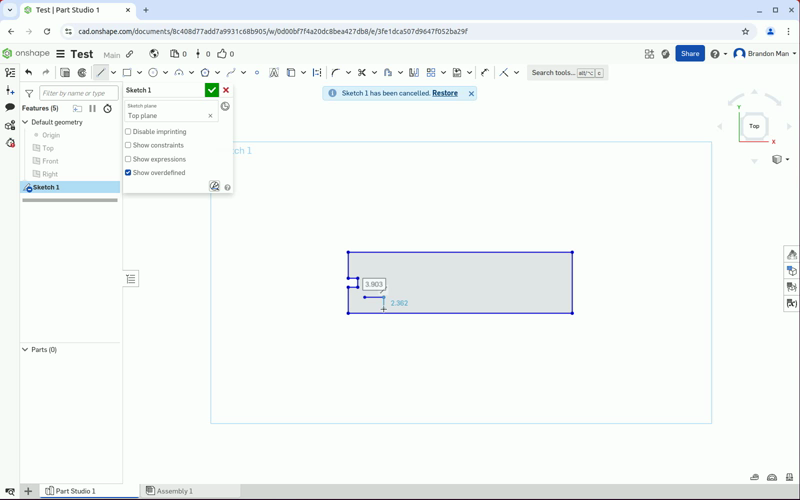
key_up(shift)
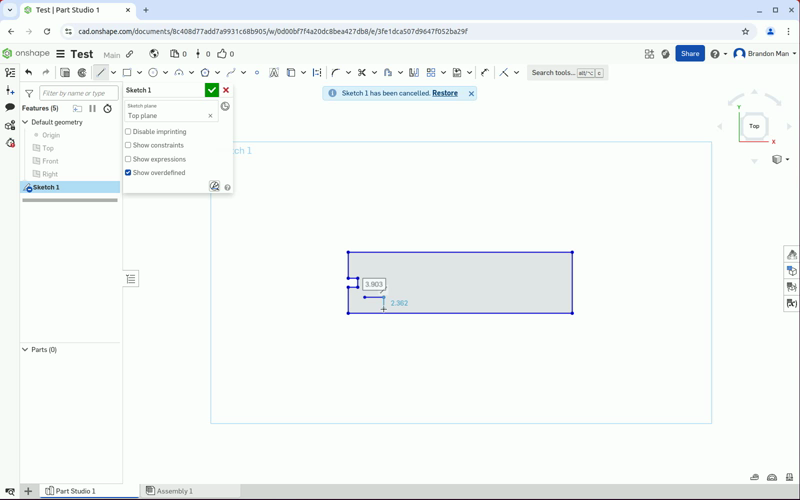
key_down(shift)
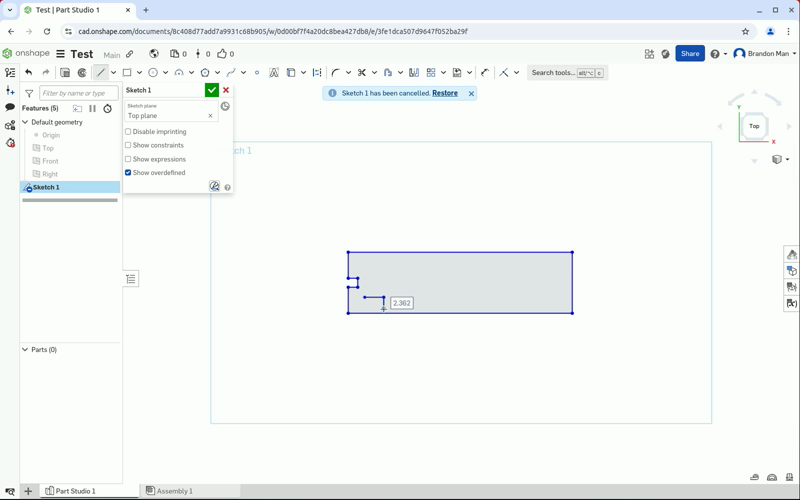
mouse_move(520, 308)
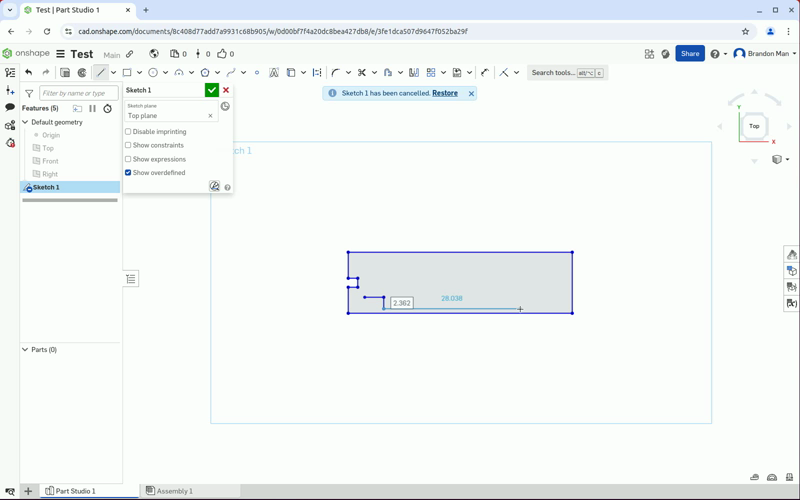
click(520, 308)
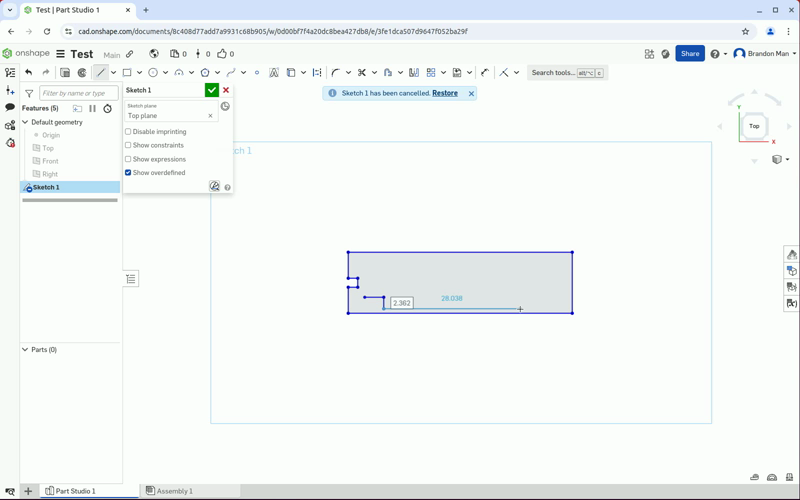
key_up(shift)
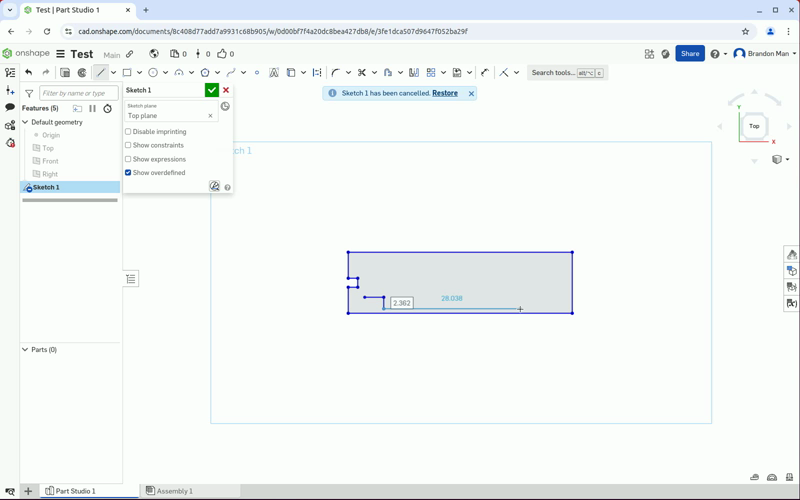
key_down(shift)
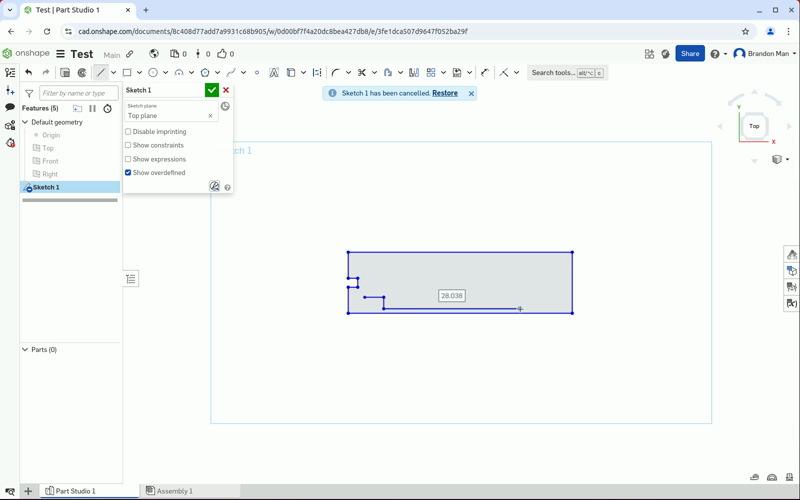
mouse_move(550, 308)
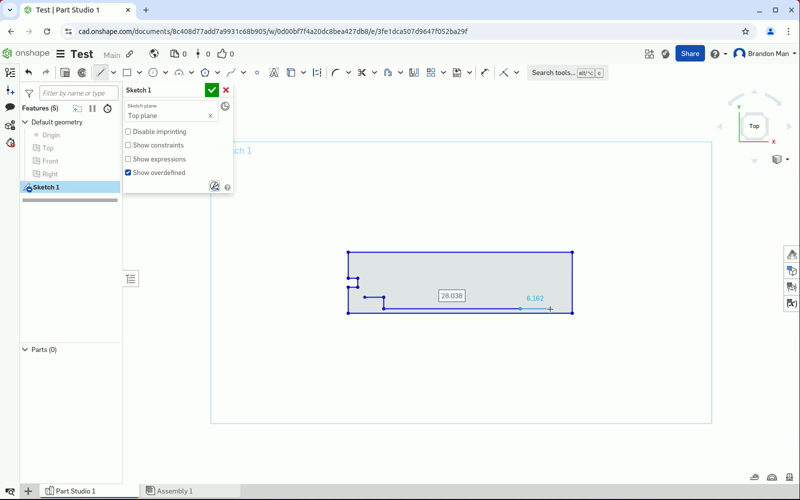
mouse_move(520, 256)
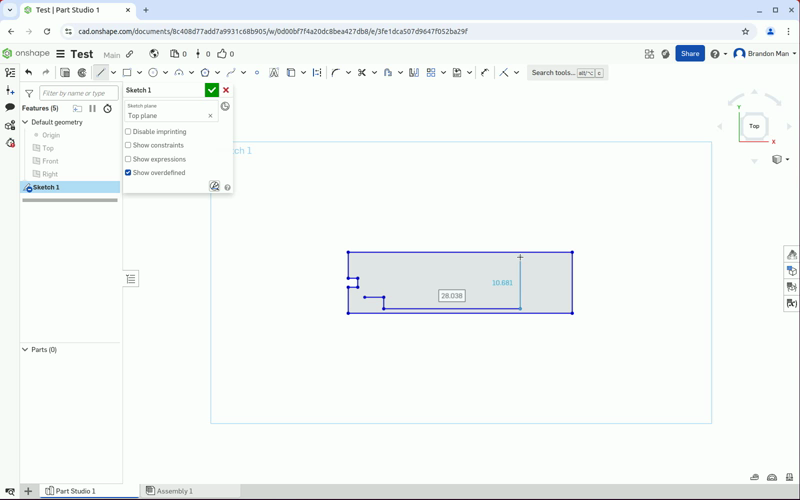
click(520, 256)
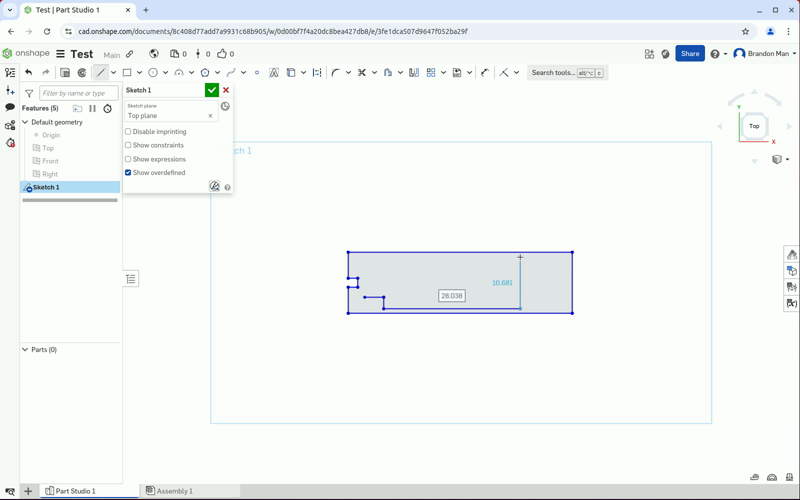
key_up(shift)
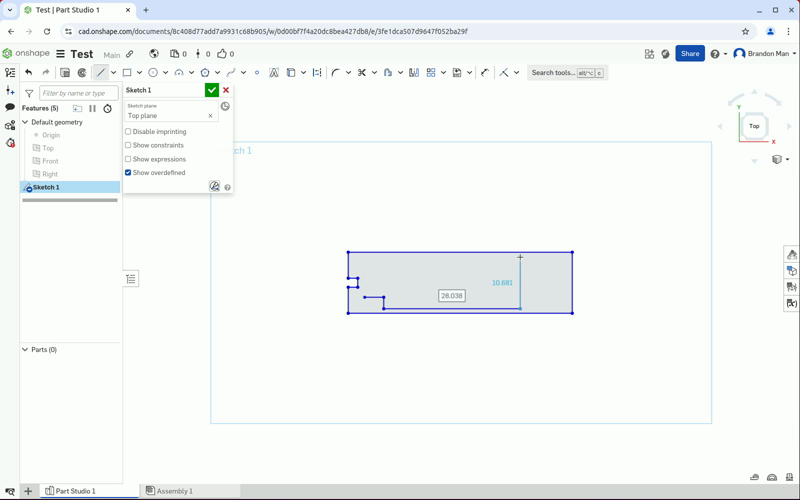
key_down(shift)
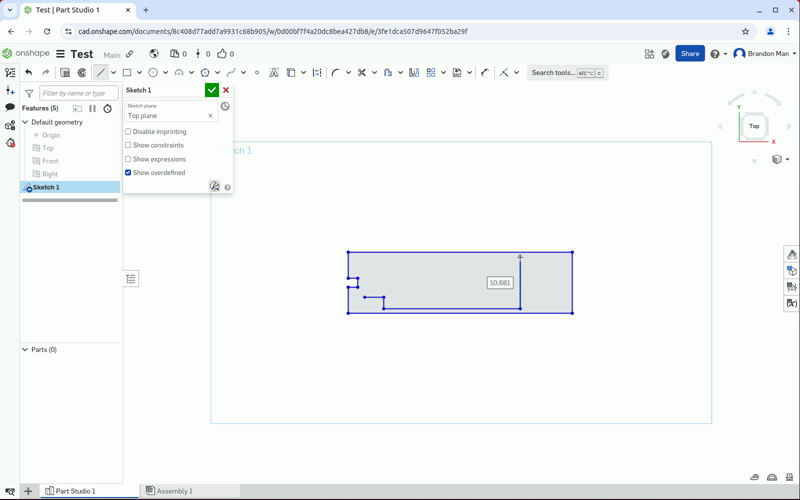
mouse_move(383, 256)
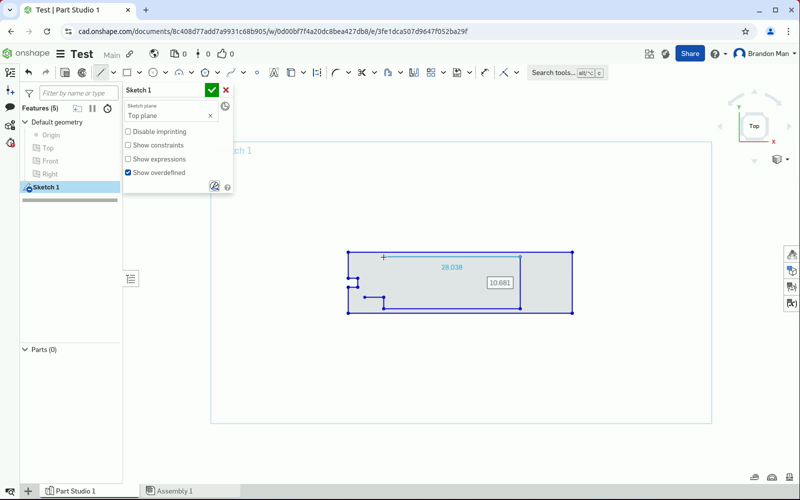
click(383, 256)
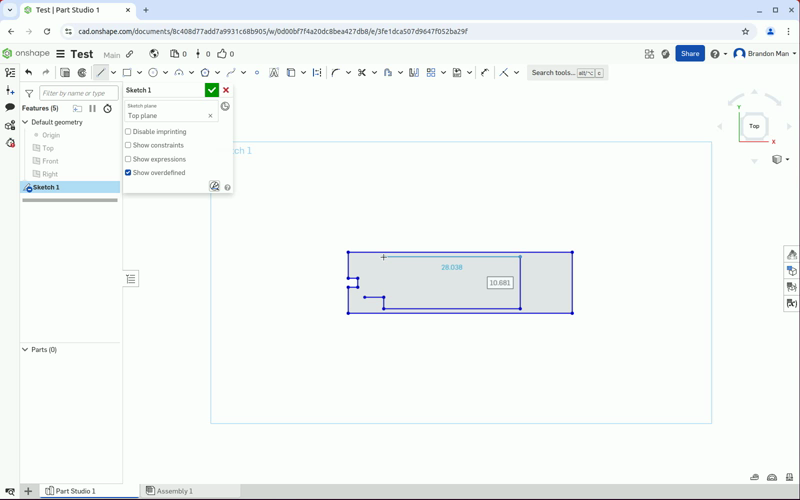
key_up(shift)
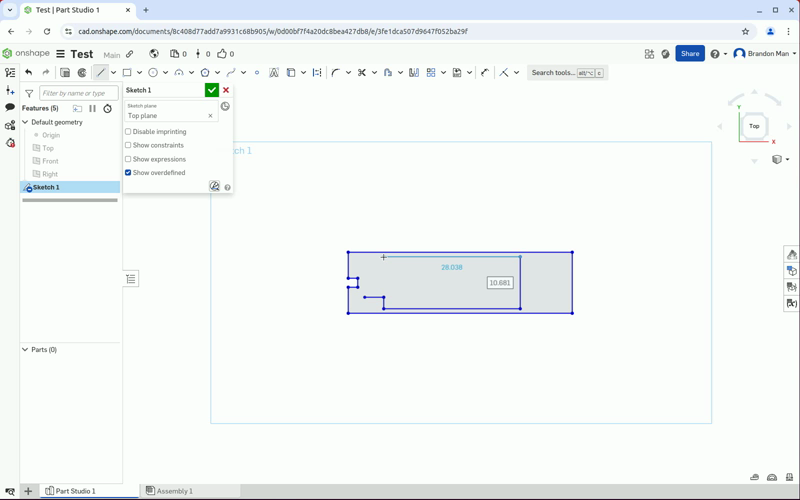
key_down(shift)
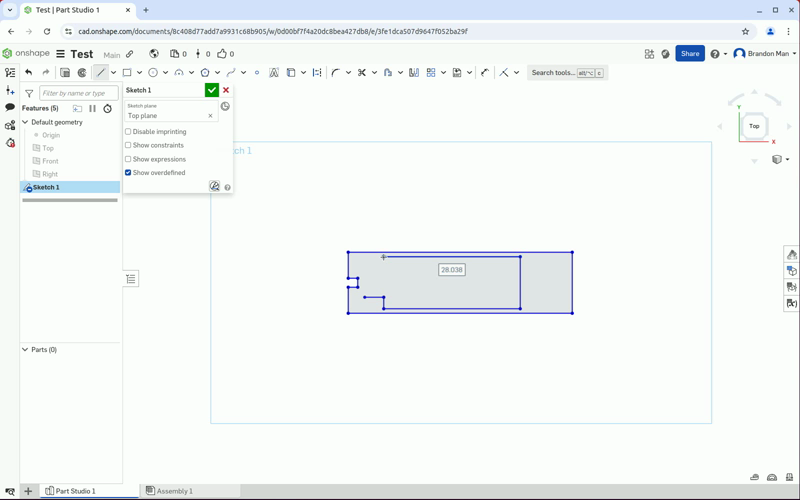
mouse_move(413, 256)
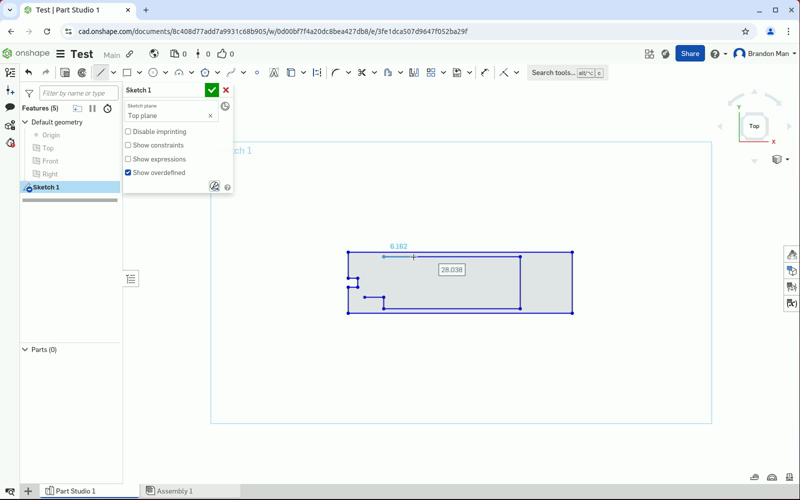
mouse_move(383, 270)
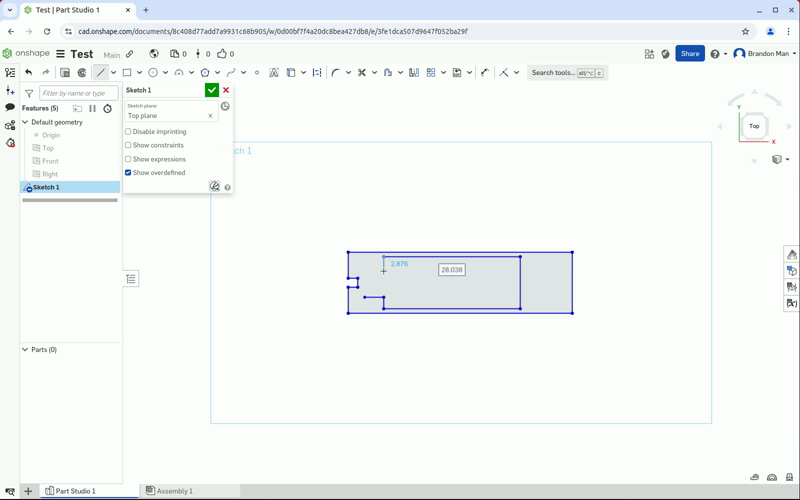
click(383, 270)
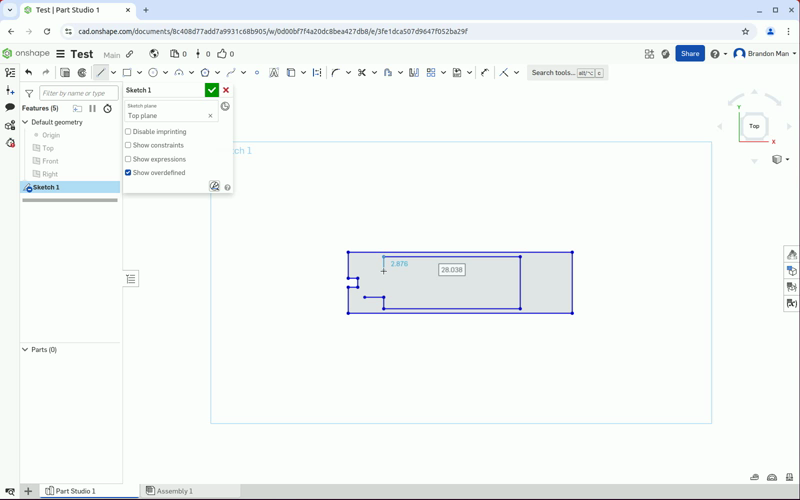
key_up(shift)
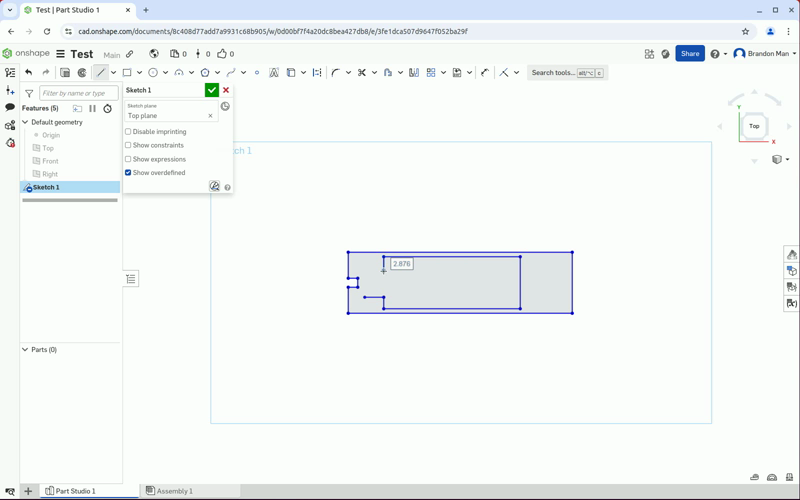
key_down(shift)
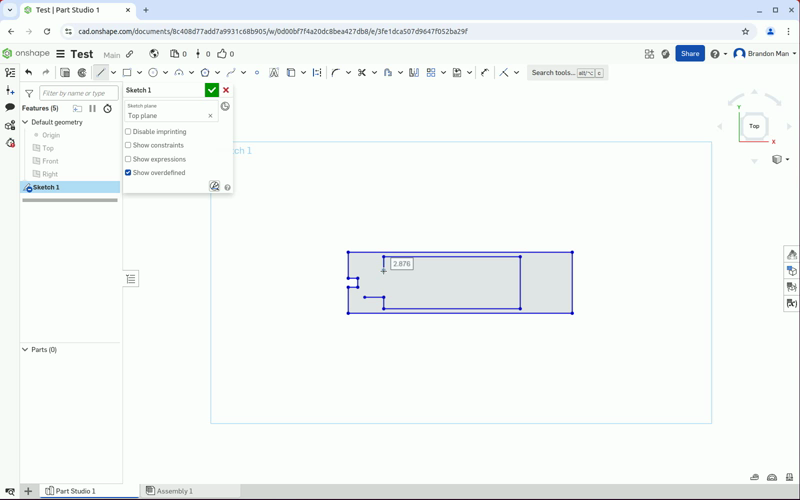
mouse_move(413, 270)
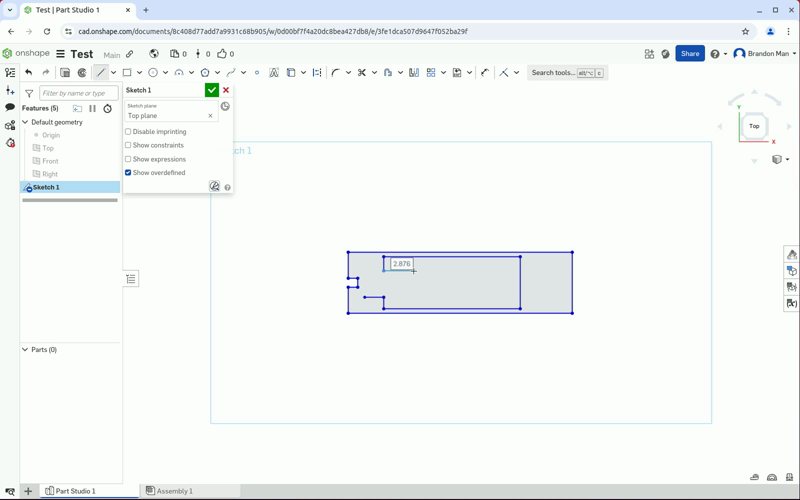
mouse_move(364, 270)
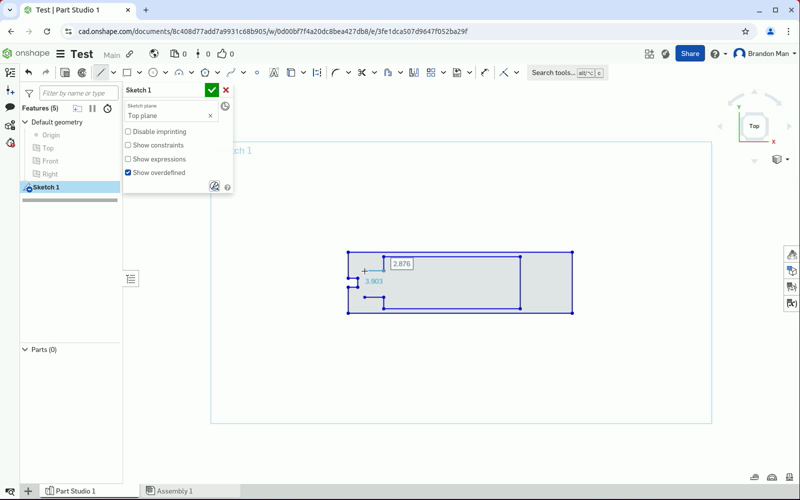
click(364, 270)
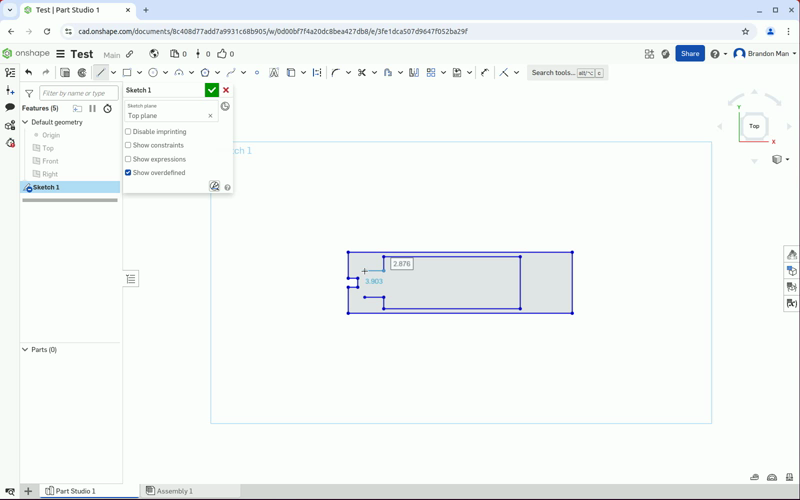
key_up(shift)
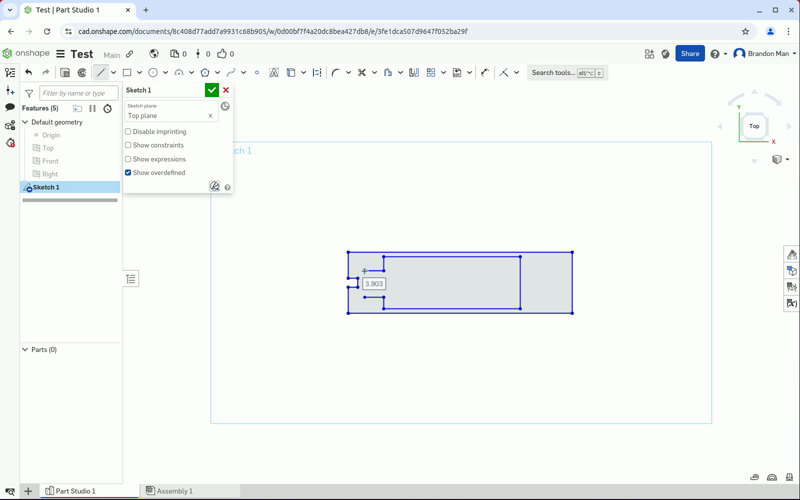
mouse_move(394, 270)
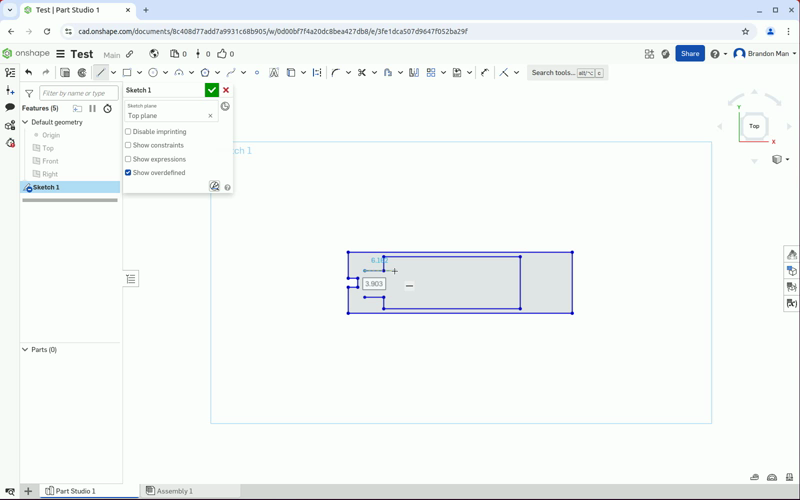
key_down(shift)
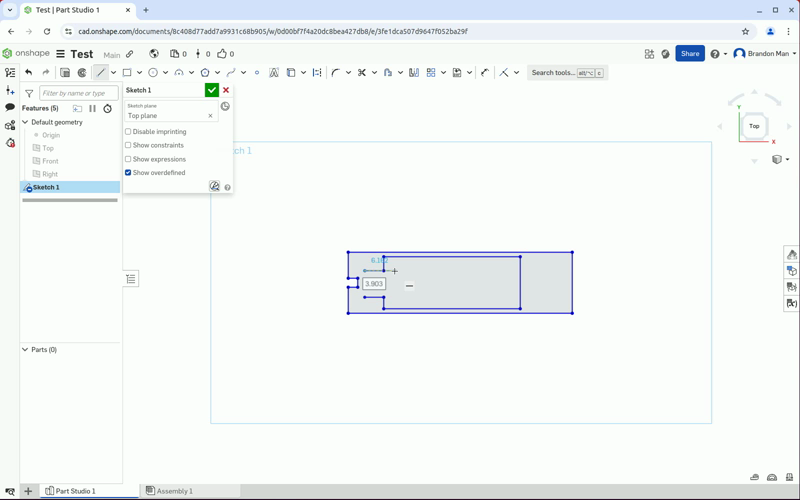
mouse_move(364, 297)
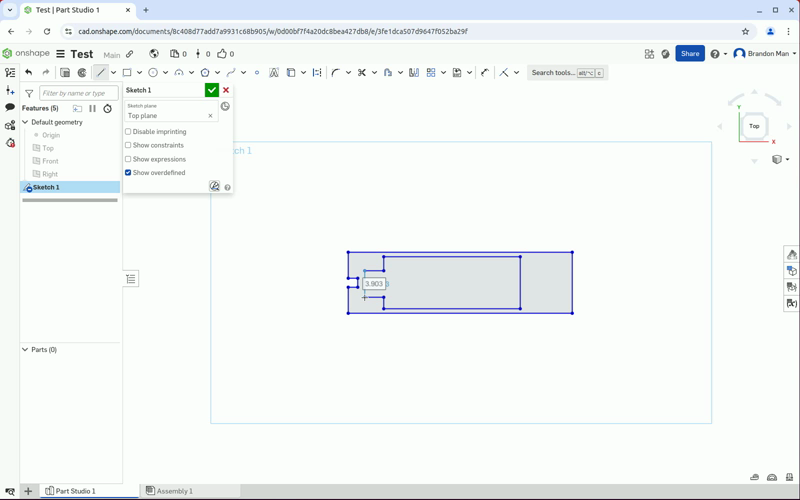
key_up(shift)
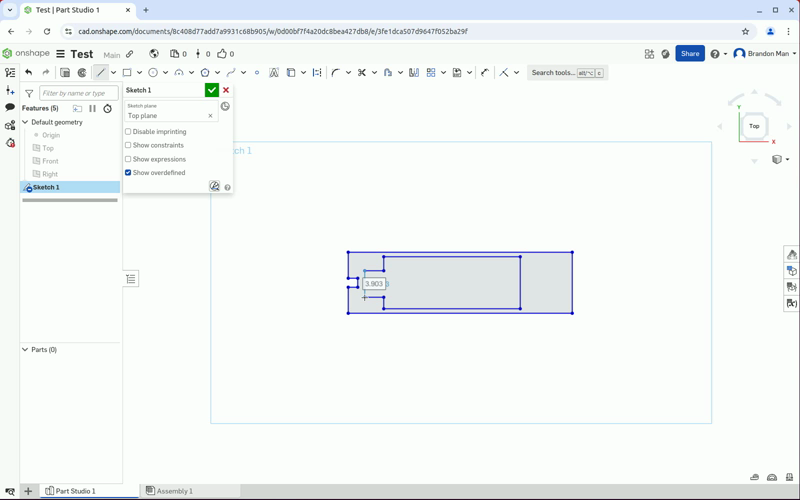
click(364, 297)
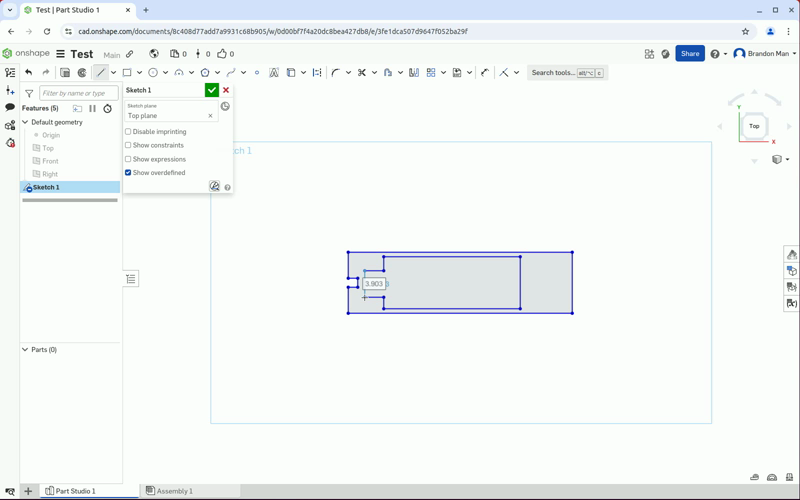
key(esc)
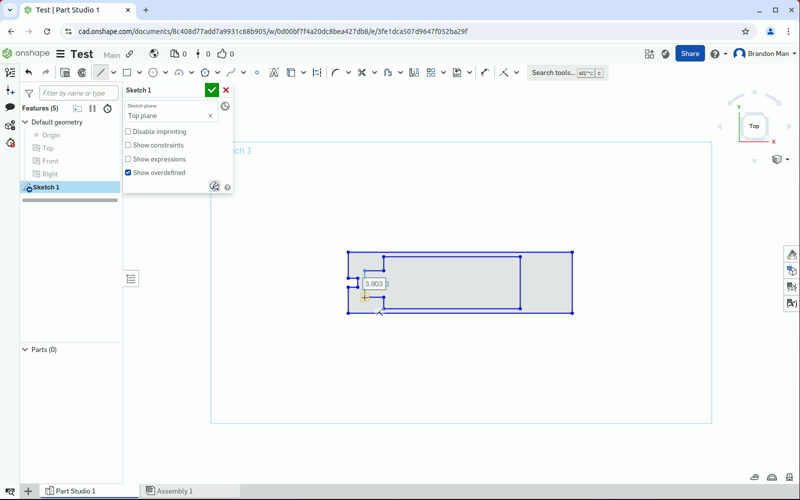
mouse_move(547, 277)
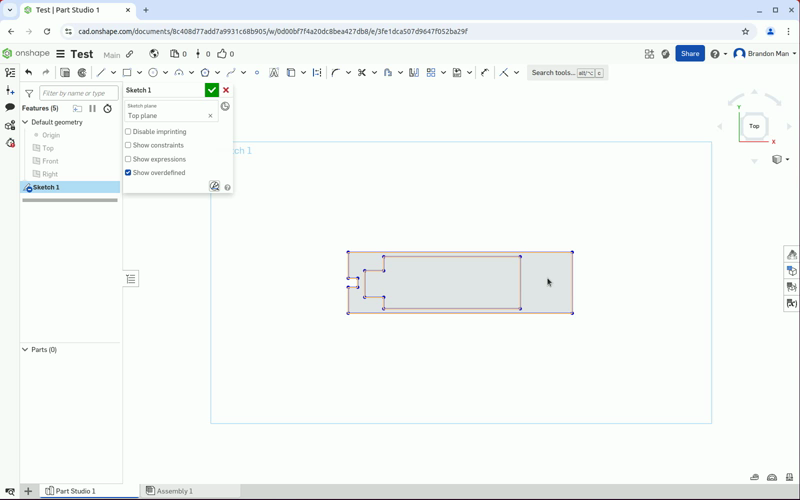
click(547, 277)
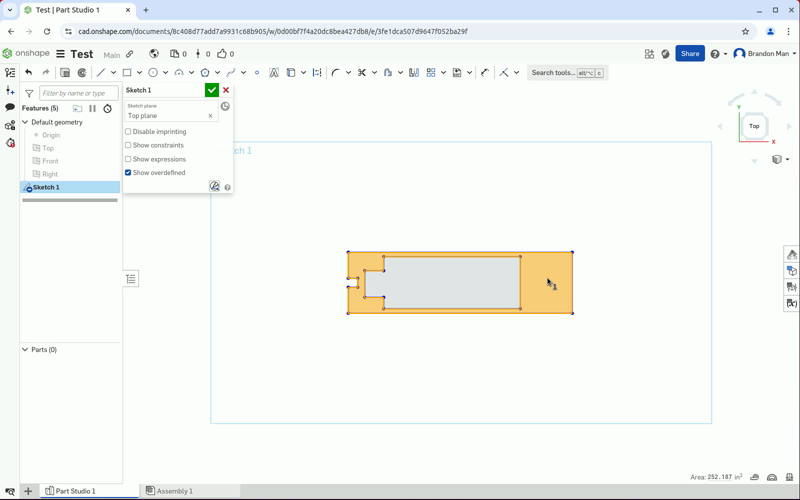
mouse_move(73, 352)
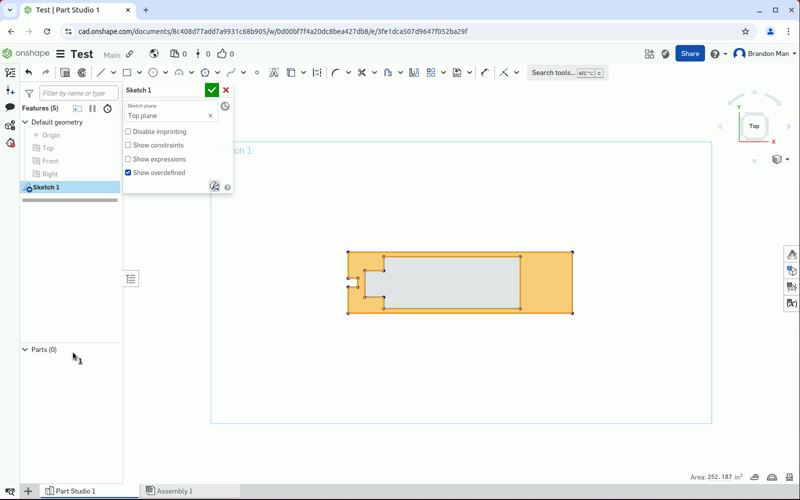
key(shift+y)
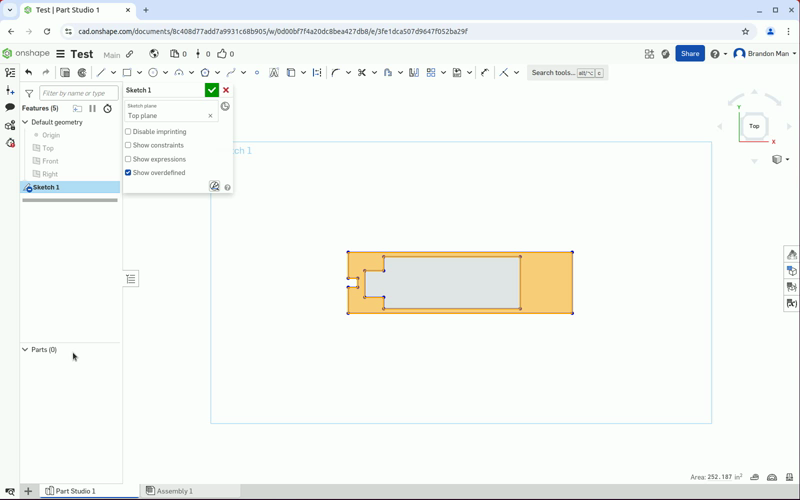
key(shift+e)
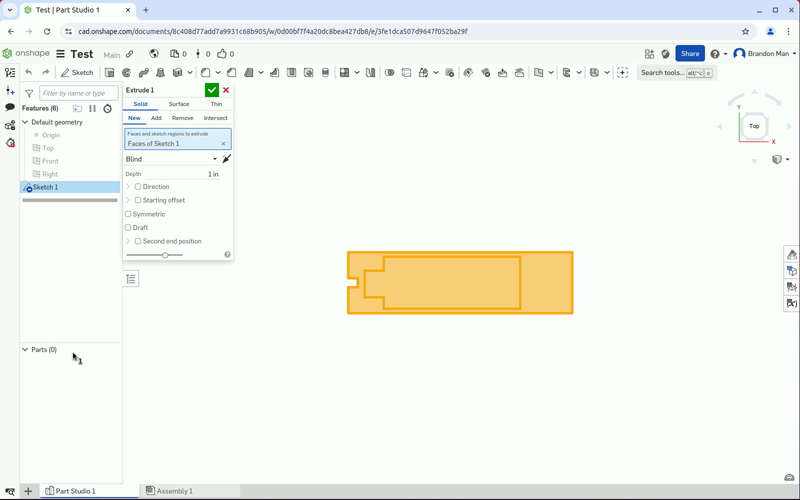
mouse_move(143, 106)
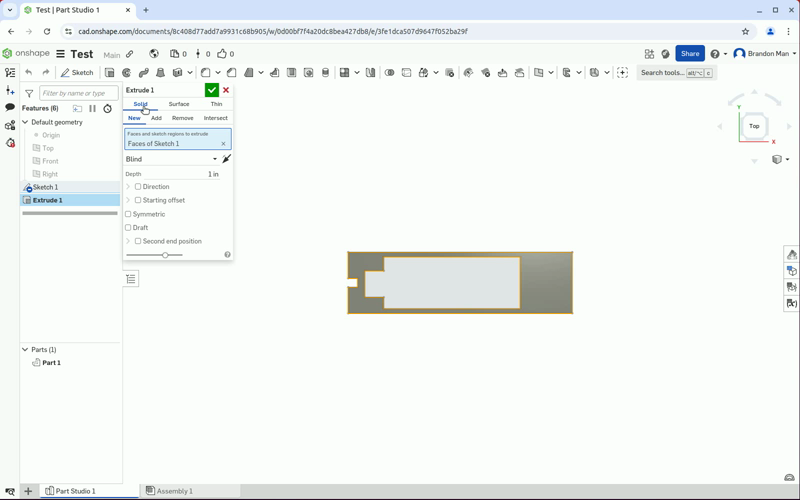
click(143, 106)
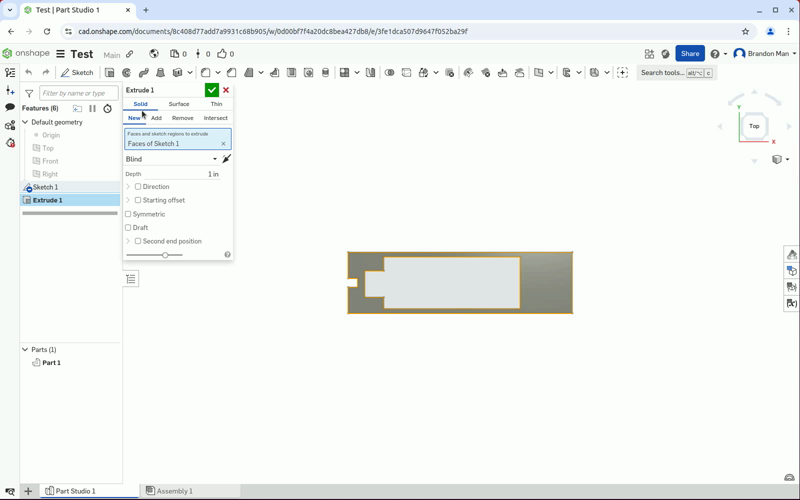
mouse_move(137, 120)
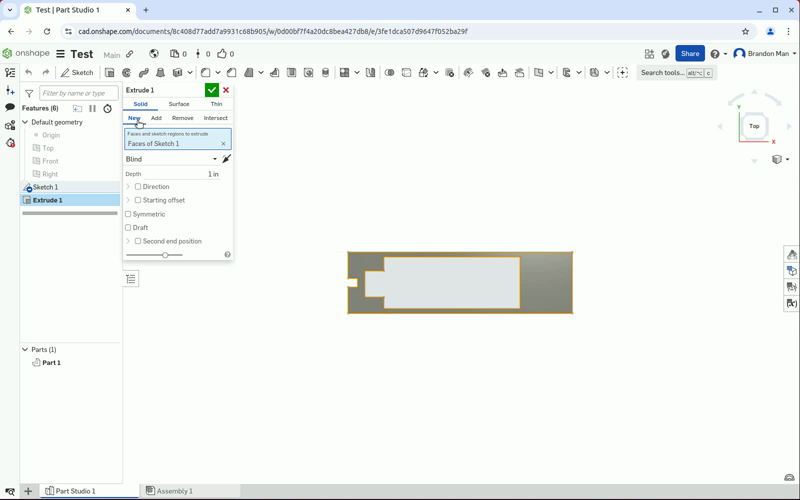
click(137, 120)
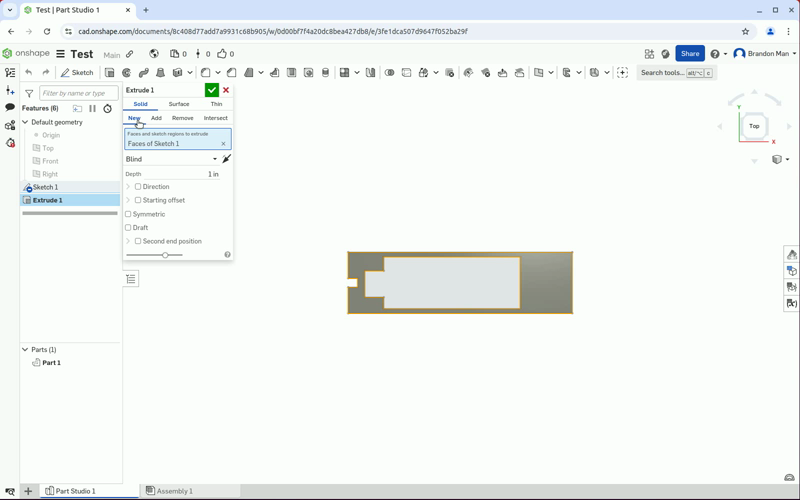
key(tab, 4)
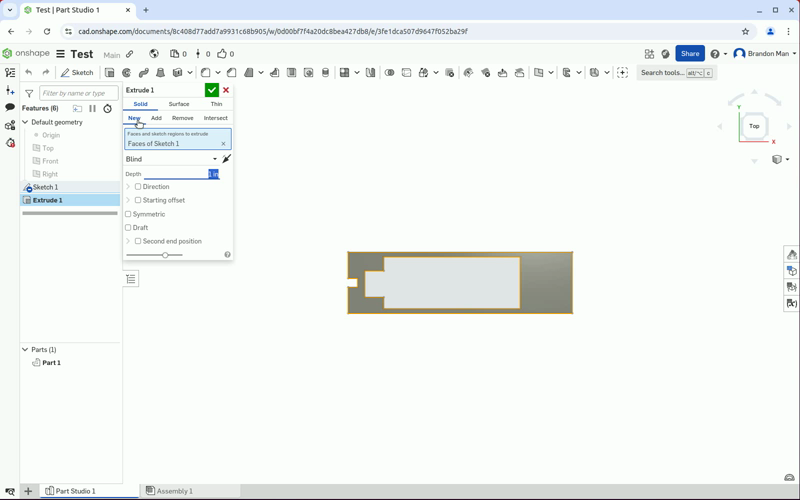
text(7.221)
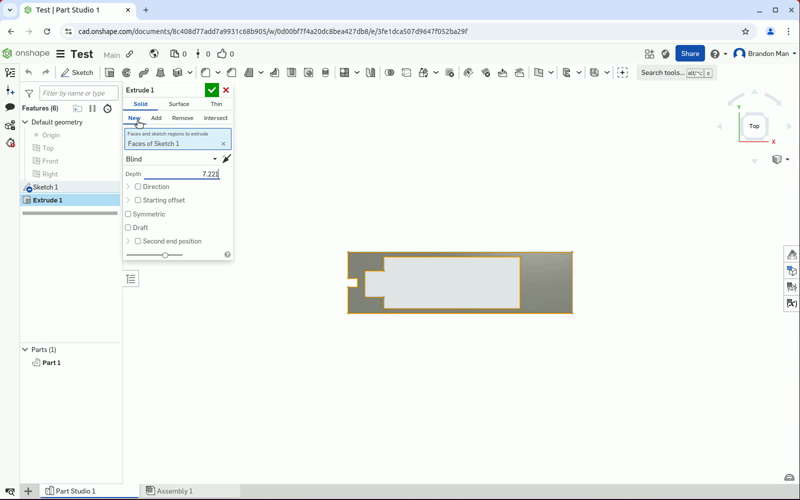
key(enter)
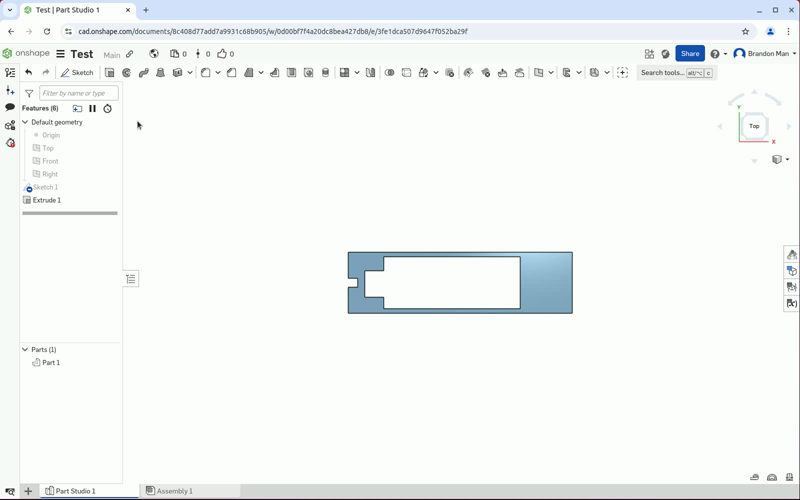
key(shift+h)
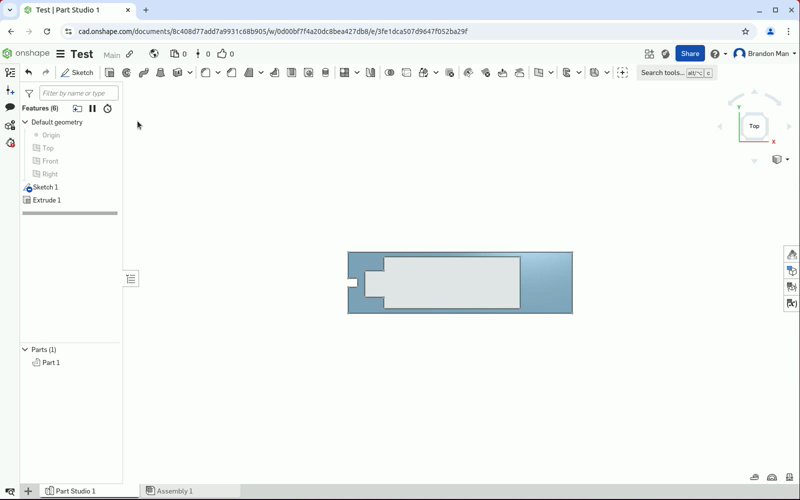
key(shift+h)
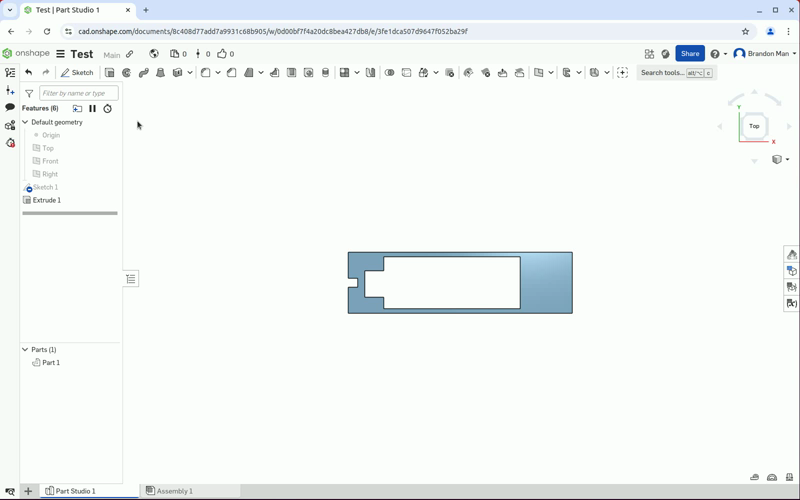
mouse_move(73, 189)
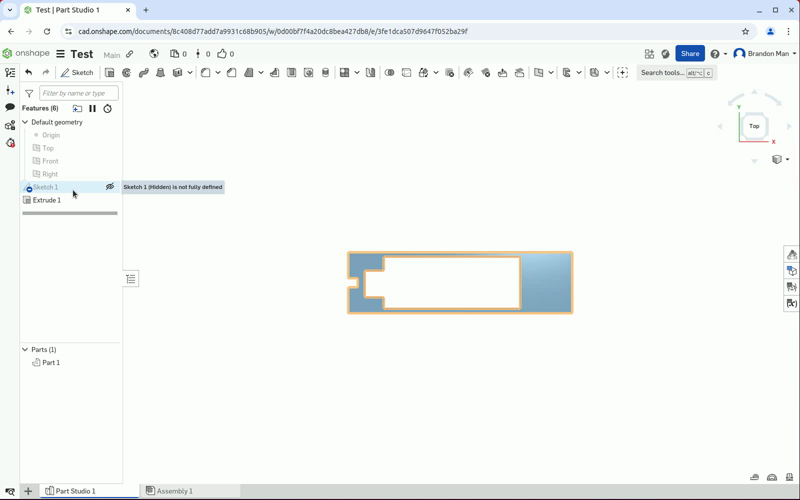
click(73, 189)
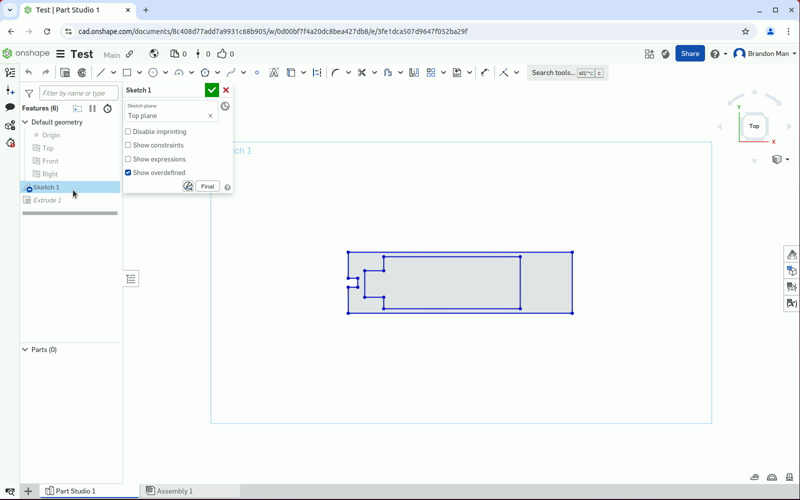
mouse_move(229, 92)
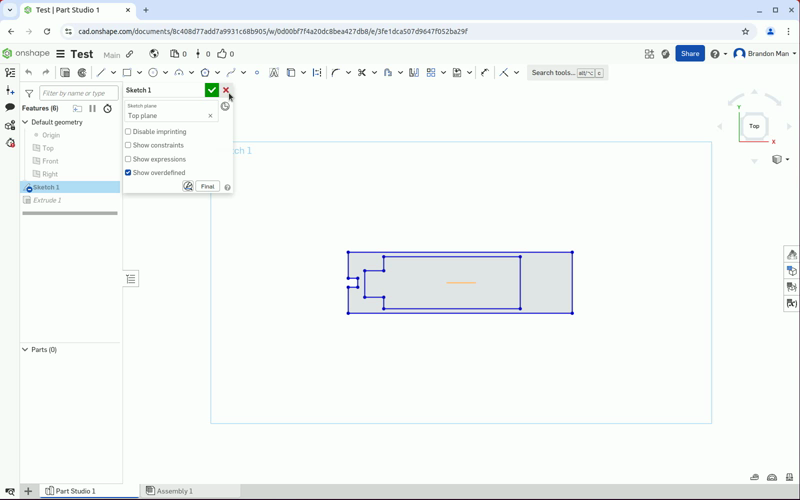
click(229, 92)
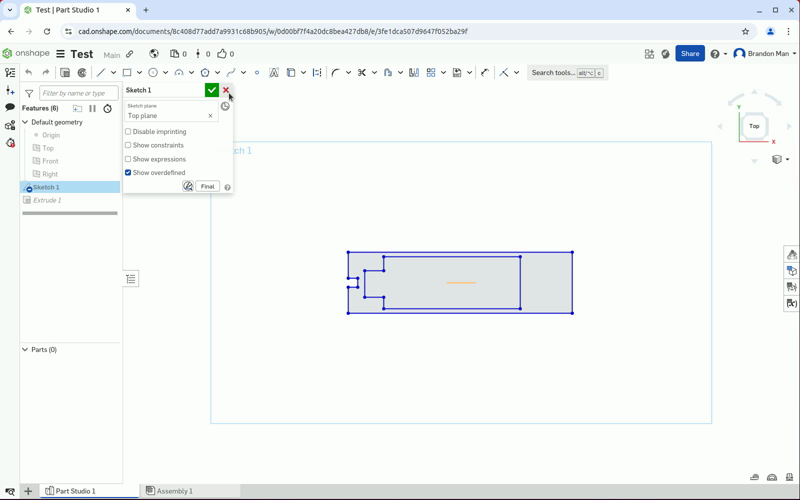
key(shift+s)
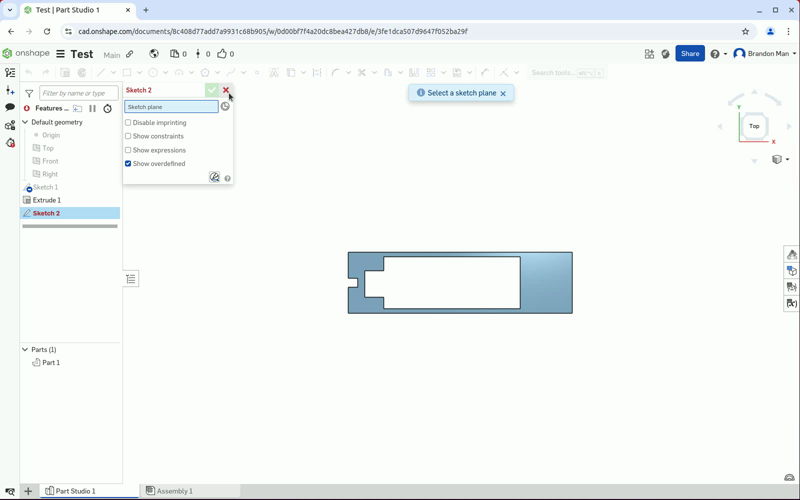
mouse_move(73, 150)
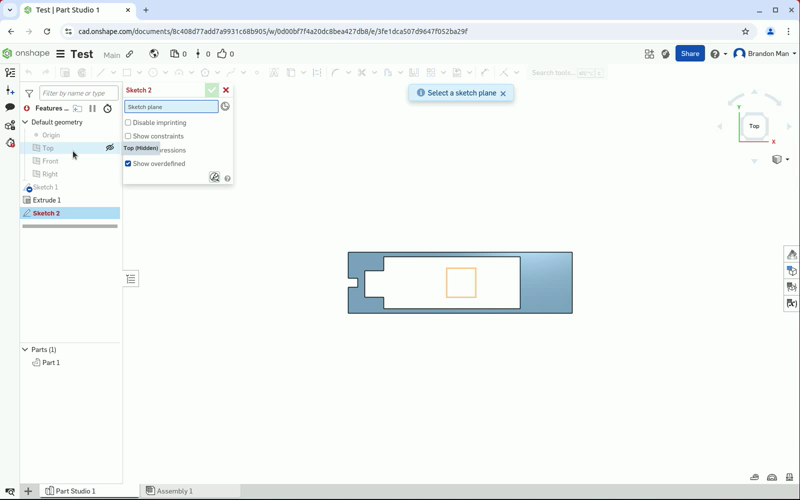
click(73, 150)
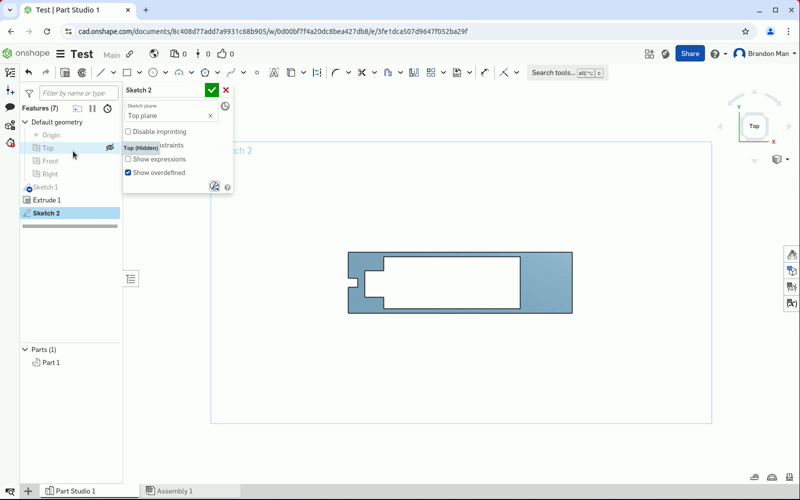
mouse_move(73, 352)
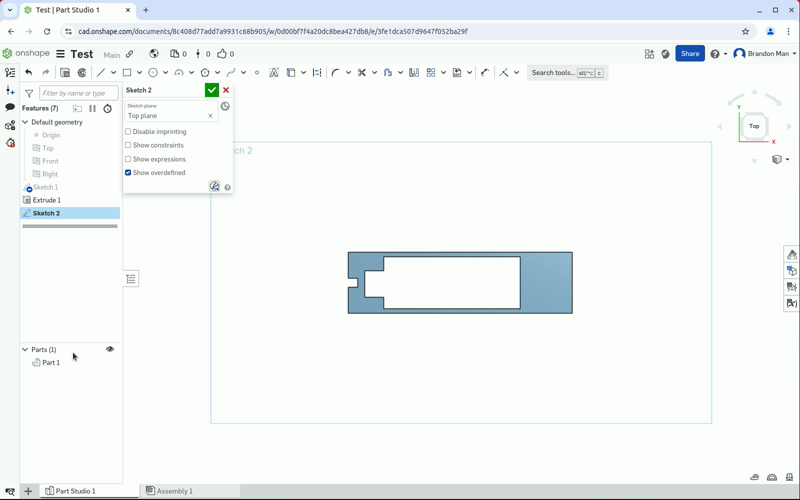
key(y)
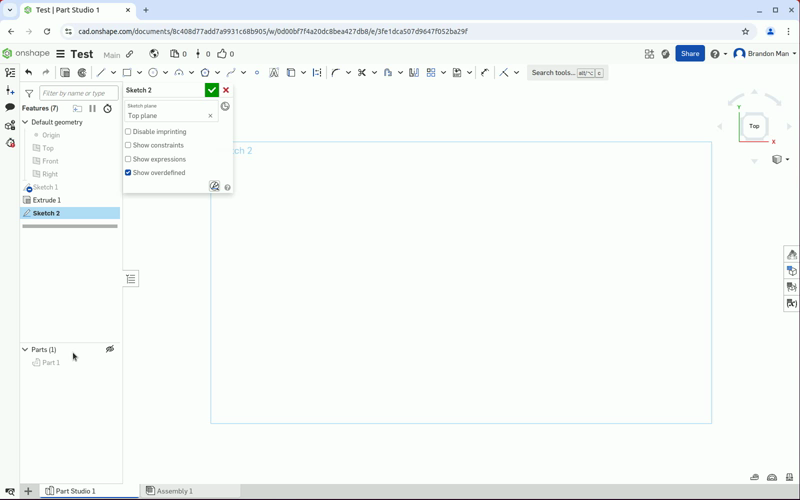
key(l)
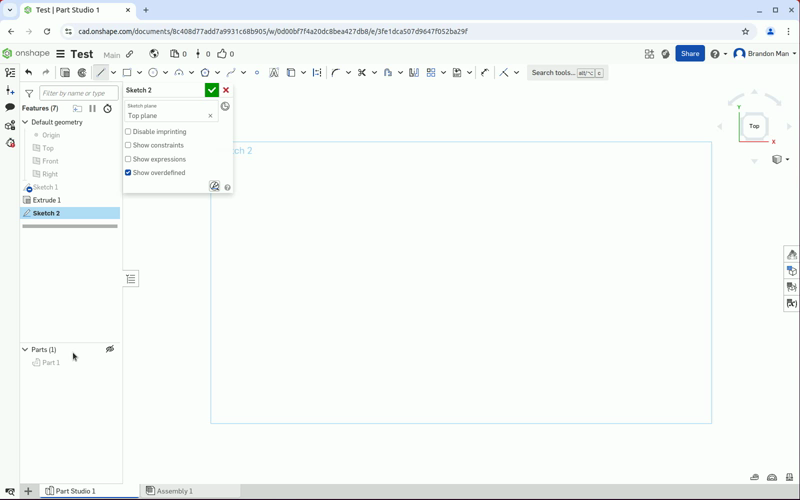
key_down(shift)
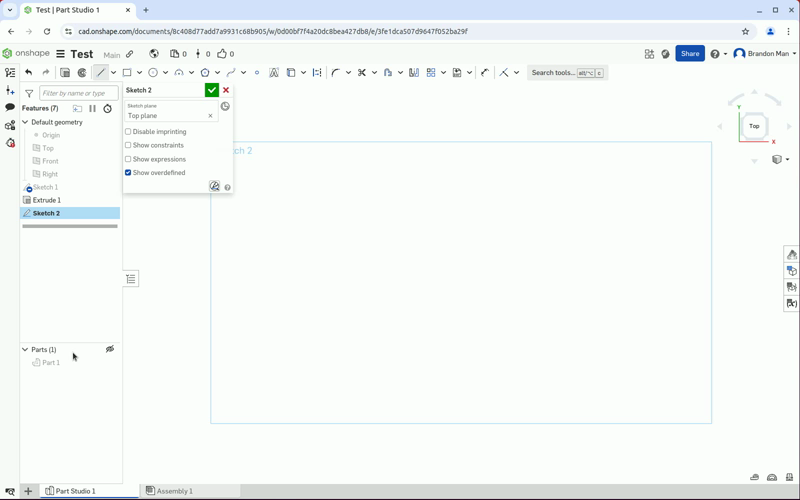
mouse_move(348, 321)
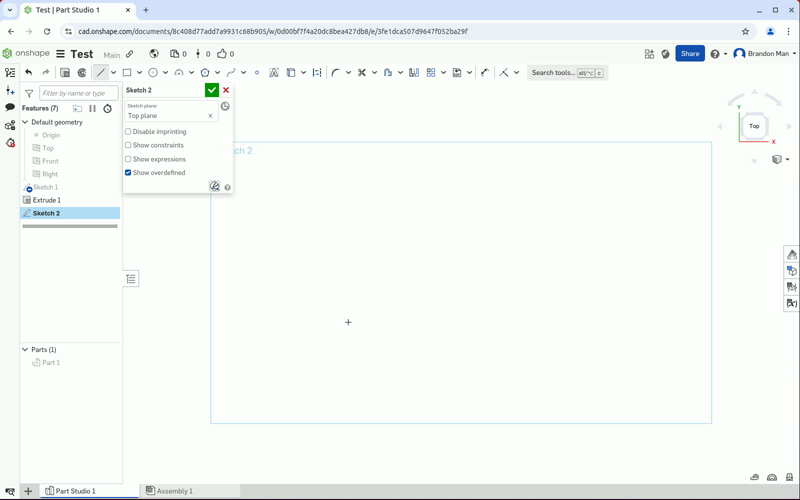
click(348, 321)
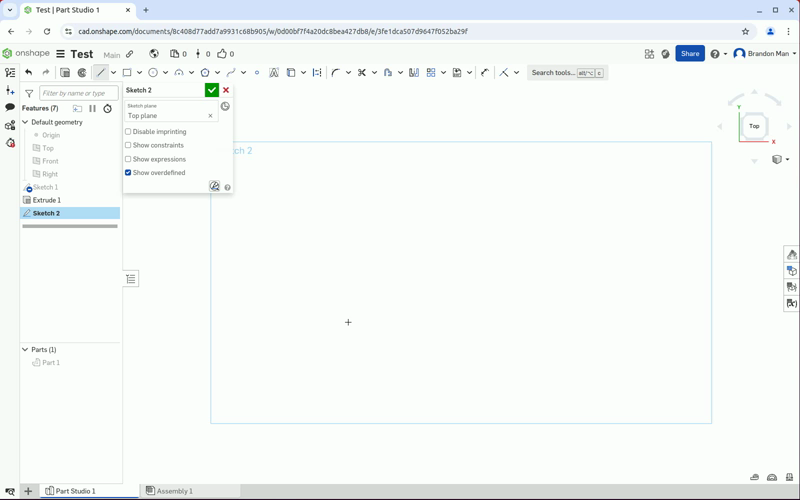
key_up(shift)
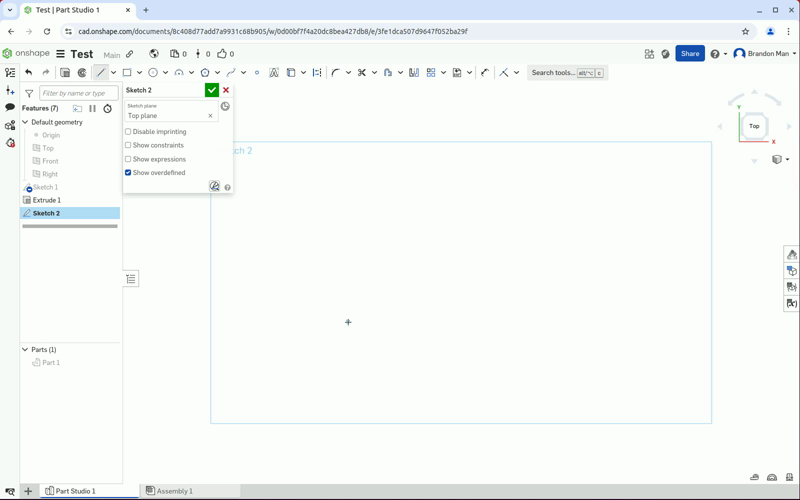
key_down(shift)
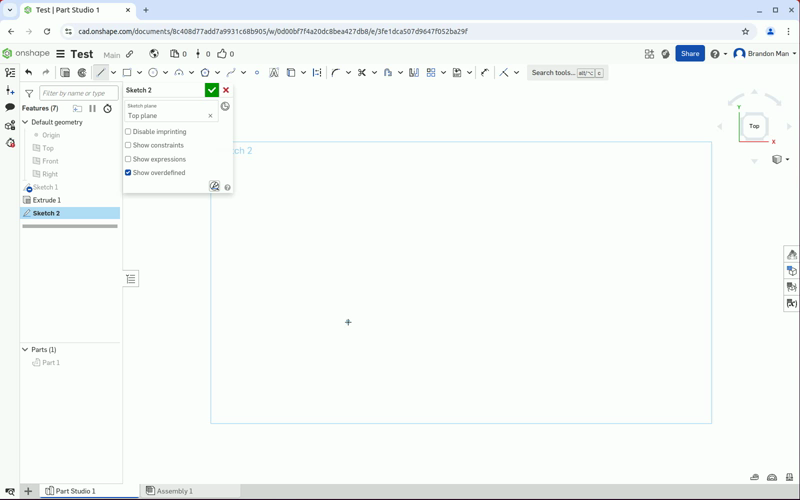
mouse_move(572, 321)
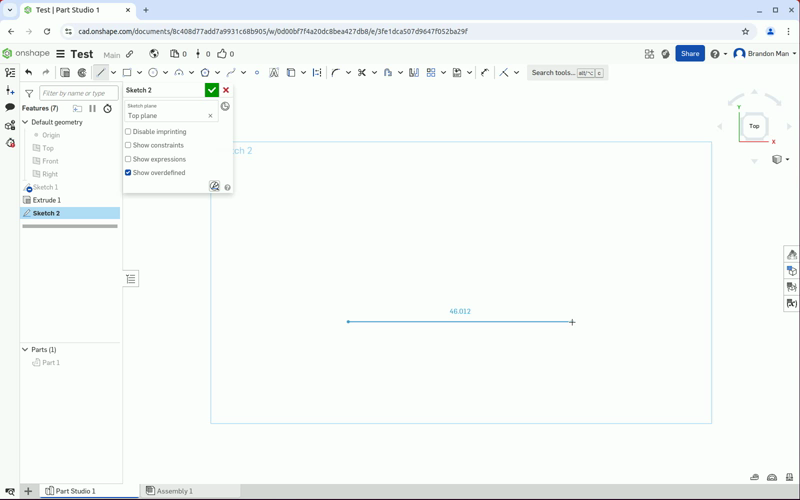
click(572, 321)
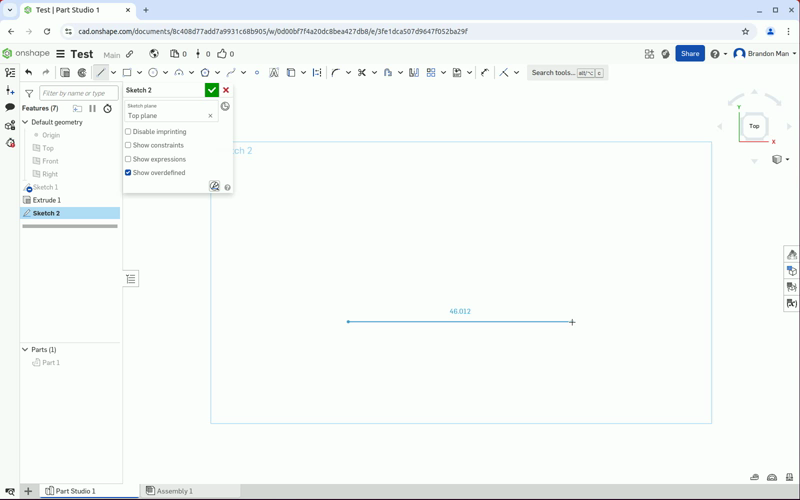
key_up(shift)
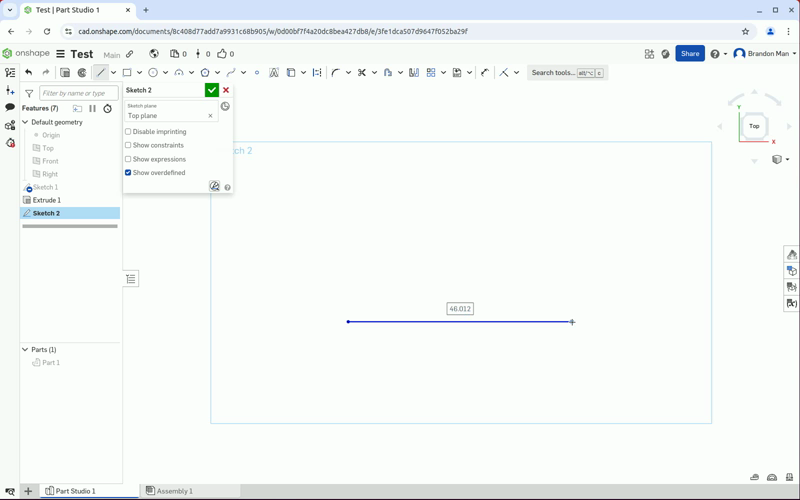
key_down(shift)
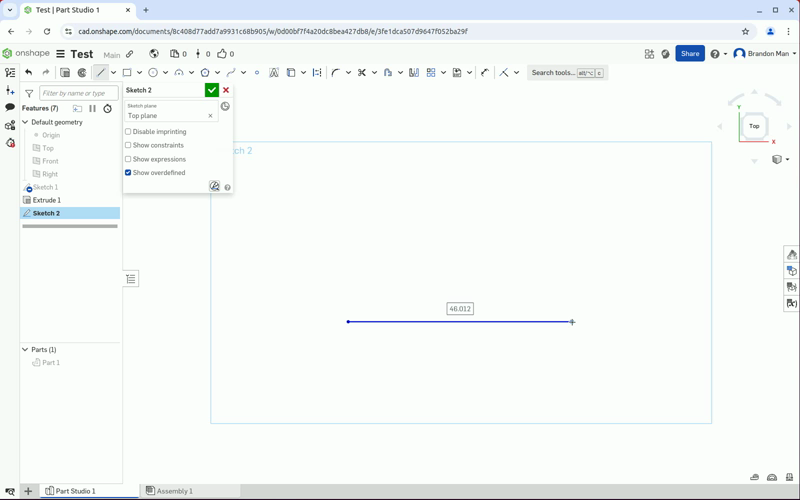
mouse_move(589, 321)
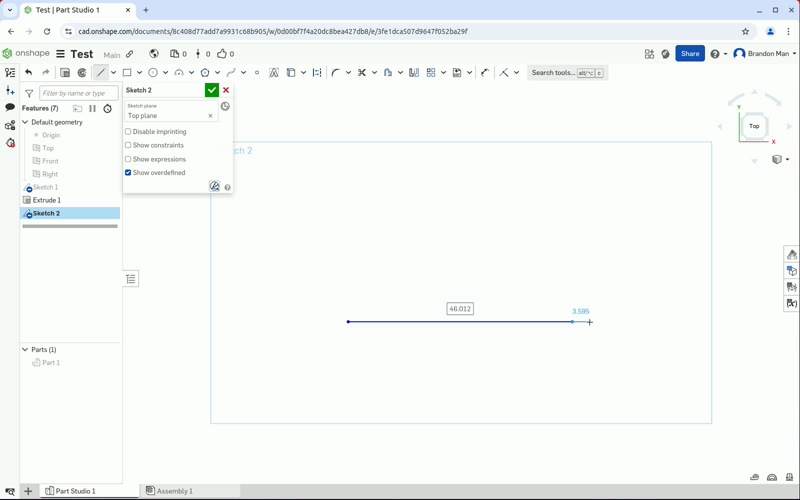
mouse_move(572, 312)
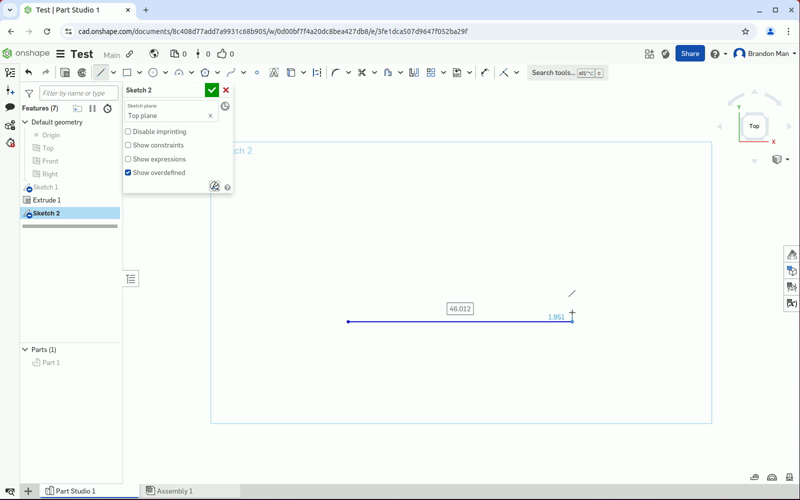
click(572, 312)
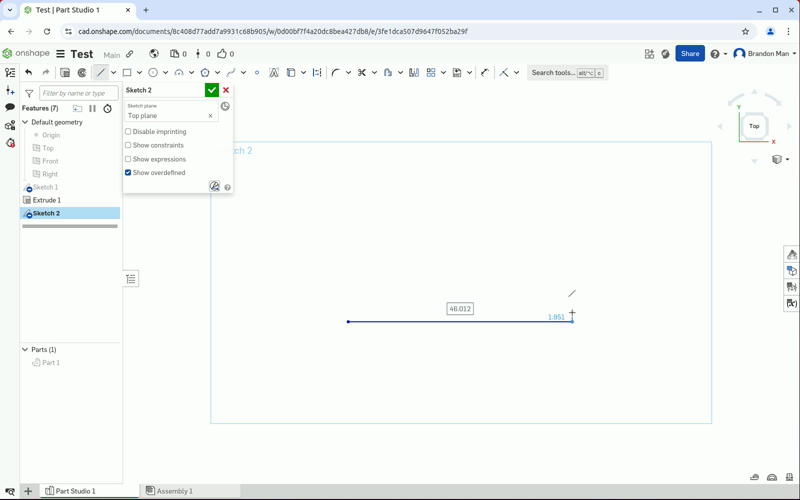
key_up(shift)
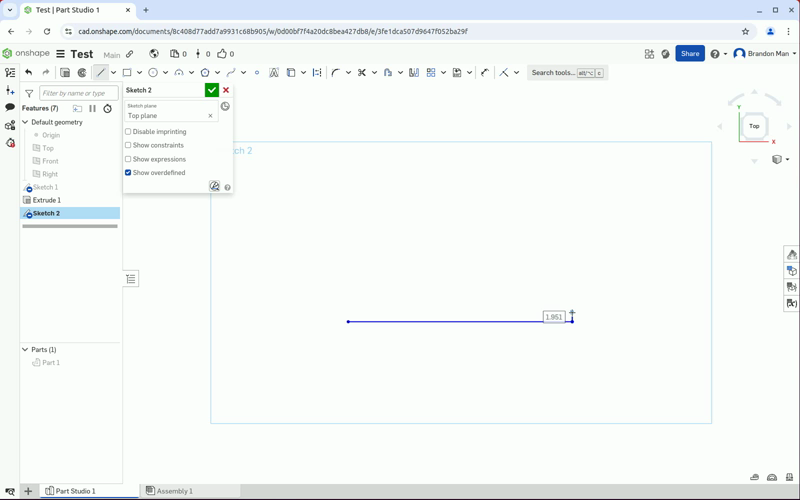
key_down(shift)
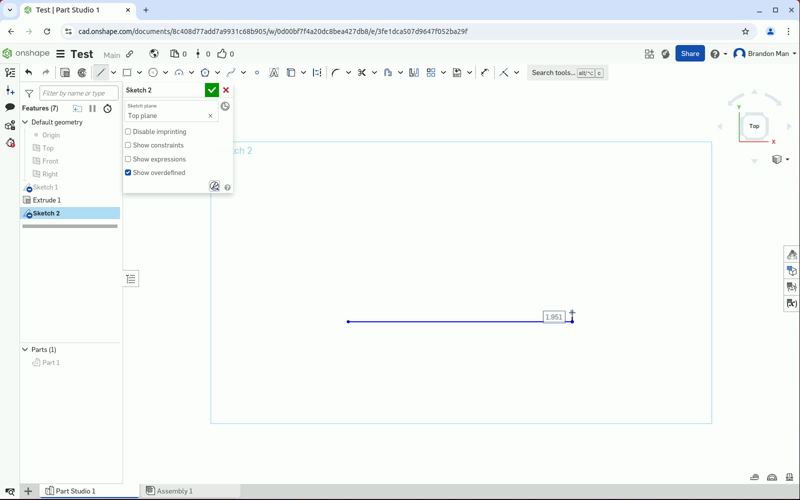
mouse_move(348, 312)
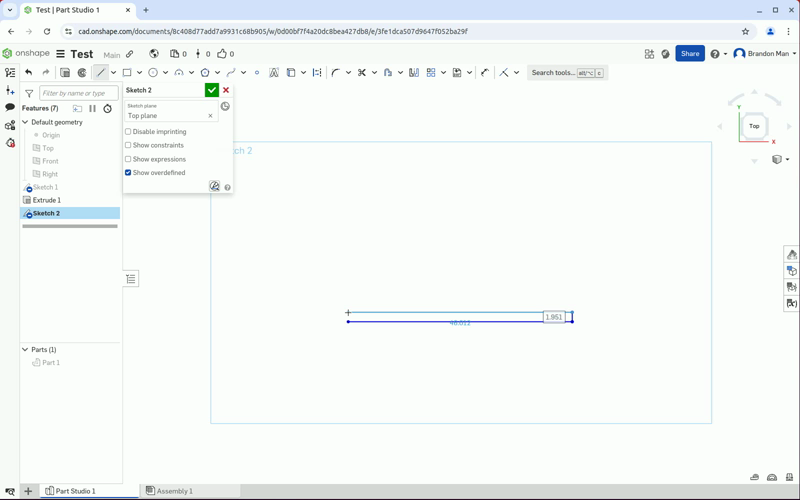
click(348, 312)
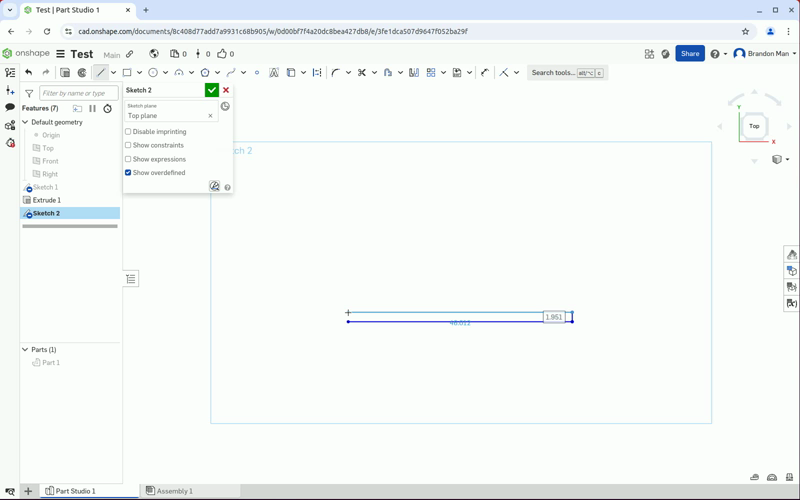
key_up(shift)
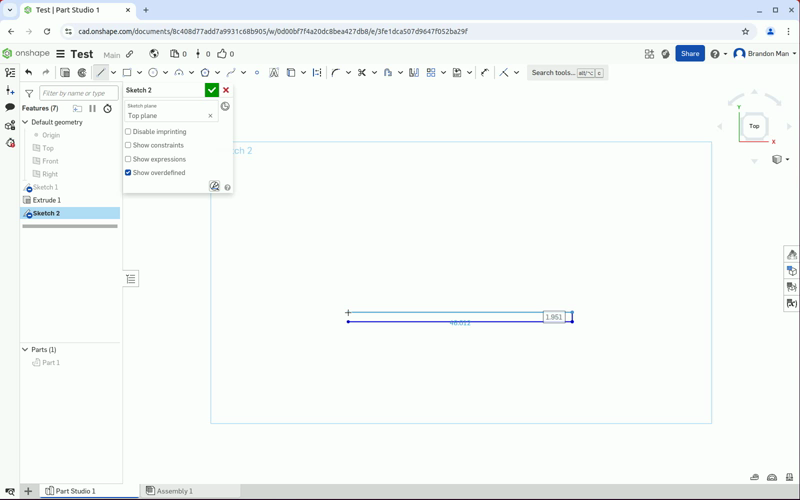
mouse_move(378, 312)
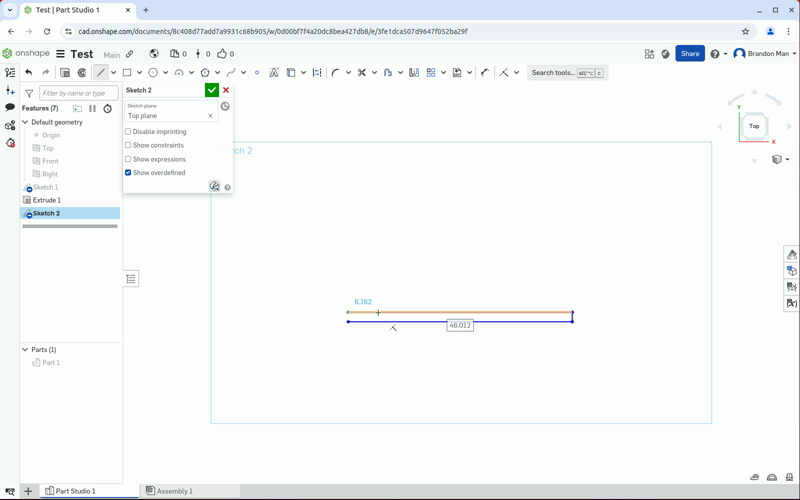
key_down(shift)
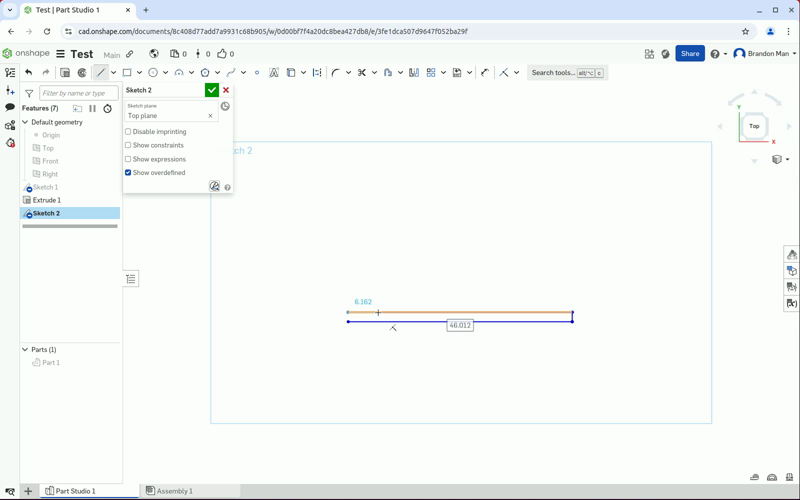
mouse_move(348, 321)
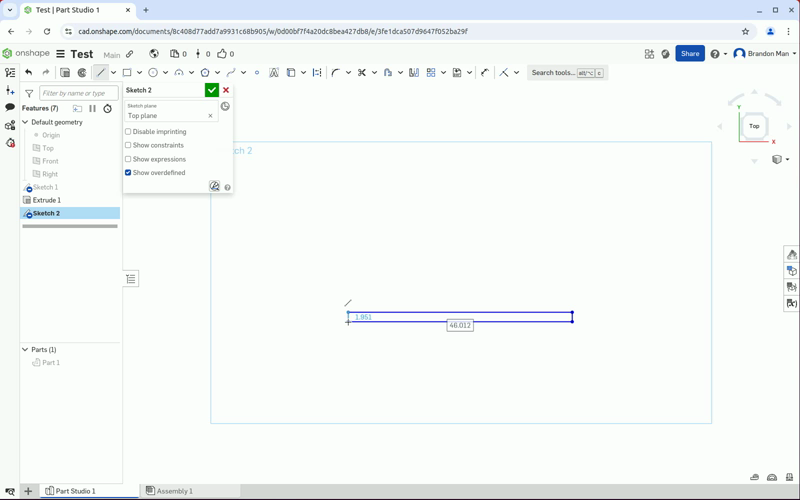
key_up(shift)
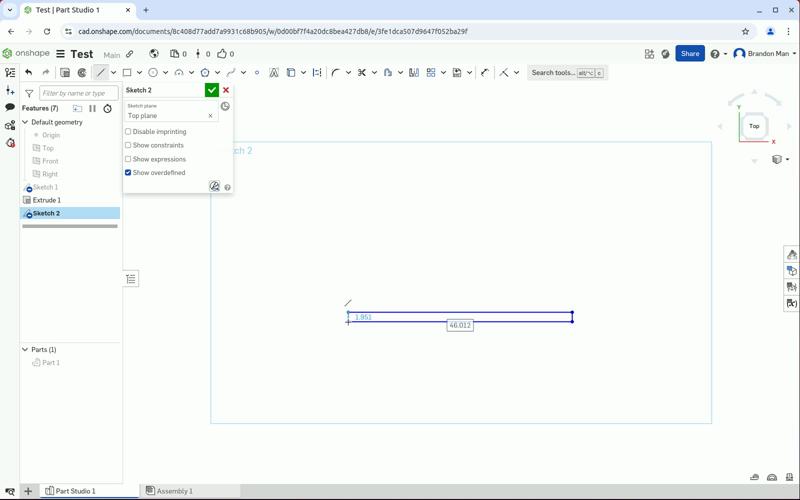
click(348, 321)
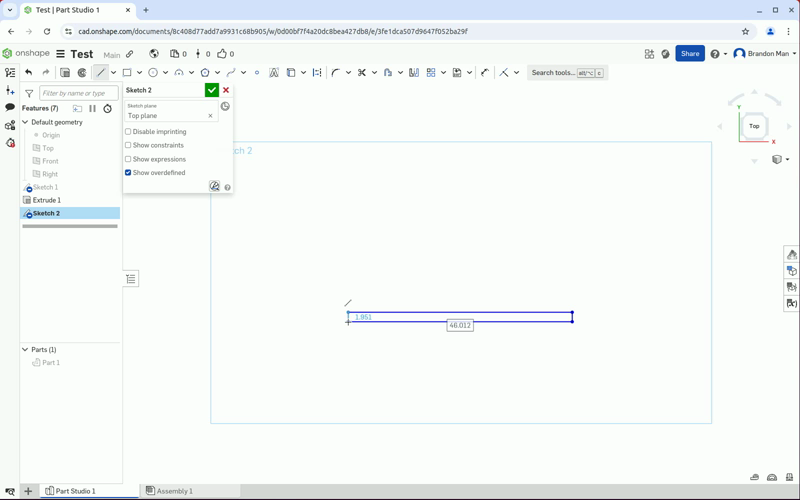
key(esc)
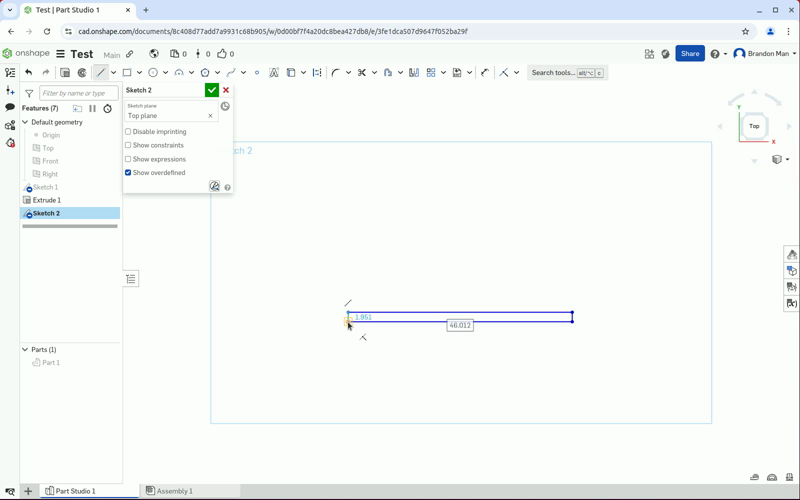
mouse_move(507, 319)
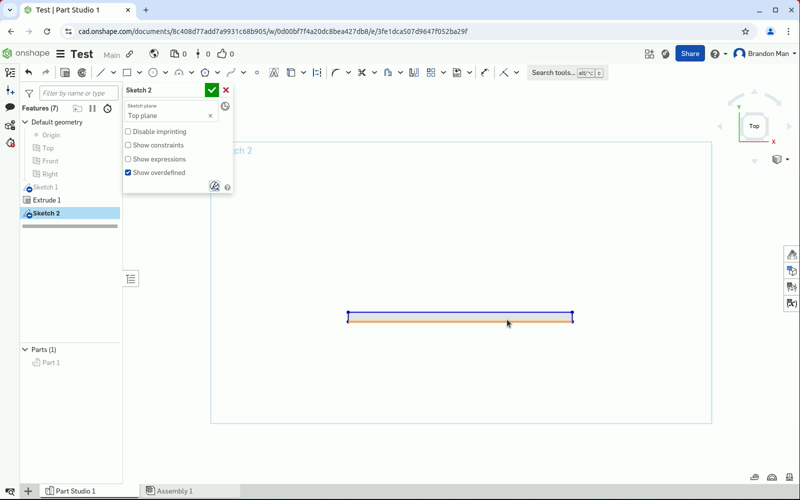
click(507, 319)
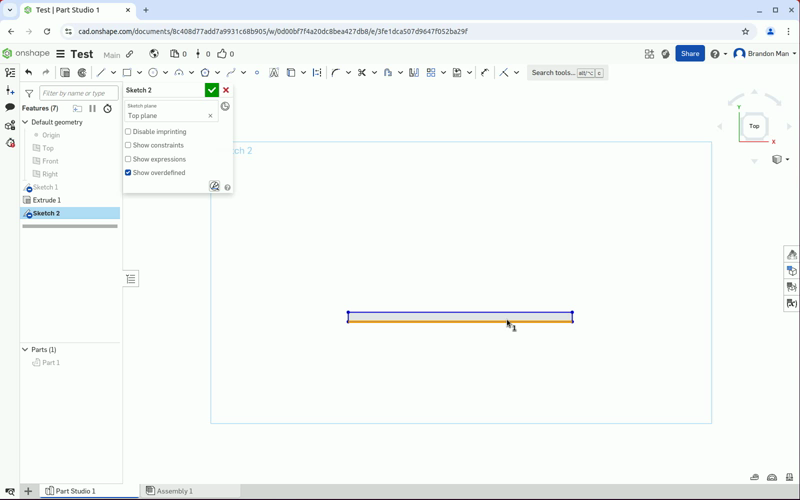
mouse_move(73, 352)
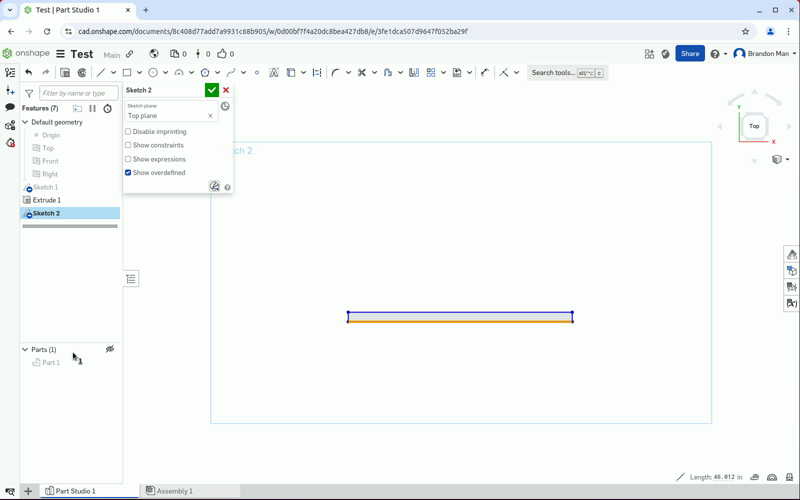
key(shift+y)
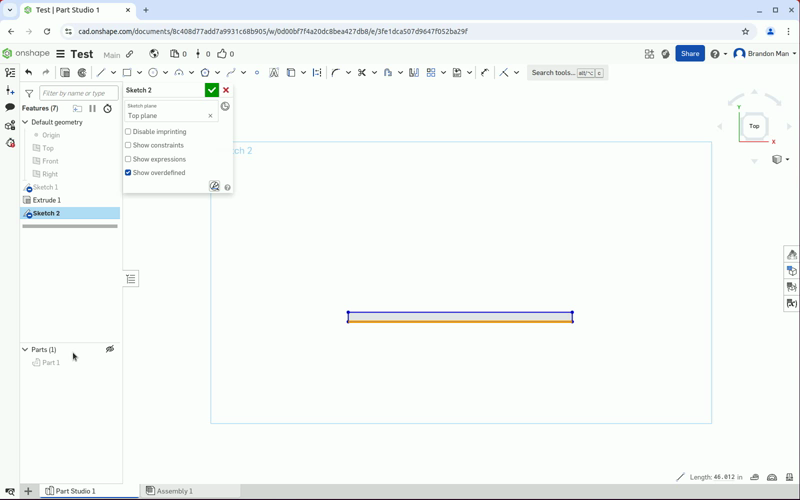
key(shift+e)
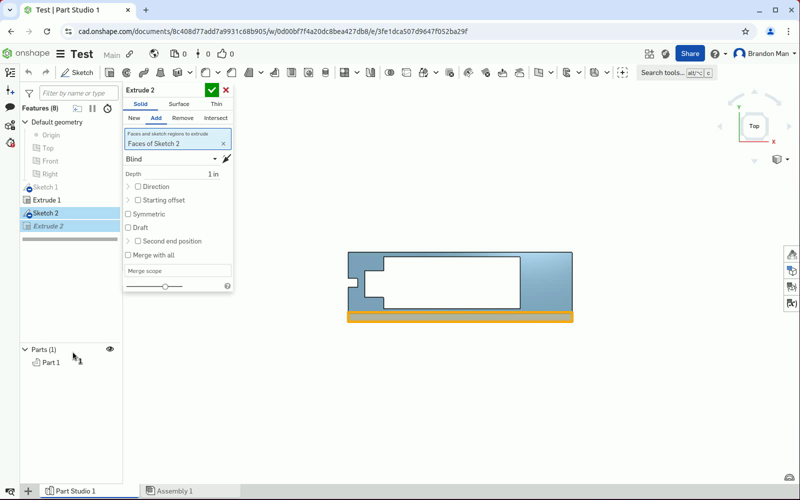
mouse_move(143, 106)
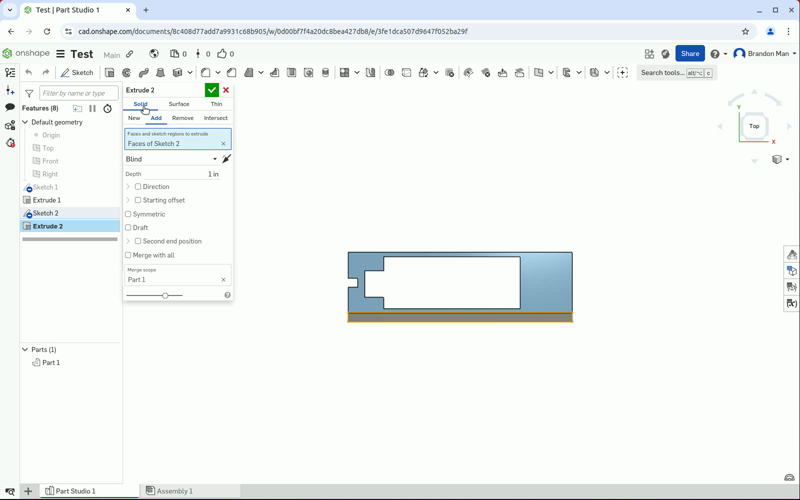
click(143, 106)
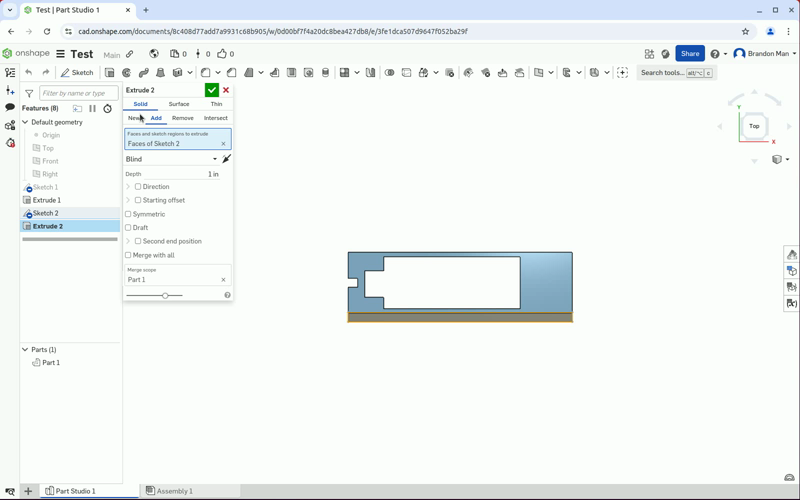
mouse_move(137, 120)
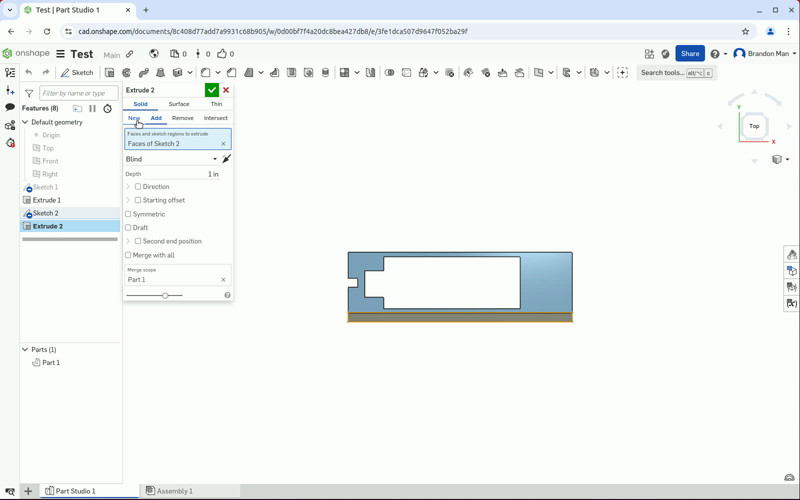
click(137, 120)
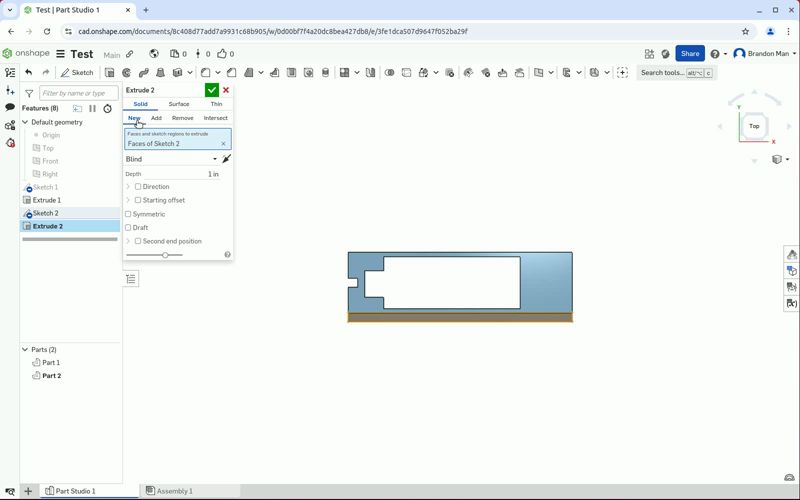
key(tab, 4)
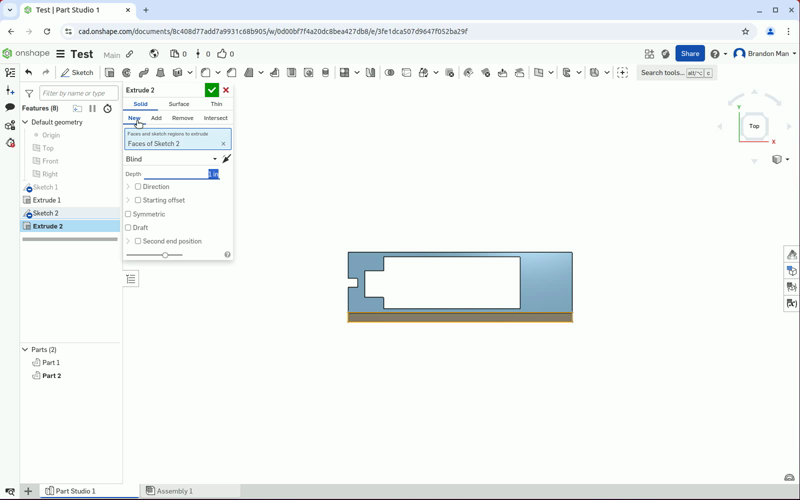
text(0.963)
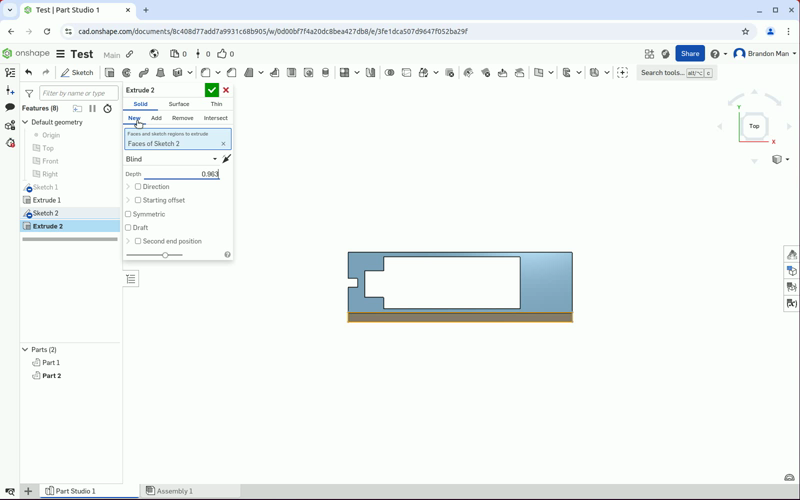
key(enter)
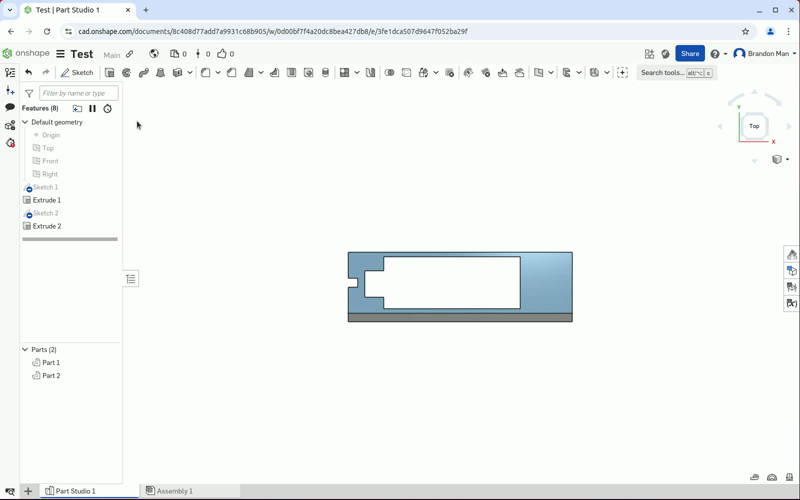
key(shift+h)
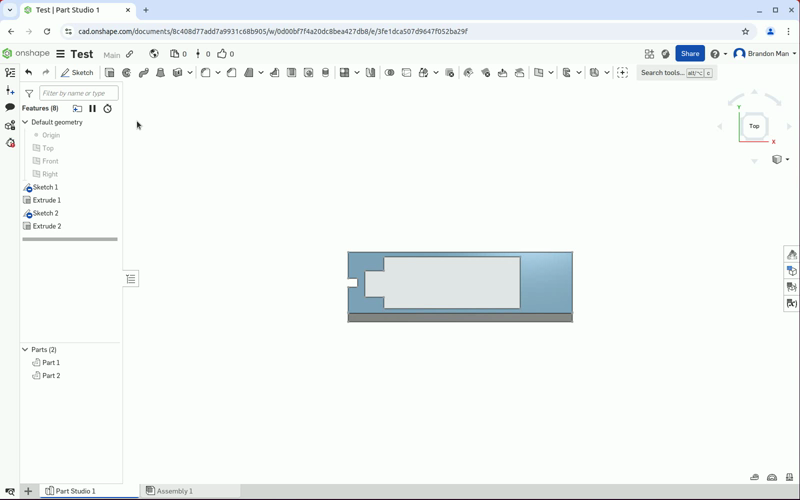
key(shift+h)
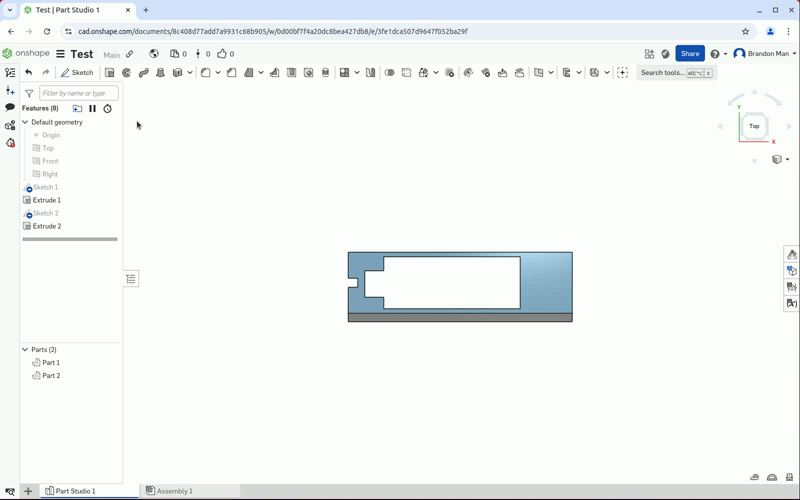
mouse_move(73, 189)
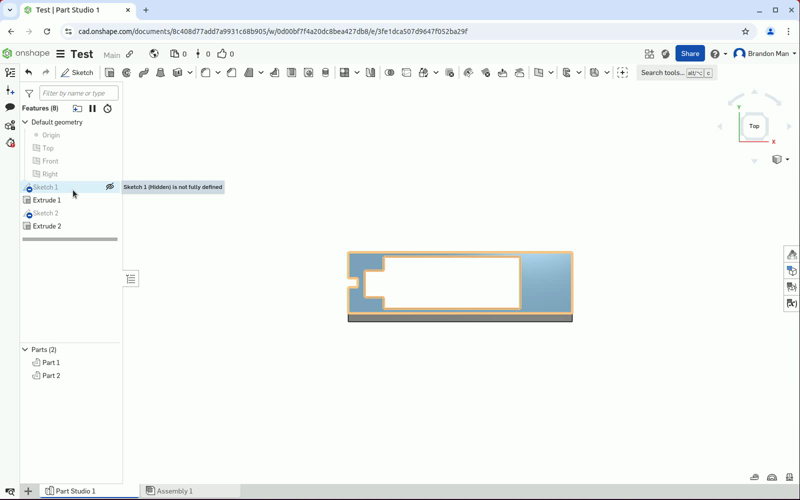
click(73, 189)
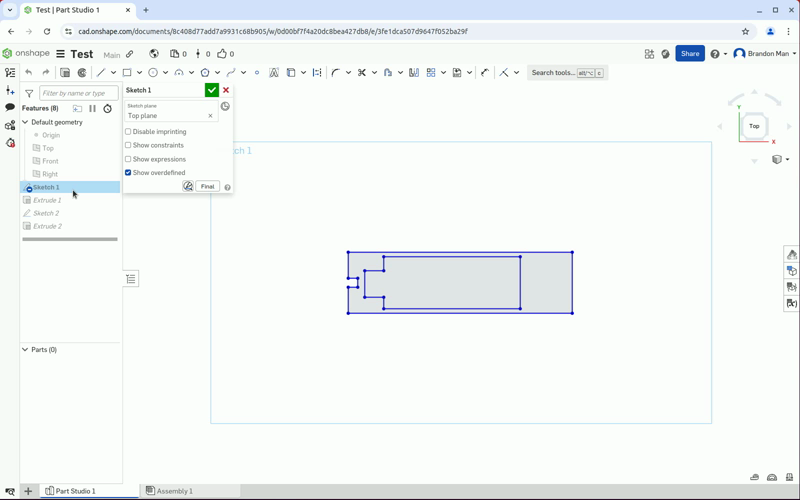
mouse_move(229, 92)
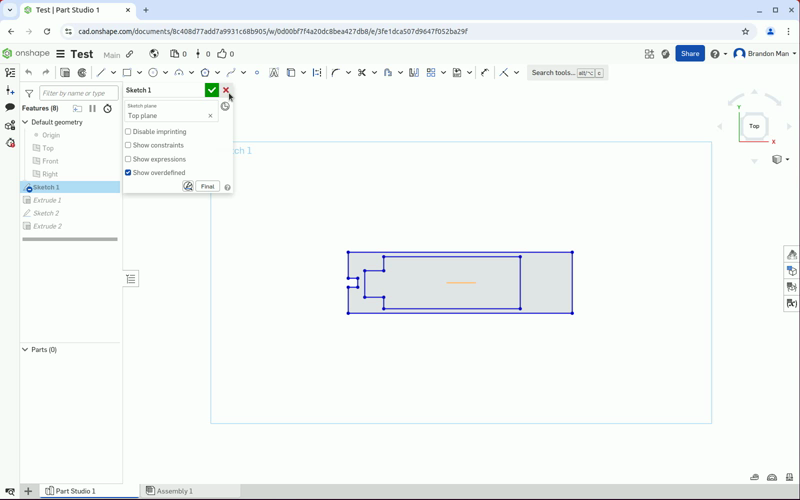
click(229, 92)
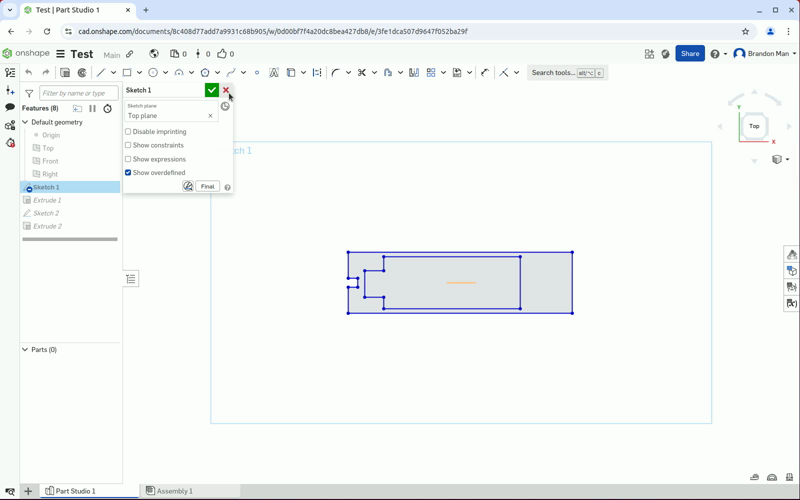
key(shift+s)
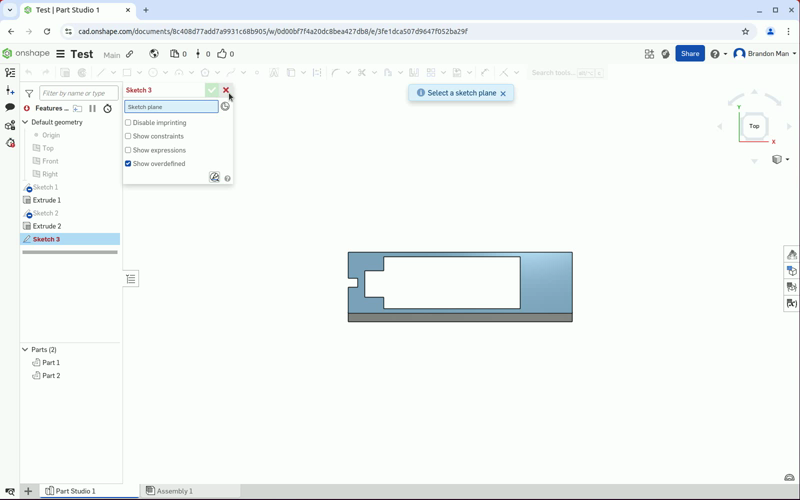
mouse_move(73, 150)
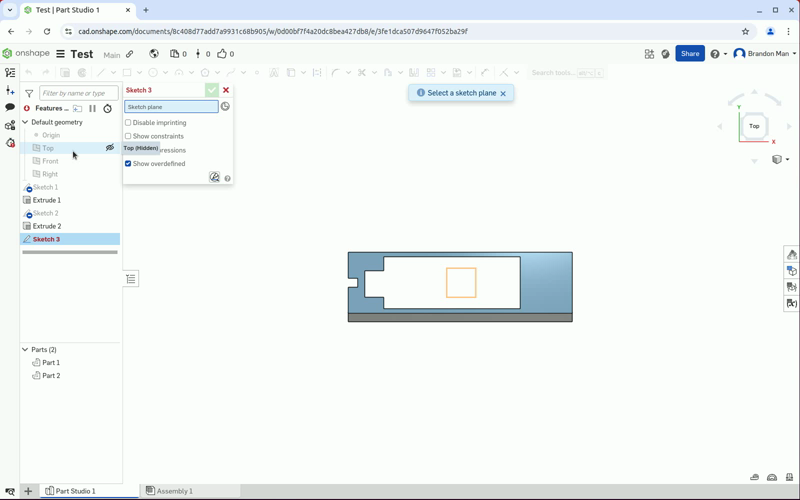
click(73, 150)
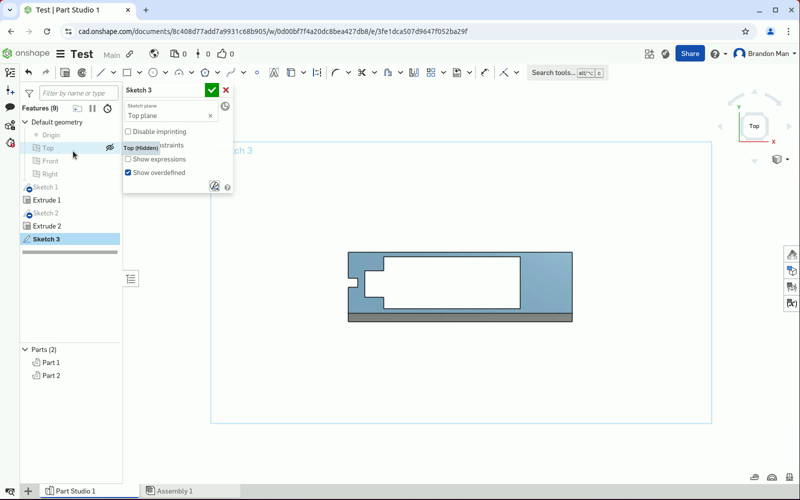
mouse_move(73, 352)
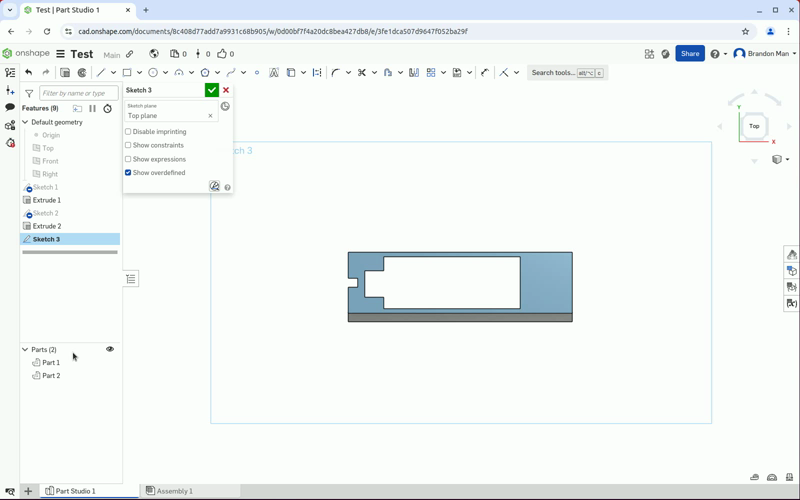
key(y)
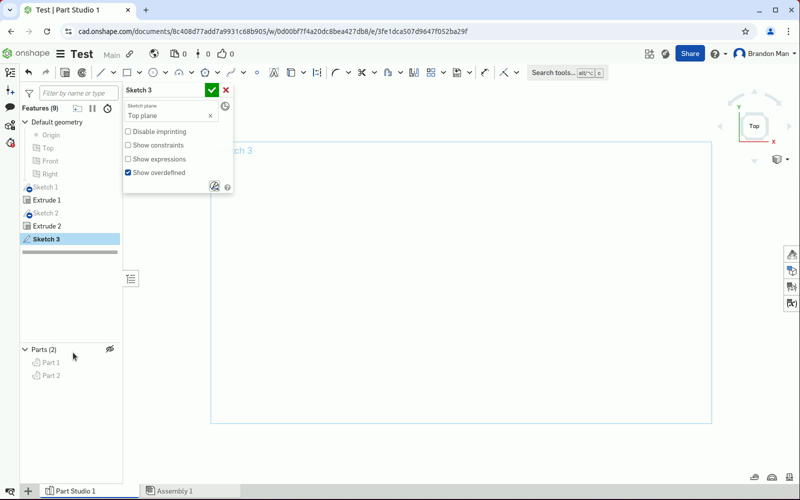
key(l)
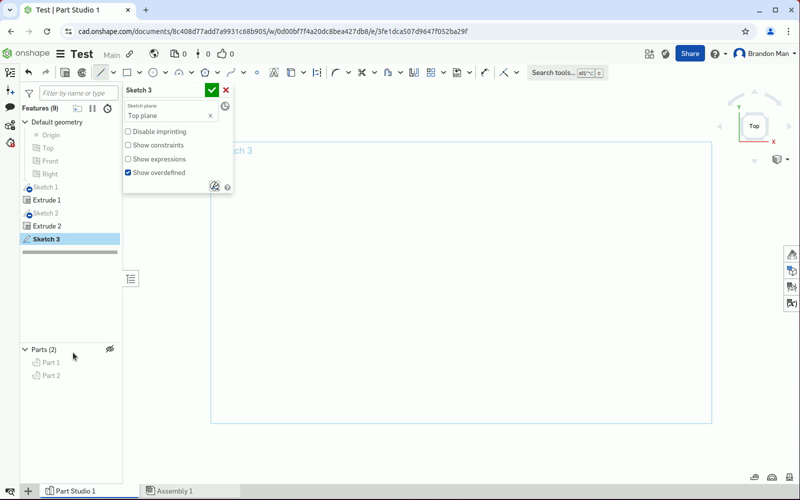
key_down(shift)
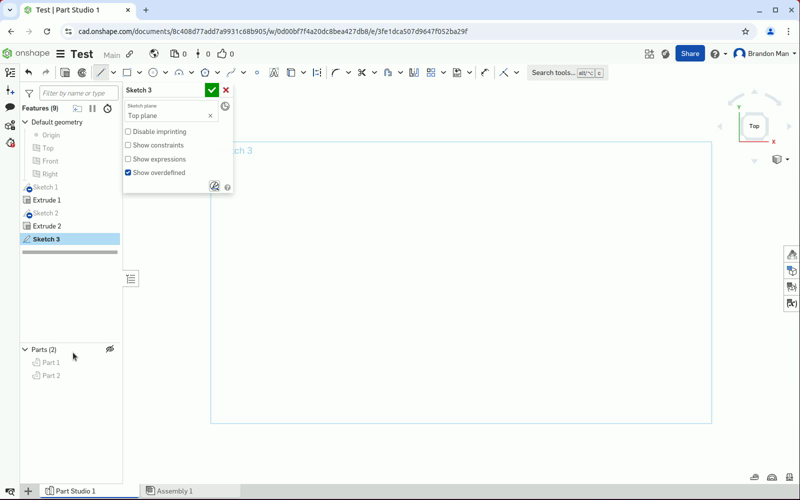
mouse_move(348, 252)
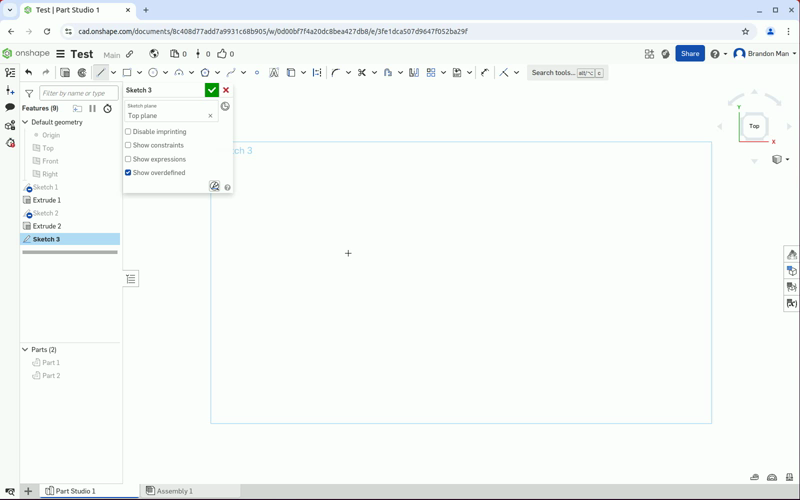
click(348, 252)
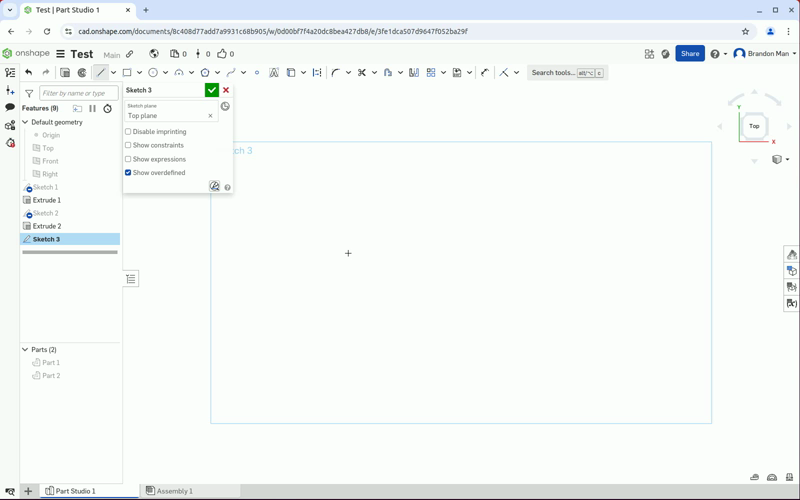
key_up(shift)
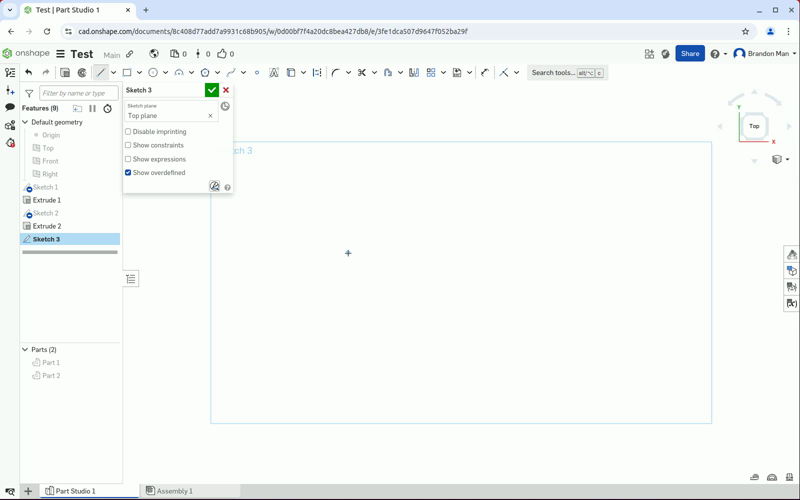
key_down(shift)
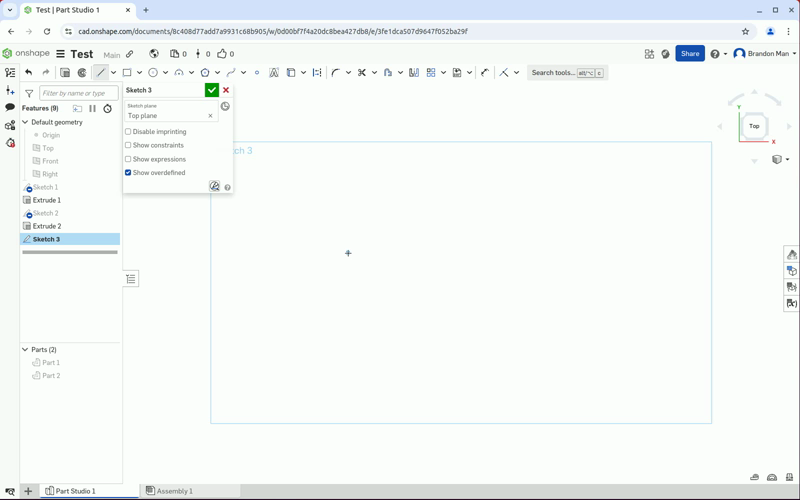
mouse_move(572, 252)
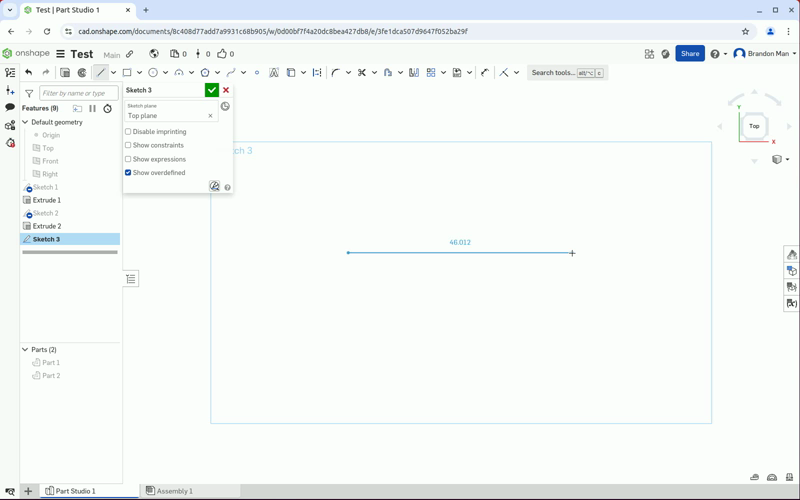
click(572, 252)
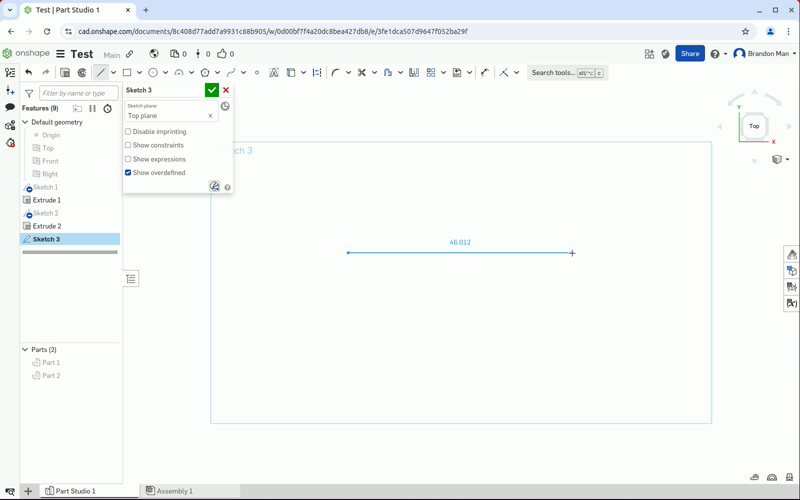
key_up(shift)
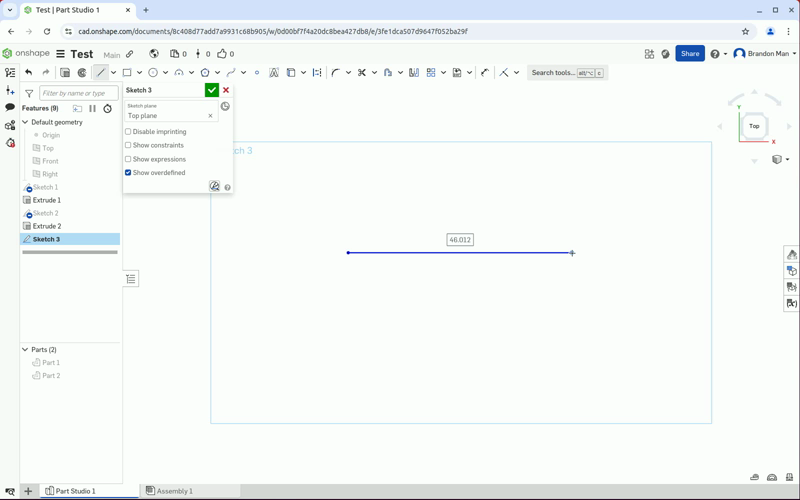
key_down(shift)
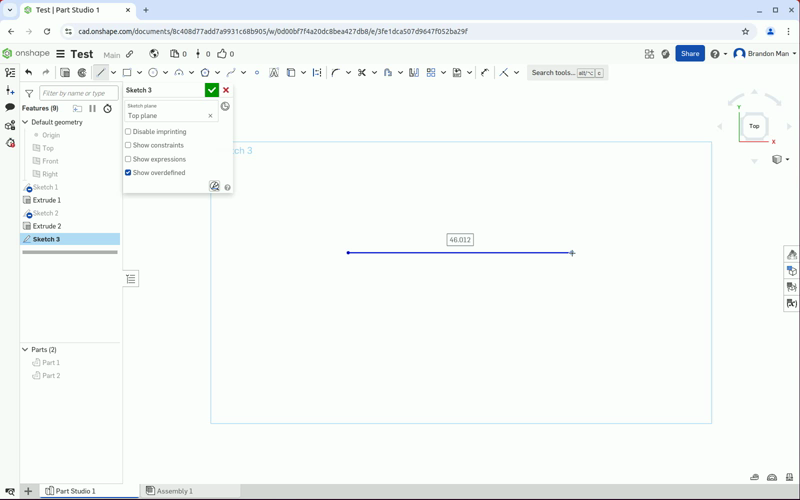
mouse_move(589, 252)
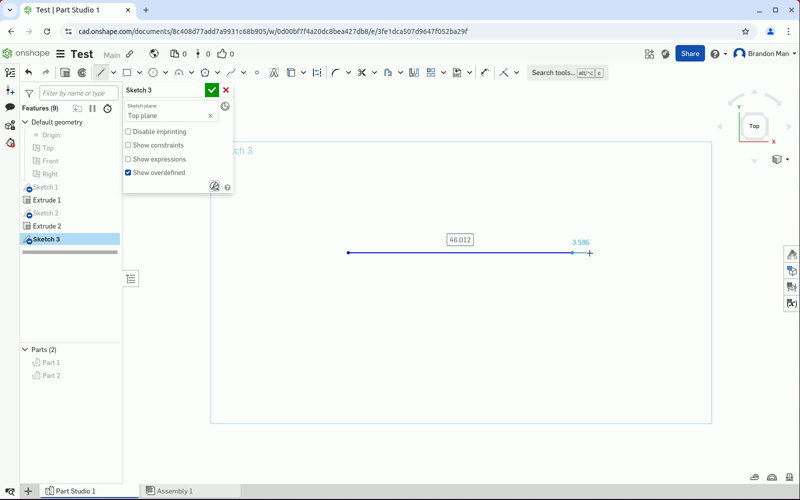
mouse_move(572, 243)
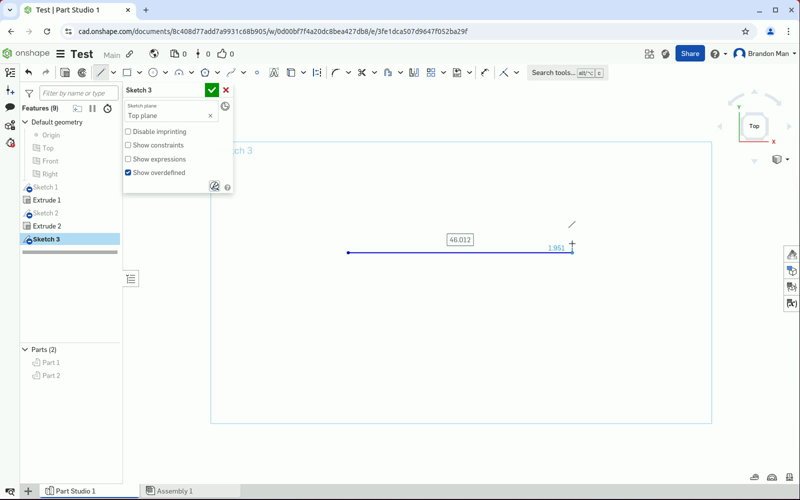
click(572, 243)
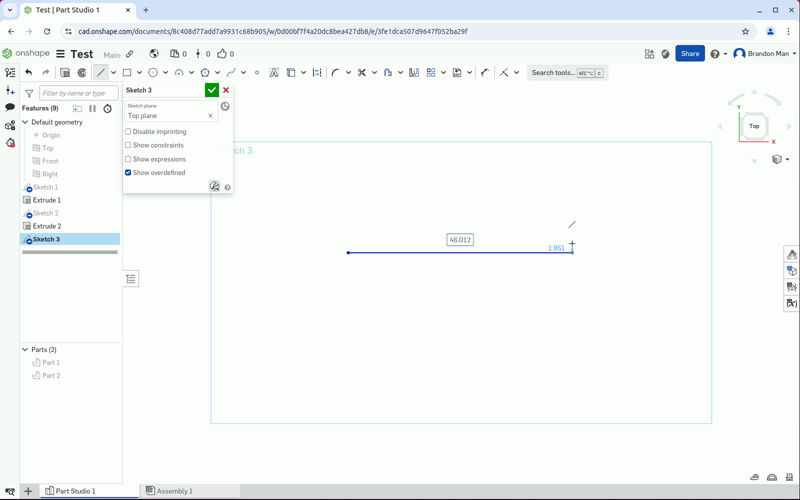
key_up(shift)
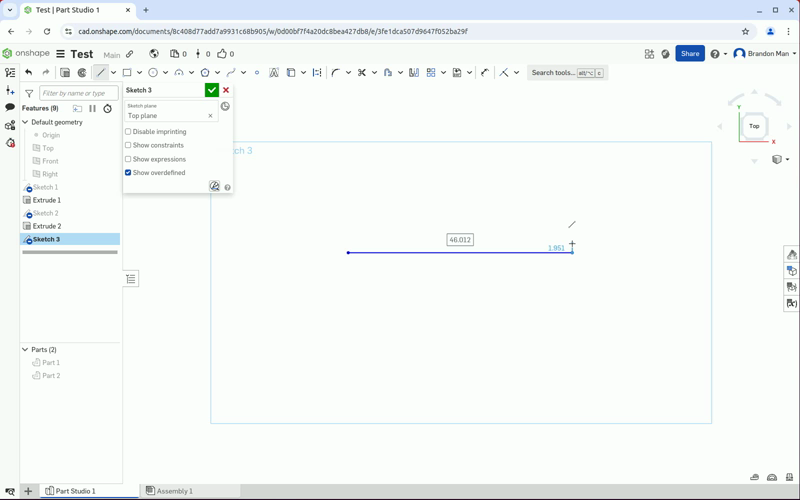
key_down(shift)
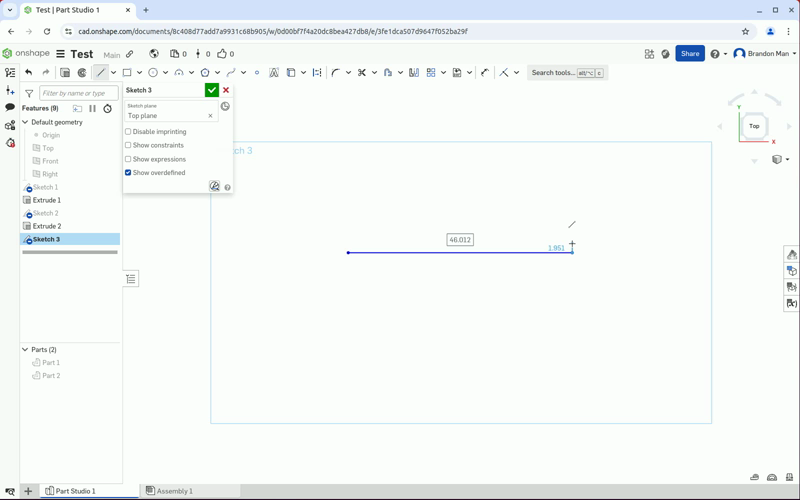
mouse_move(348, 243)
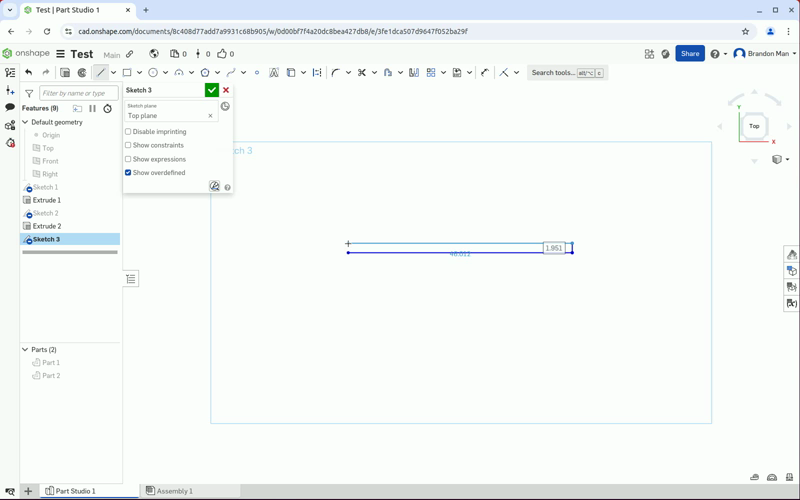
click(348, 243)
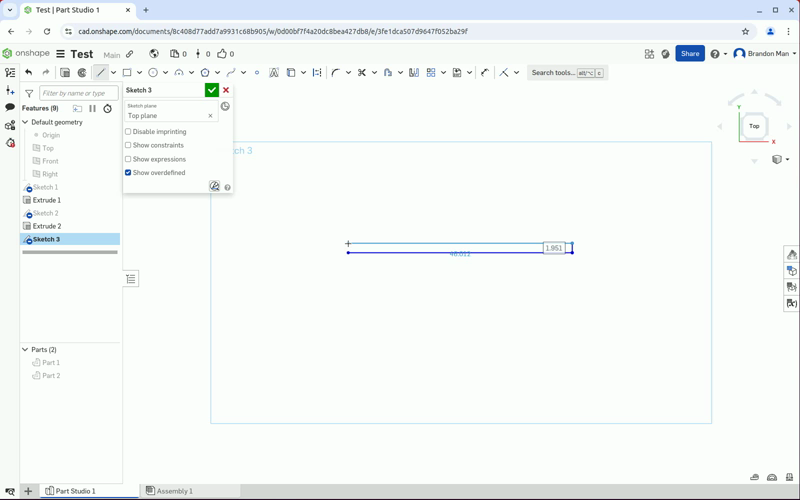
key_up(shift)
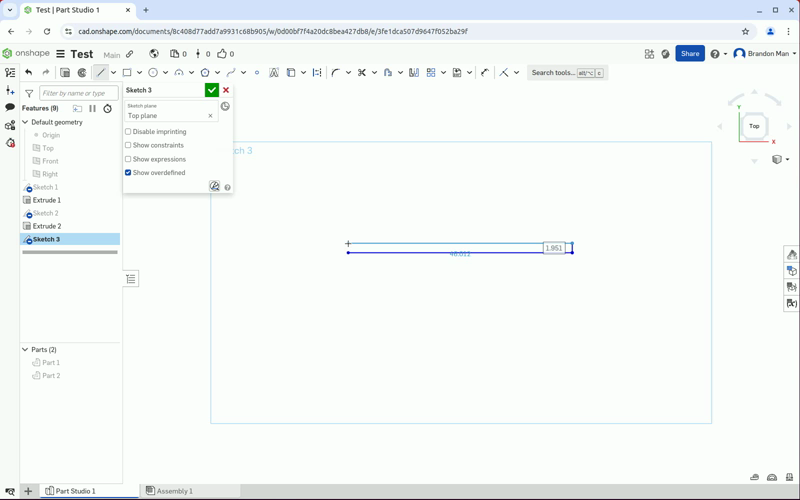
mouse_move(378, 243)
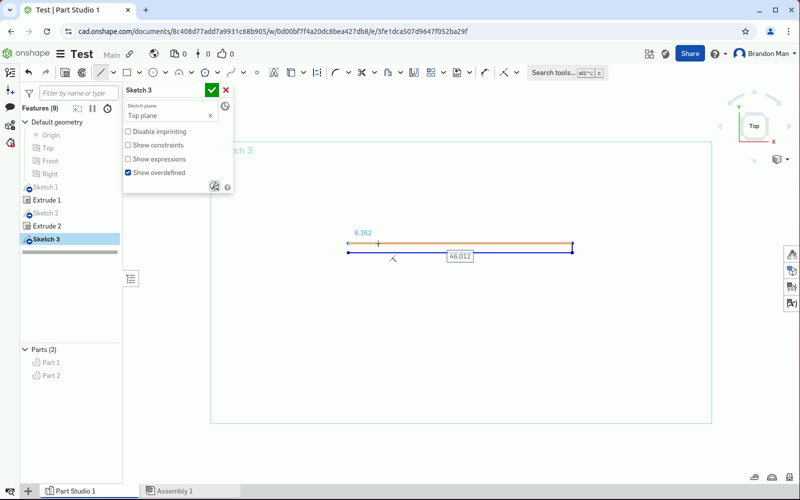
key_down(shift)
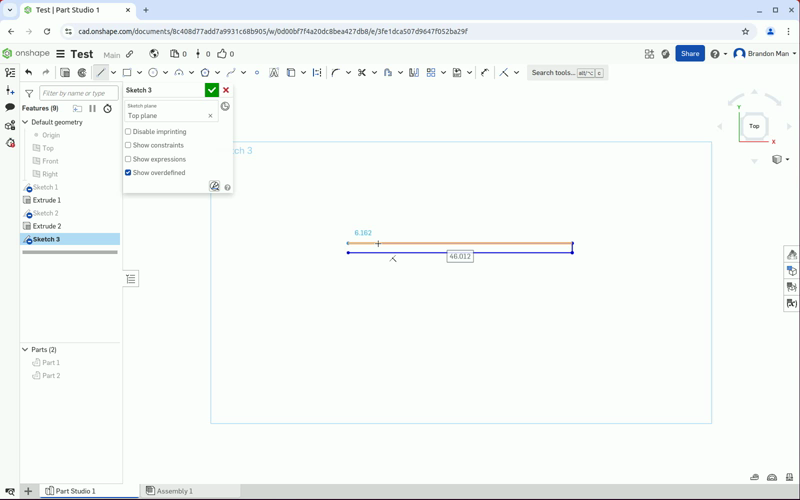
mouse_move(348, 252)
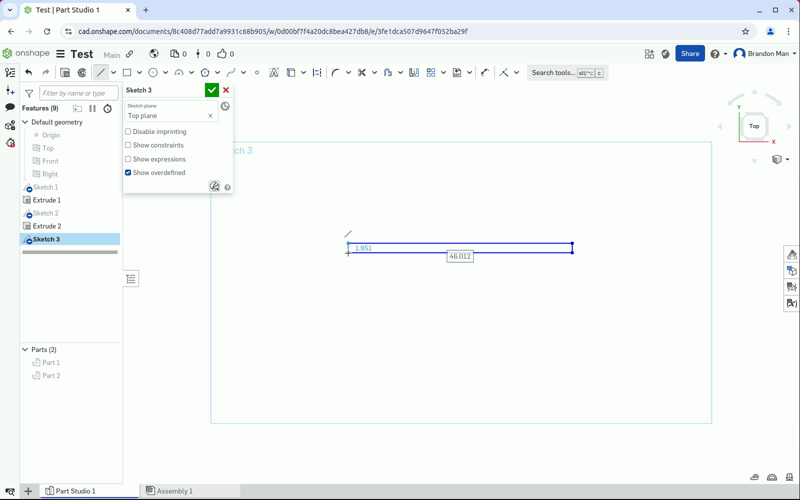
key_up(shift)
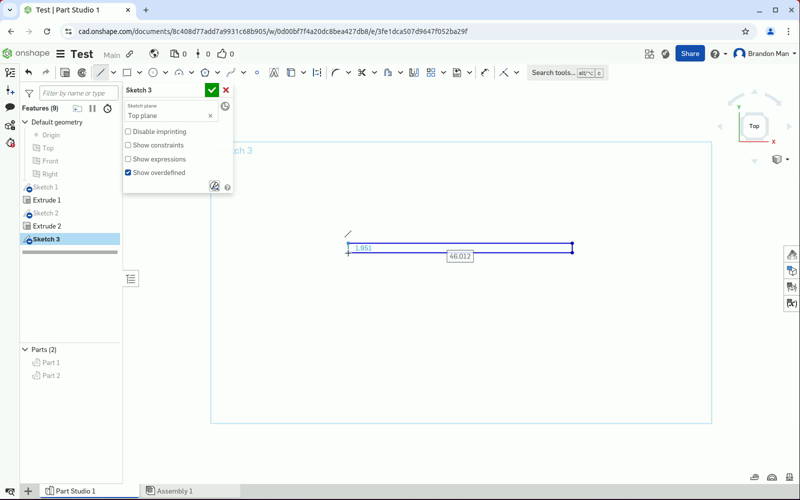
click(348, 252)
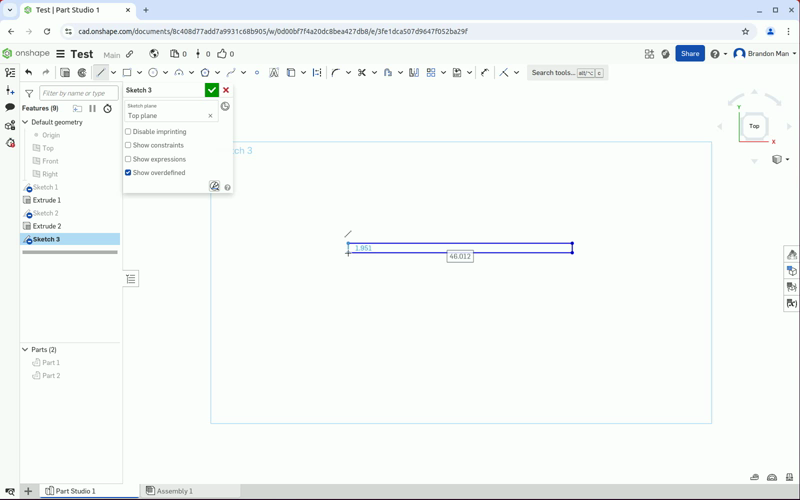
key(esc)
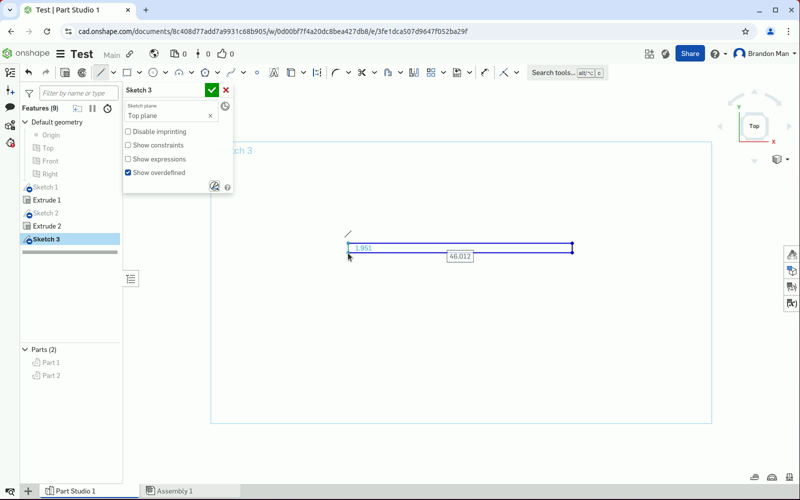
mouse_move(458, 245)
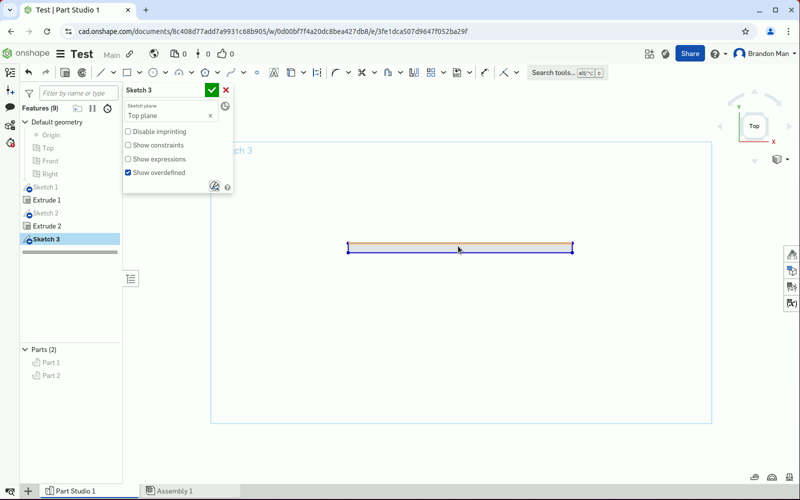
click(458, 245)
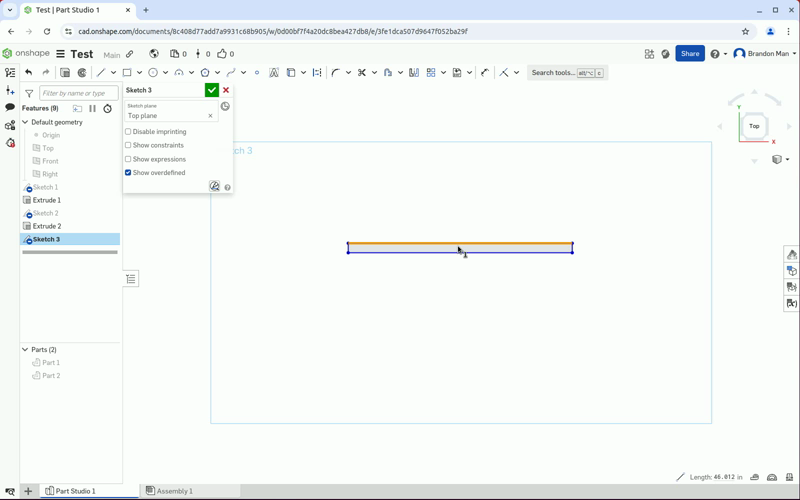
mouse_move(73, 352)
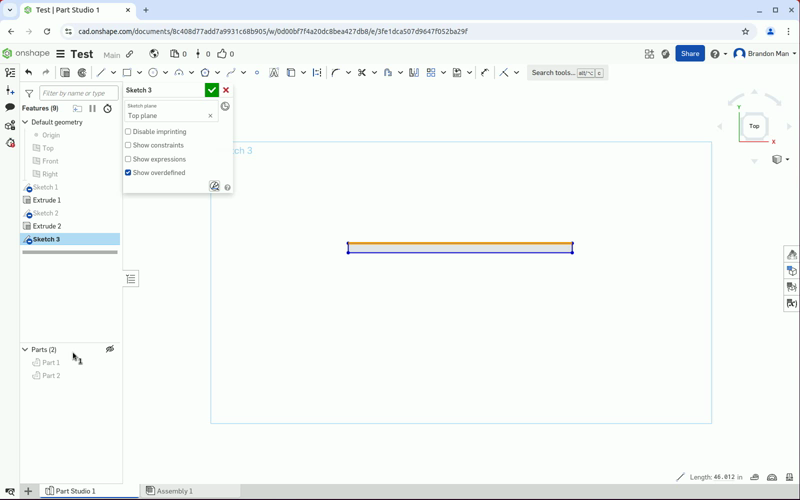
key(shift+y)
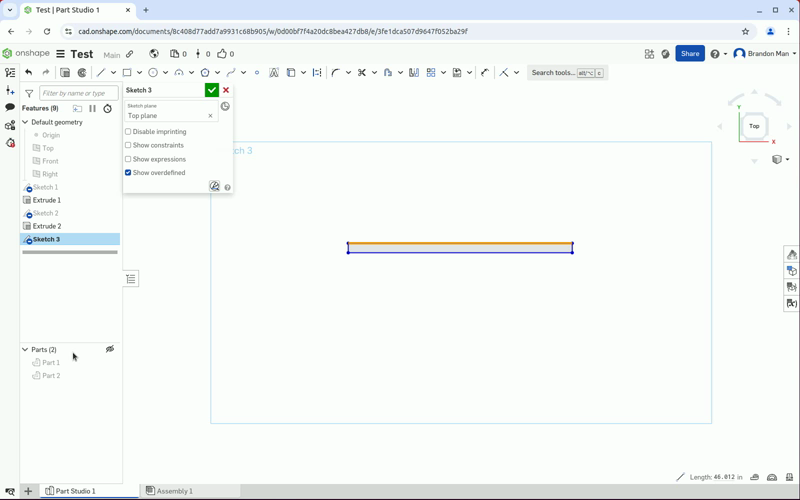
key(shift+e)
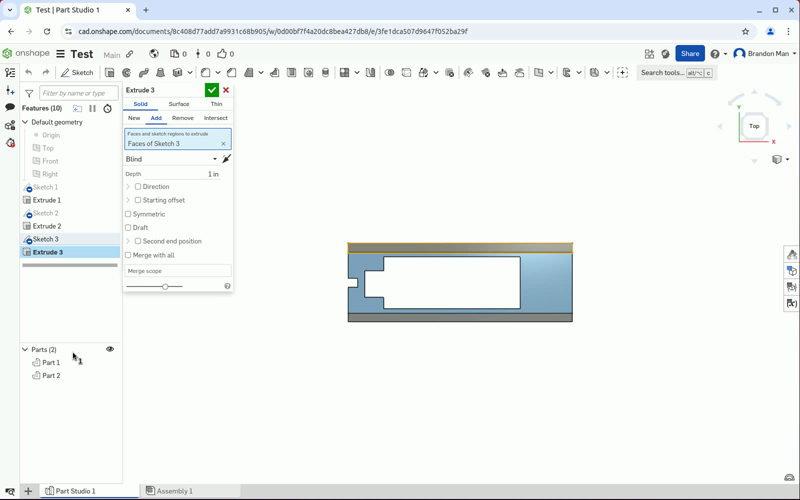
mouse_move(143, 106)
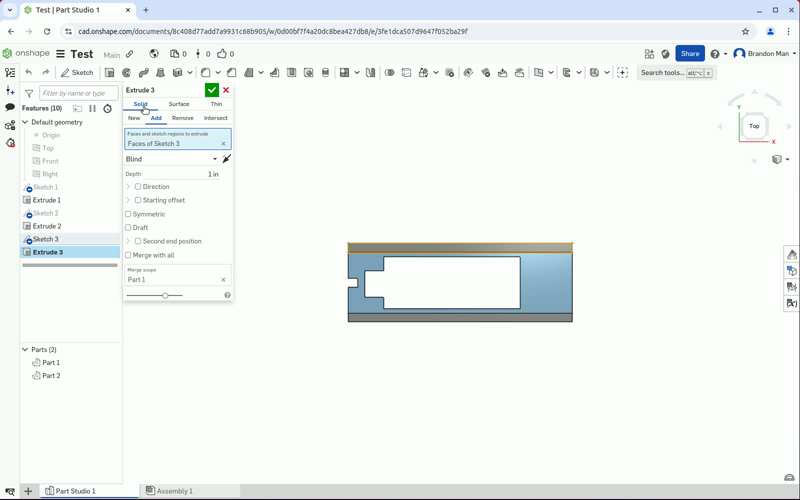
click(143, 106)
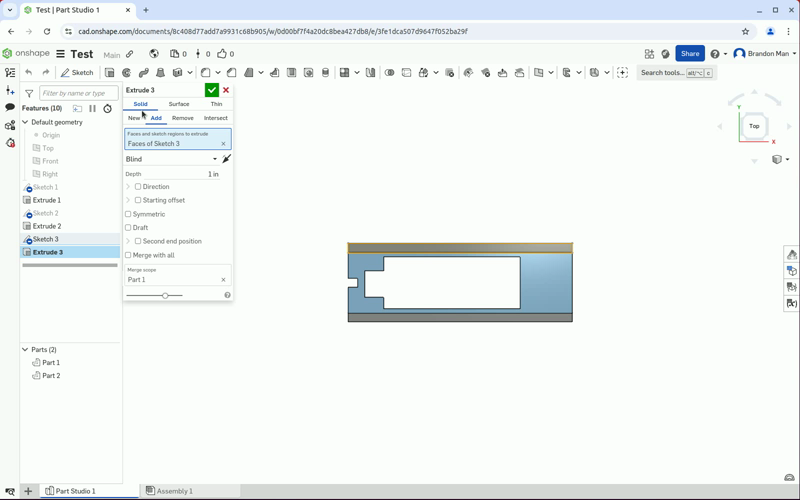
mouse_move(137, 120)
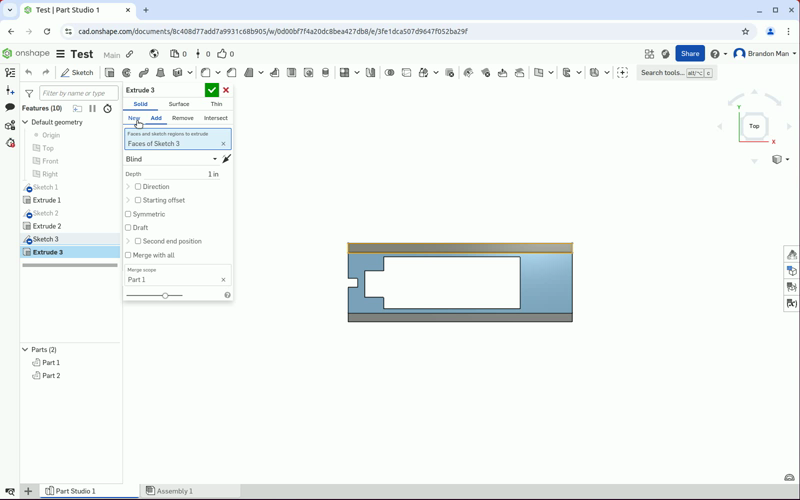
click(137, 120)
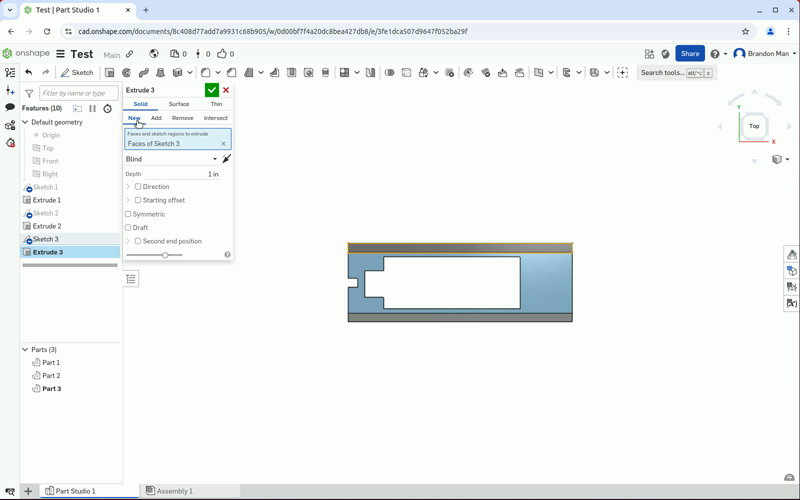
key(tab, 4)
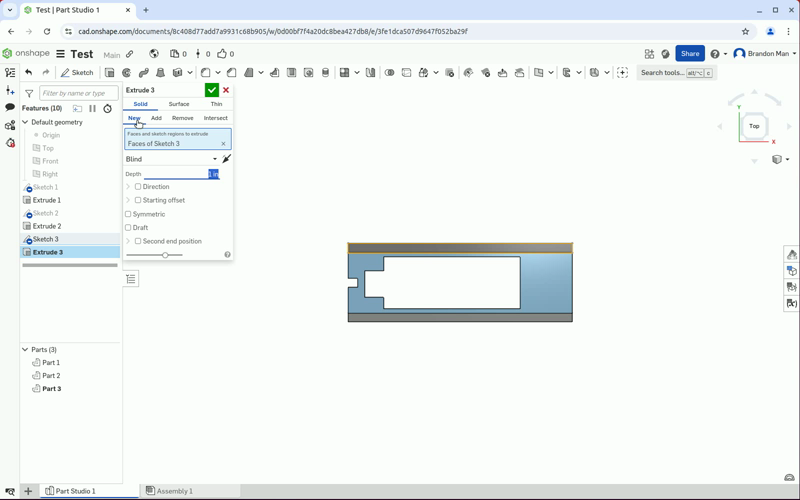
text(0.963)
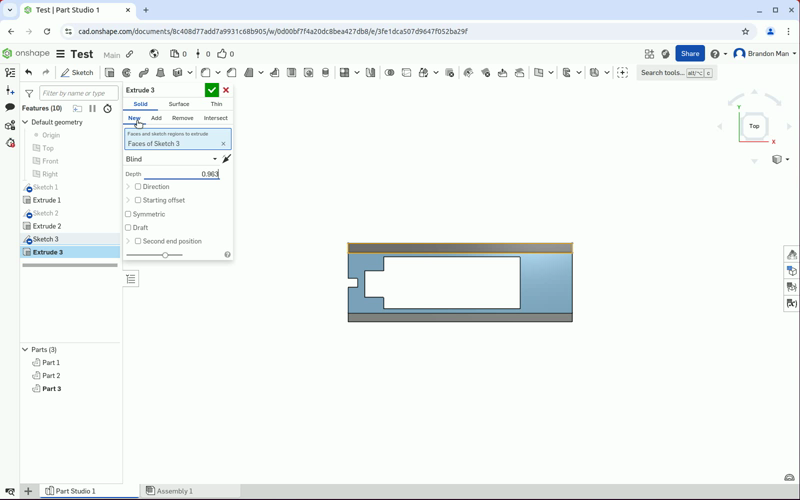
key(enter)
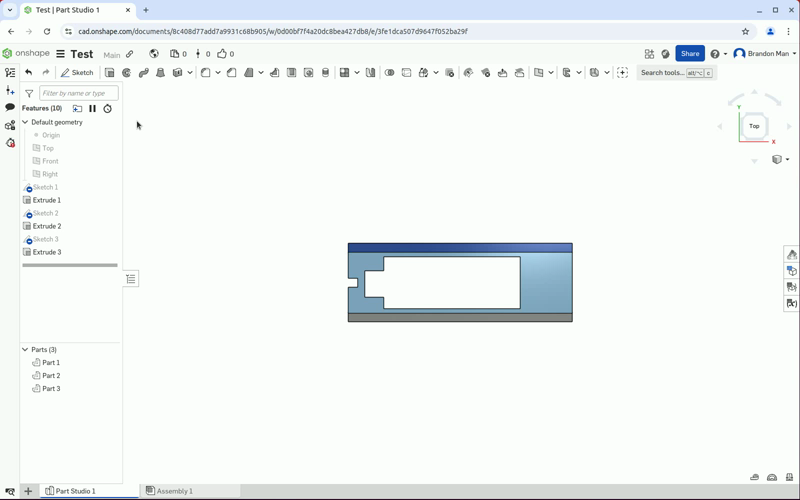
key(shift+h)
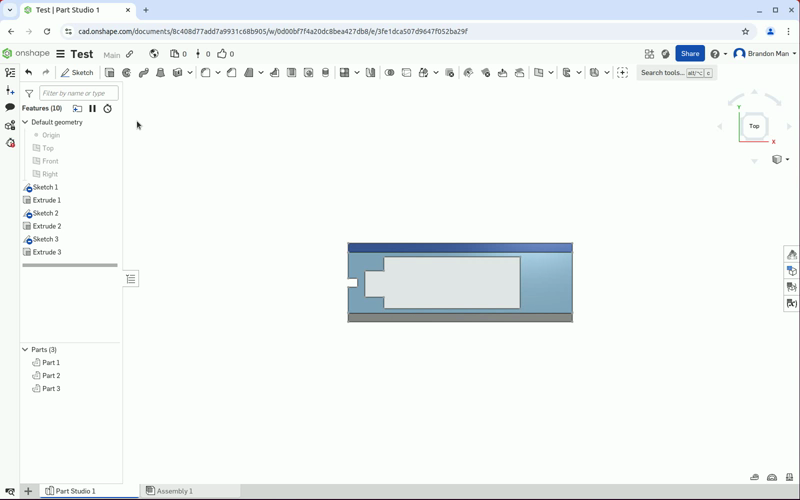
key(shift+h)
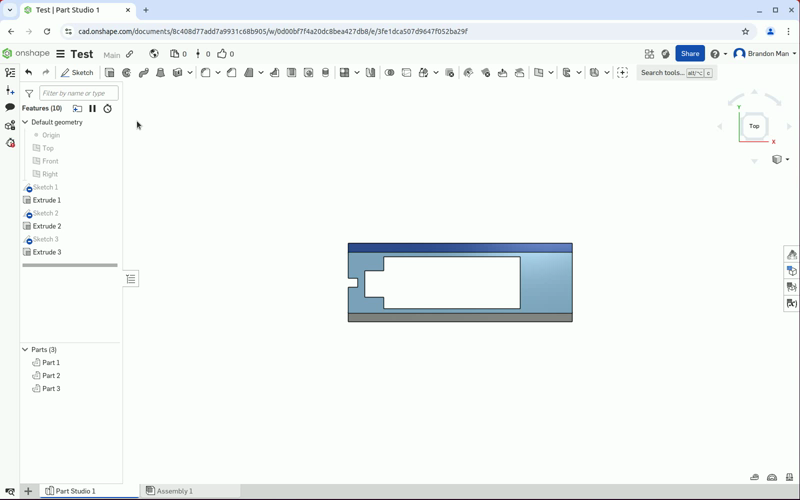
mouse_move(73, 189)
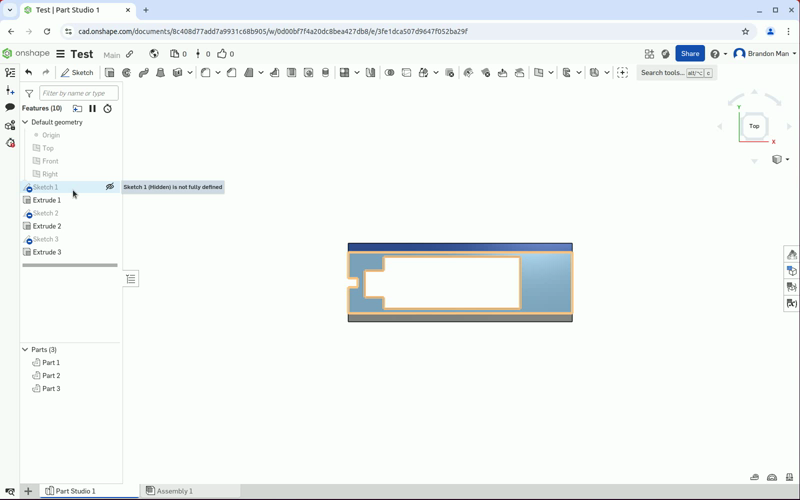
click(73, 189)
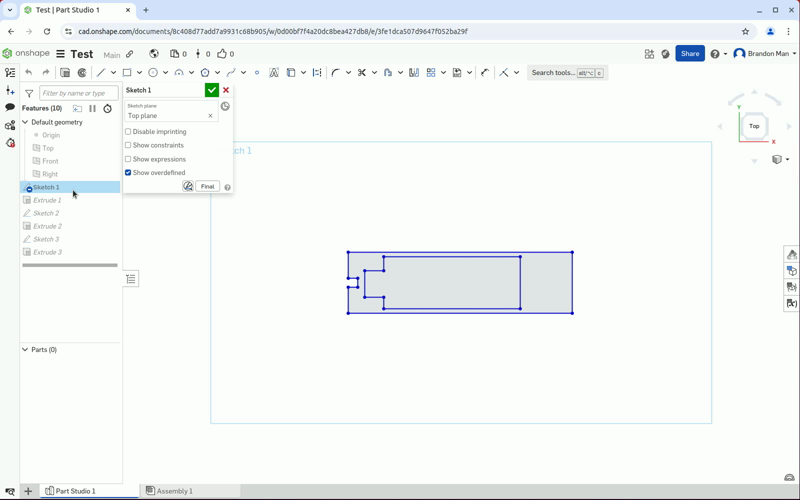
mouse_move(229, 92)
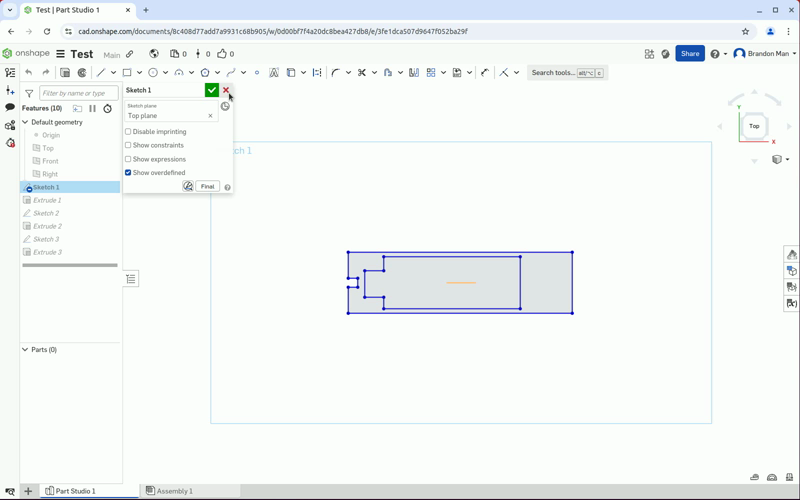
click(229, 92)
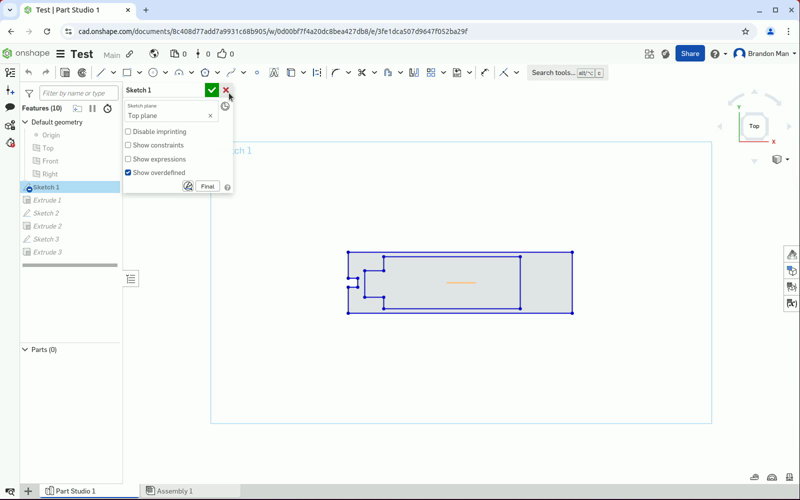
key(shift+s)
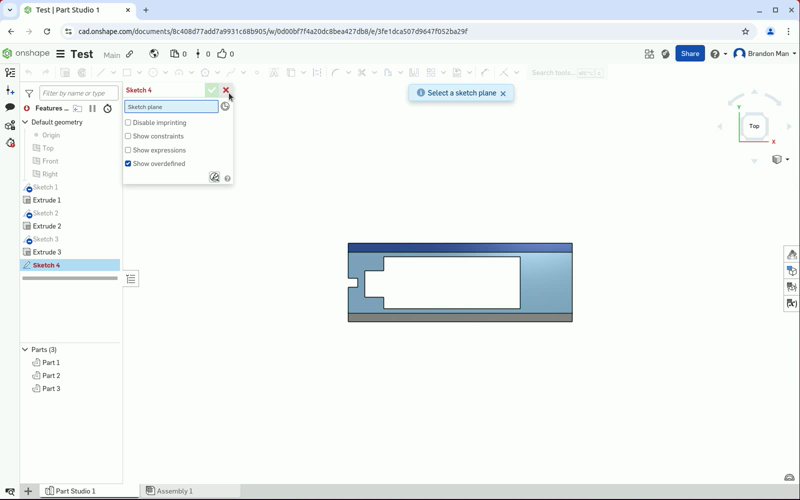
mouse_move(73, 150)
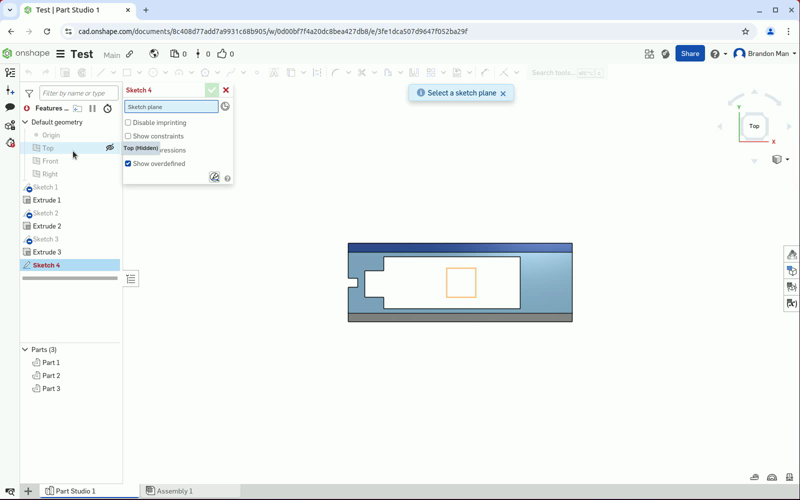
click(73, 150)
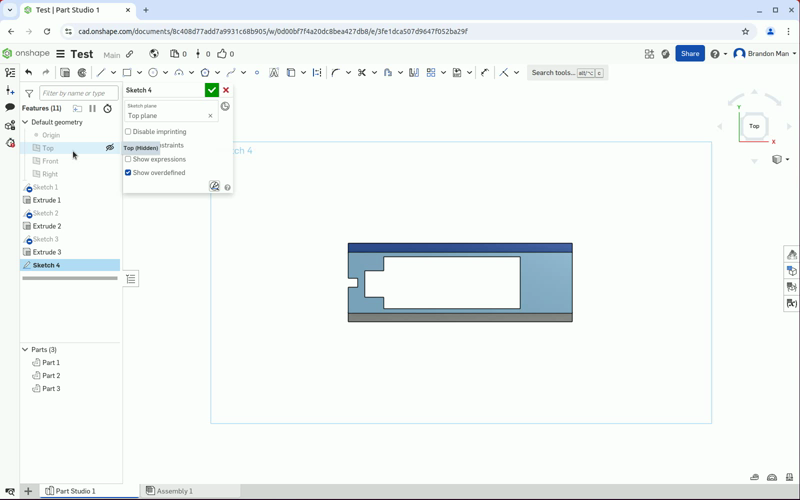
mouse_move(73, 352)
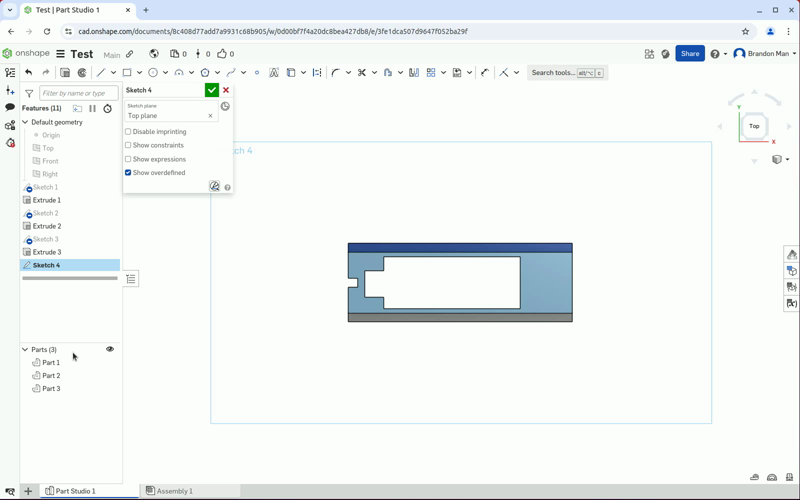
key(y)
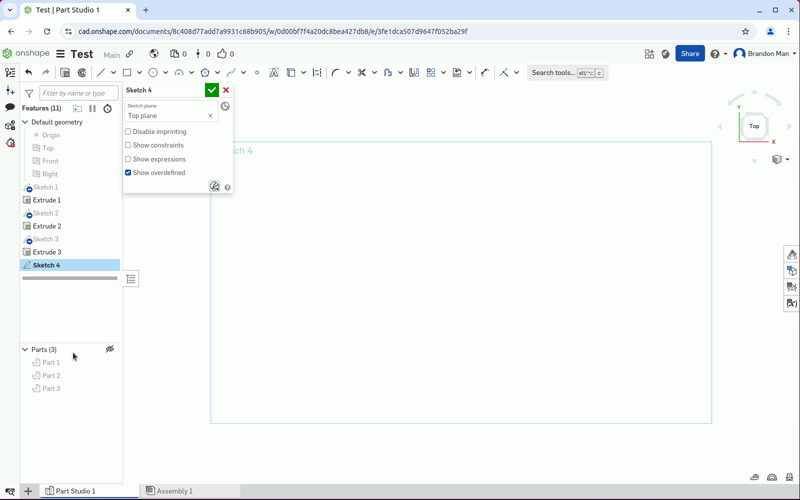
key(l)
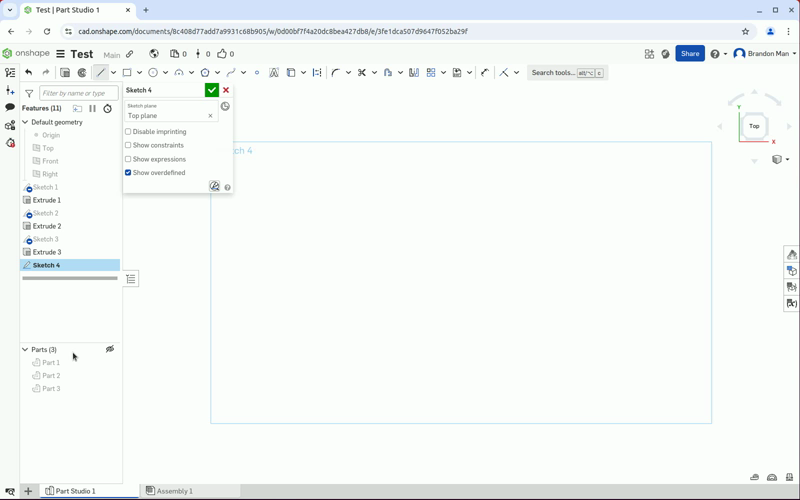
key_down(shift)
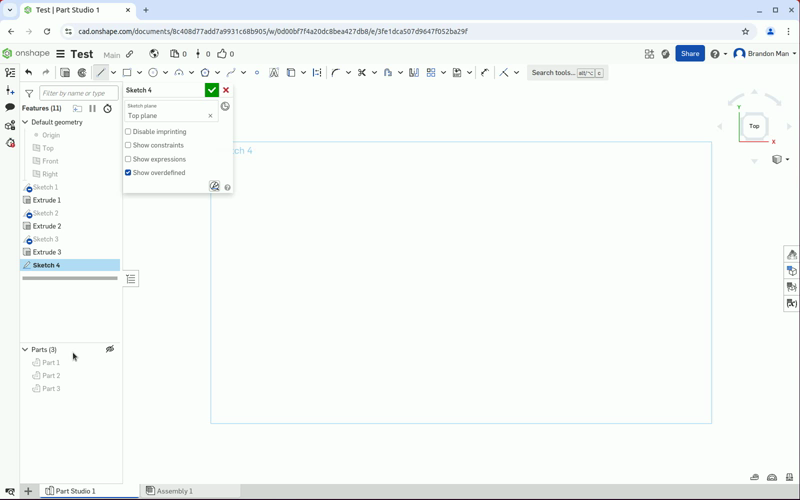
mouse_move(383, 308)
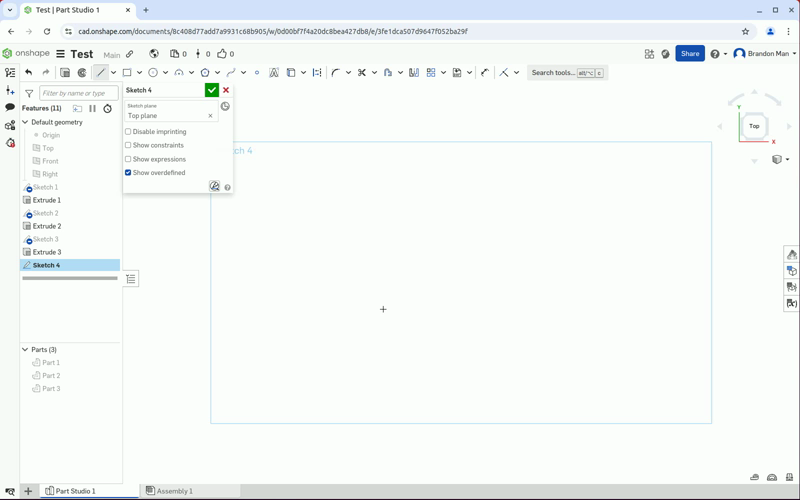
click(383, 308)
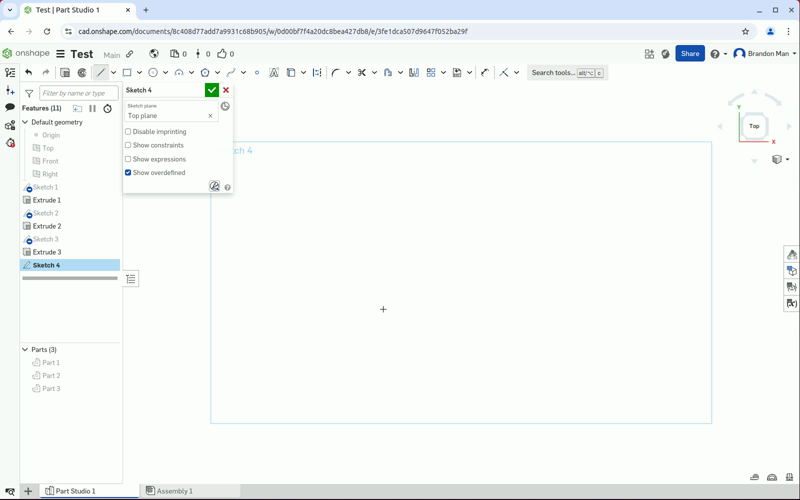
key_up(shift)
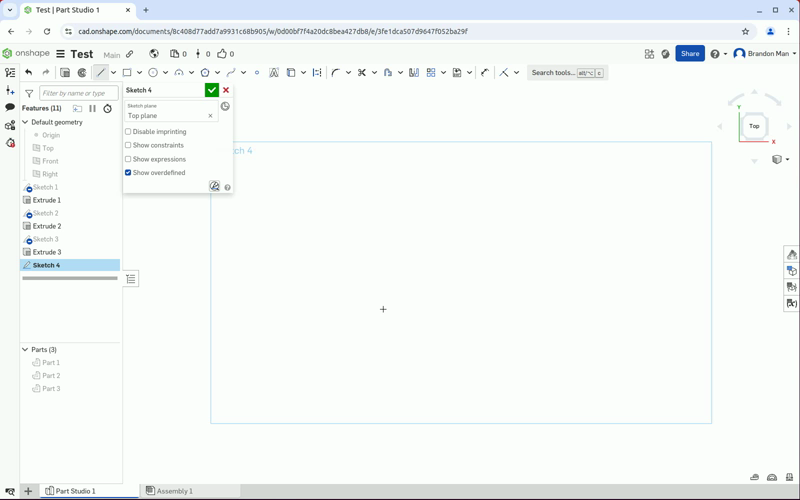
key_down(shift)
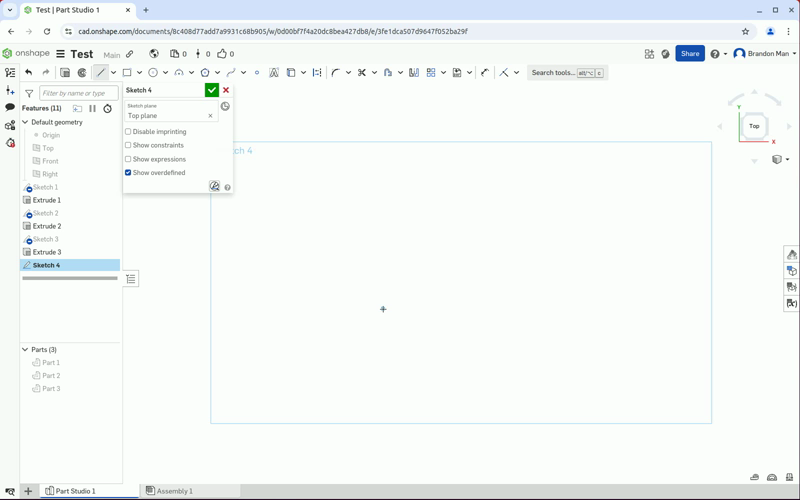
mouse_move(521, 308)
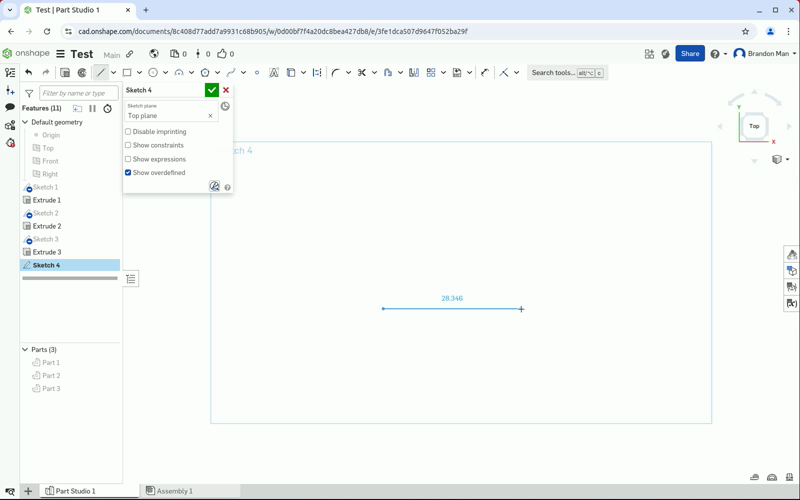
click(521, 308)
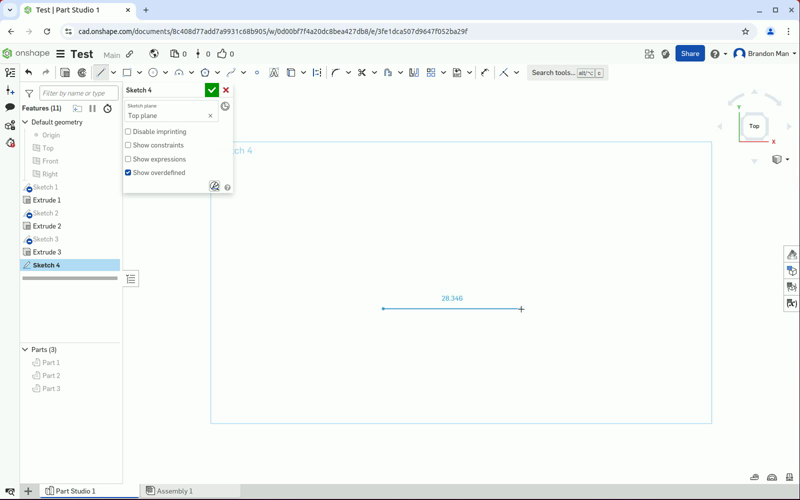
key_up(shift)
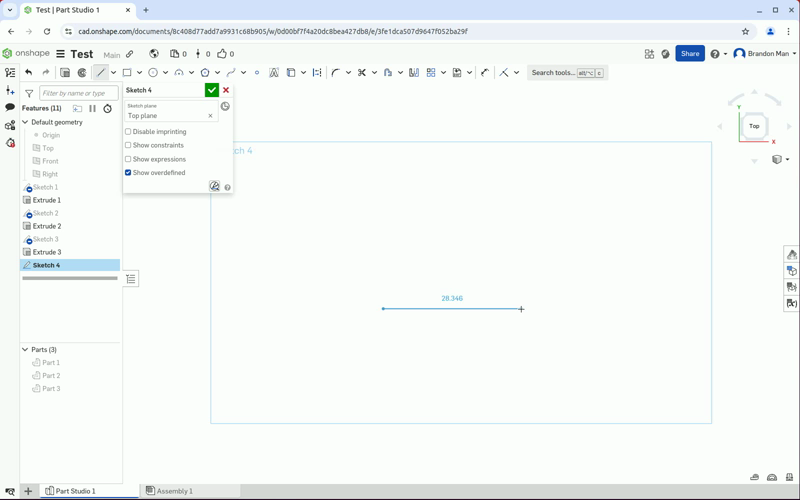
key_down(shift)
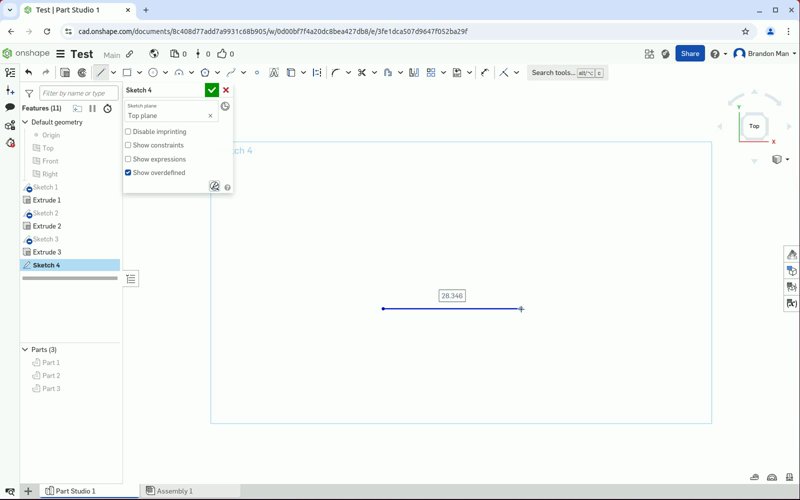
mouse_move(551, 308)
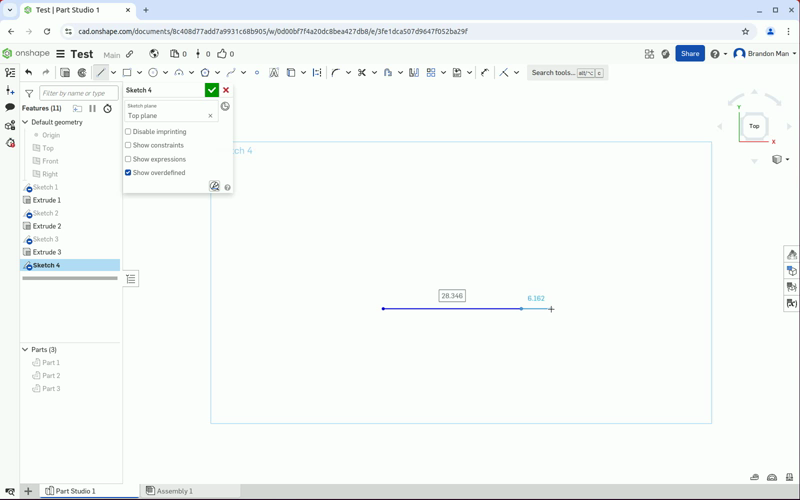
mouse_move(521, 256)
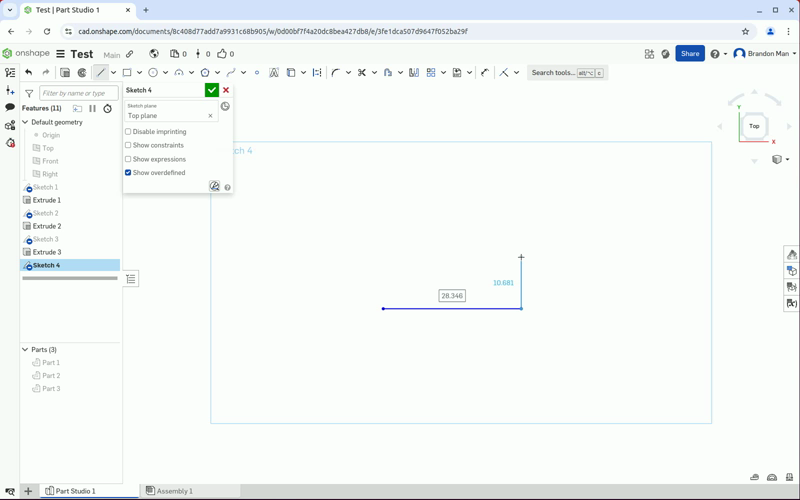
click(521, 256)
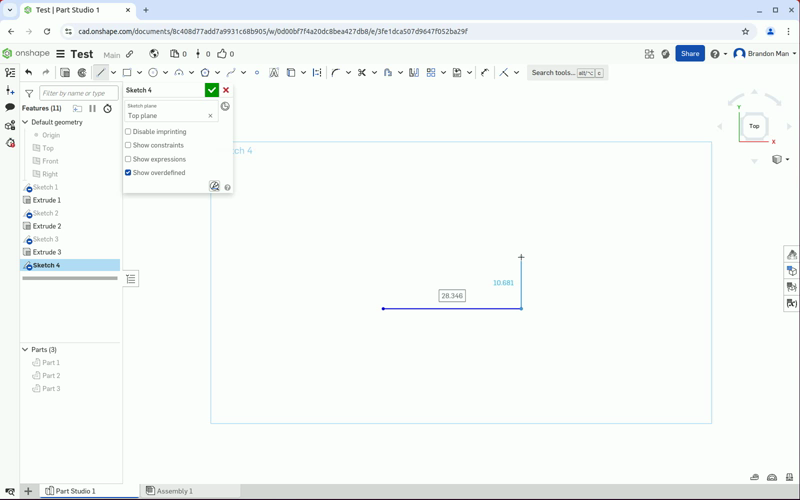
key_up(shift)
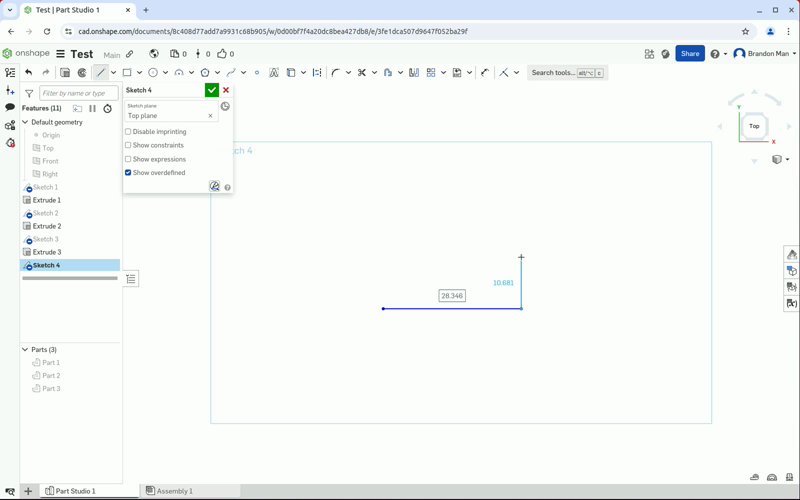
key_down(shift)
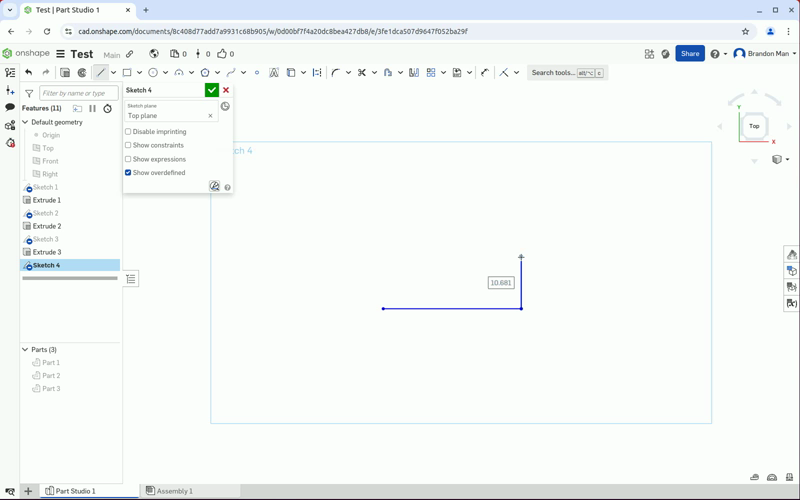
mouse_move(383, 256)
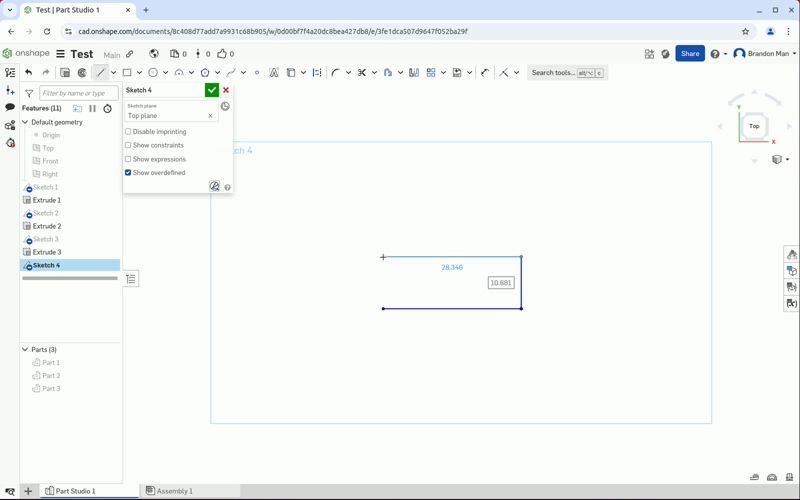
click(383, 256)
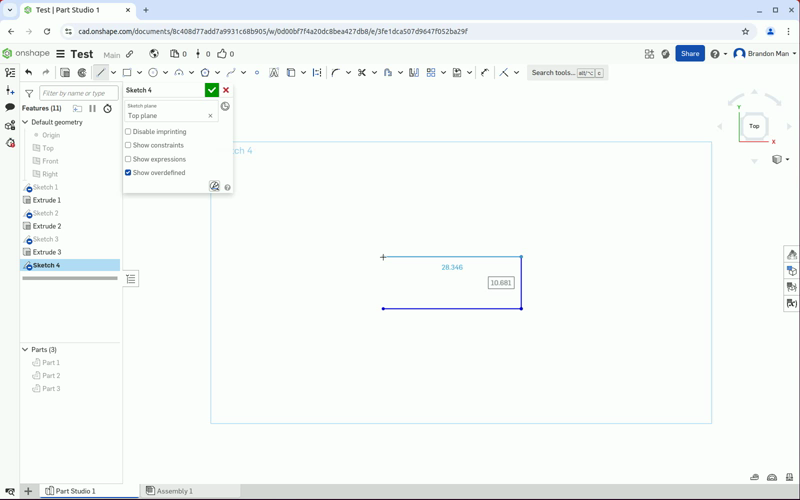
key_up(shift)
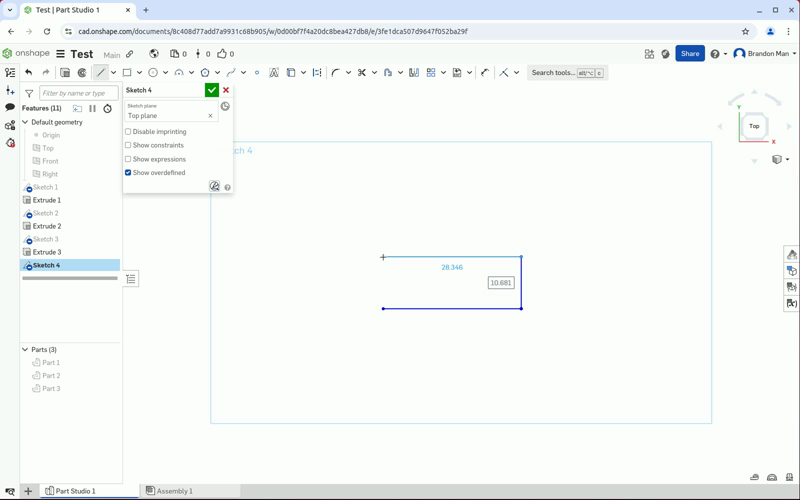
key_down(shift)
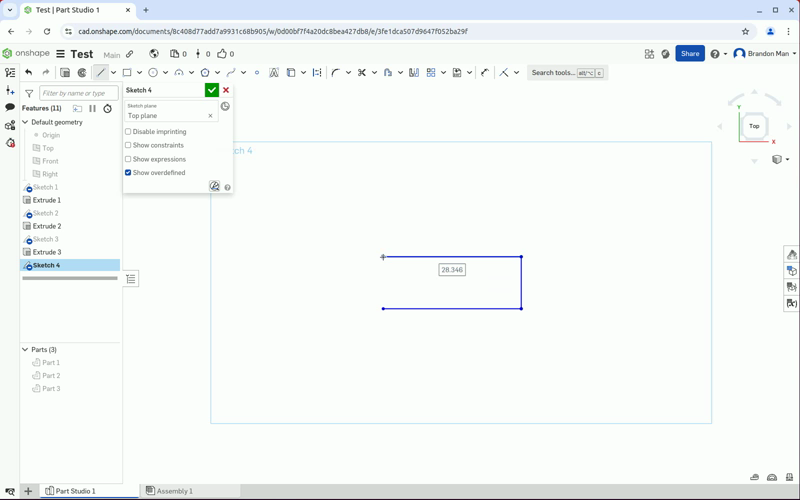
mouse_move(413, 256)
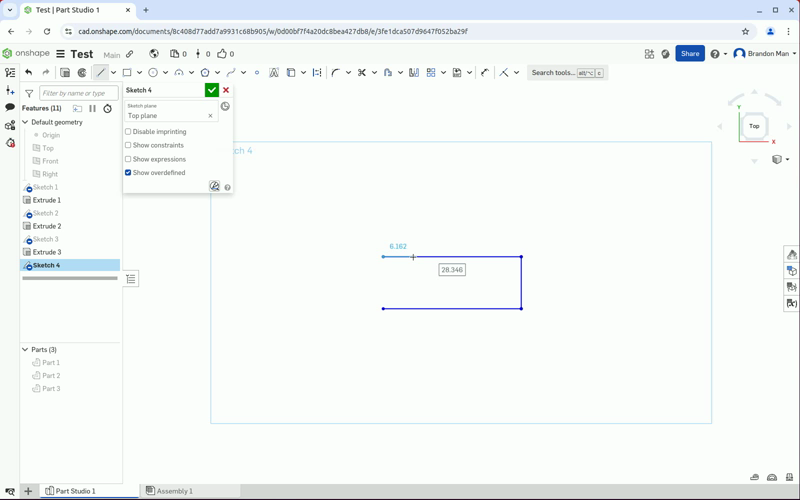
mouse_move(383, 269)
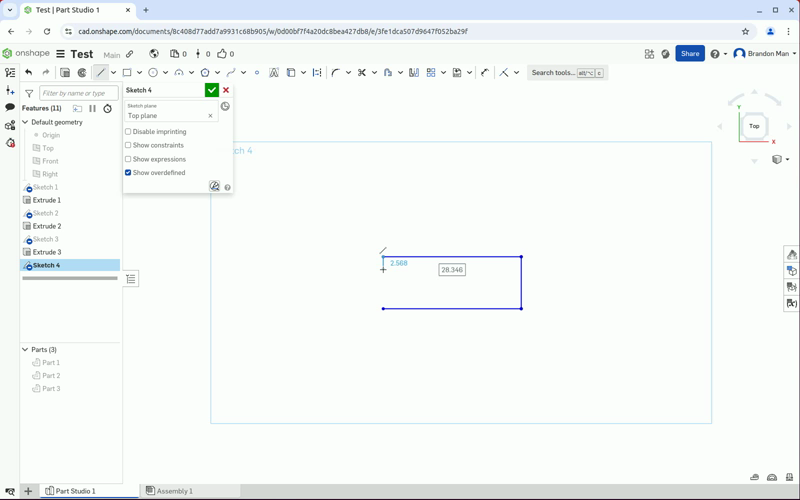
click(383, 269)
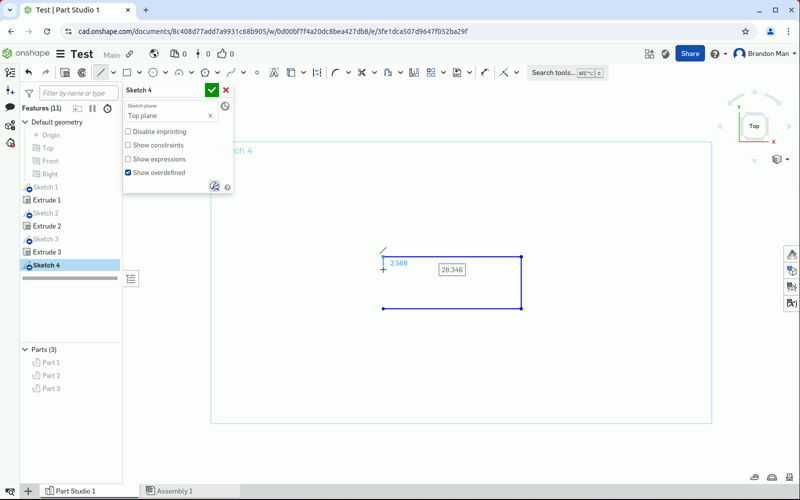
key_up(shift)
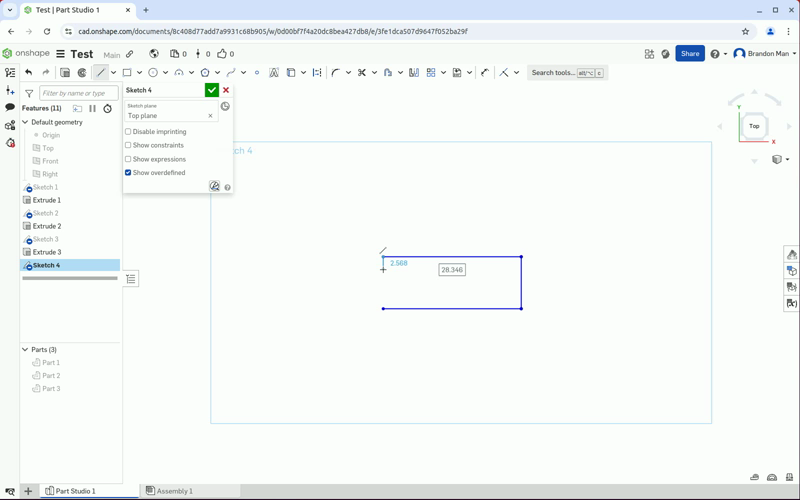
key_down(shift)
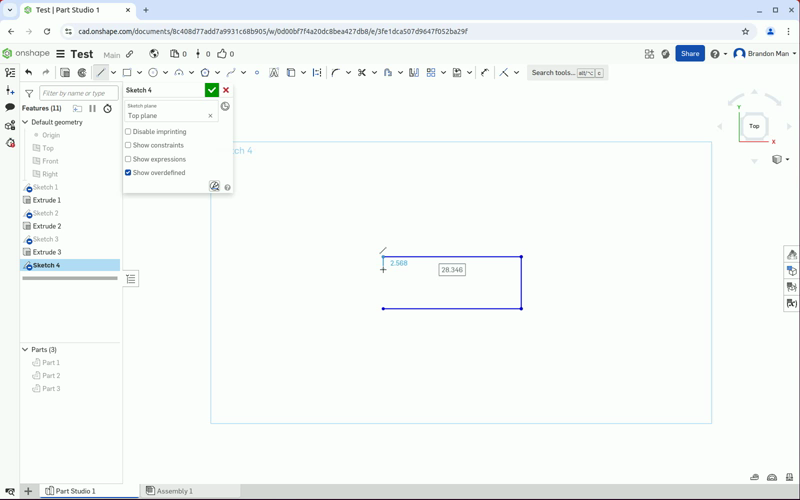
mouse_move(413, 269)
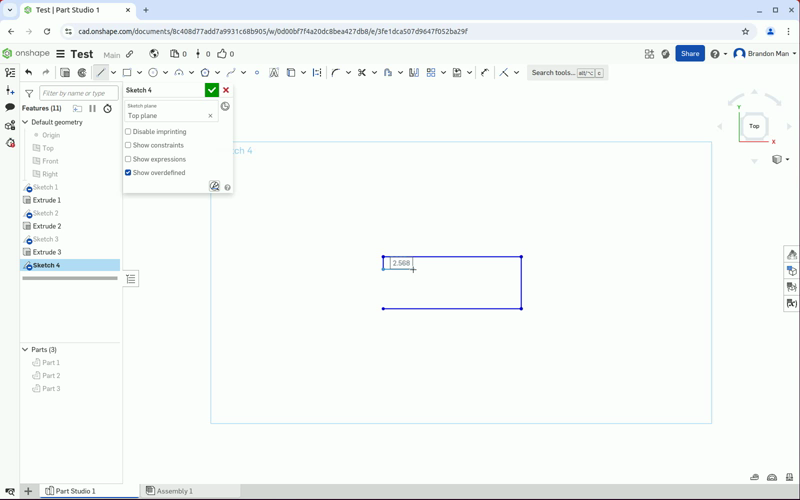
mouse_move(383, 295)
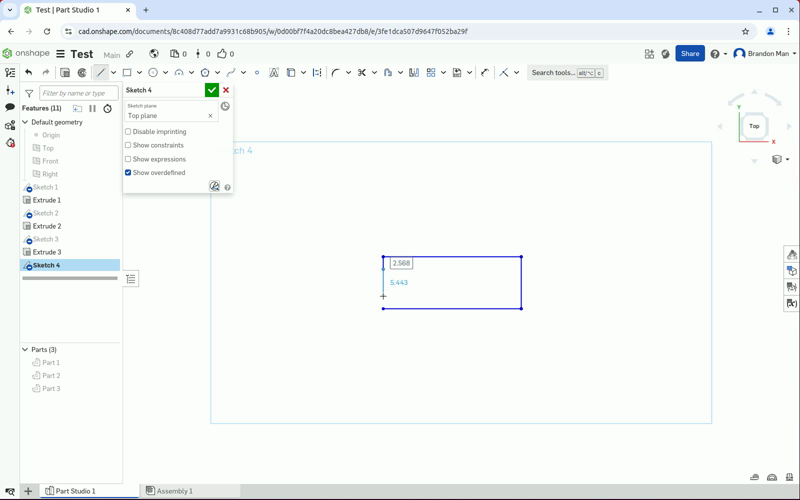
click(383, 295)
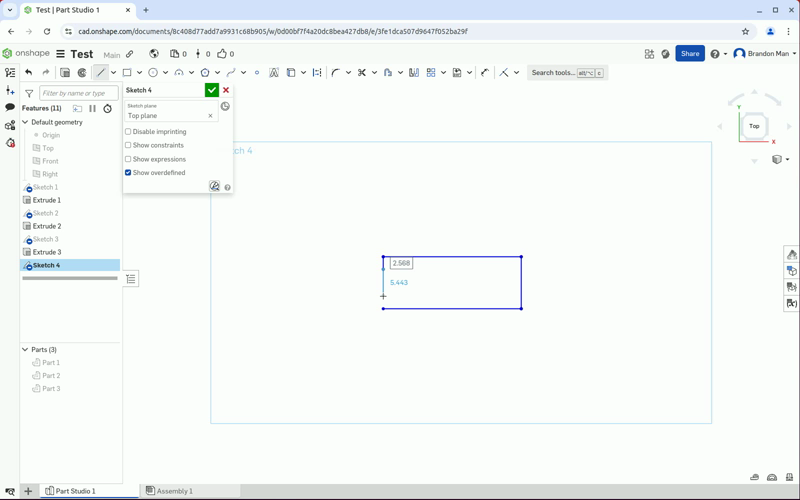
key_up(shift)
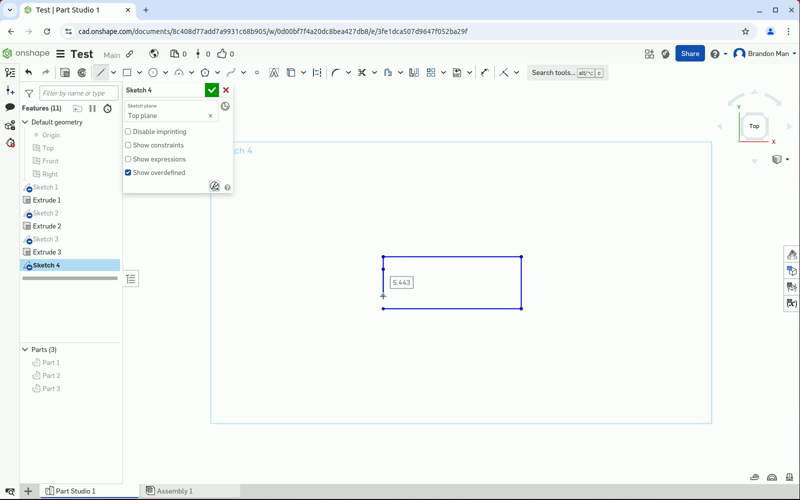
mouse_move(413, 295)
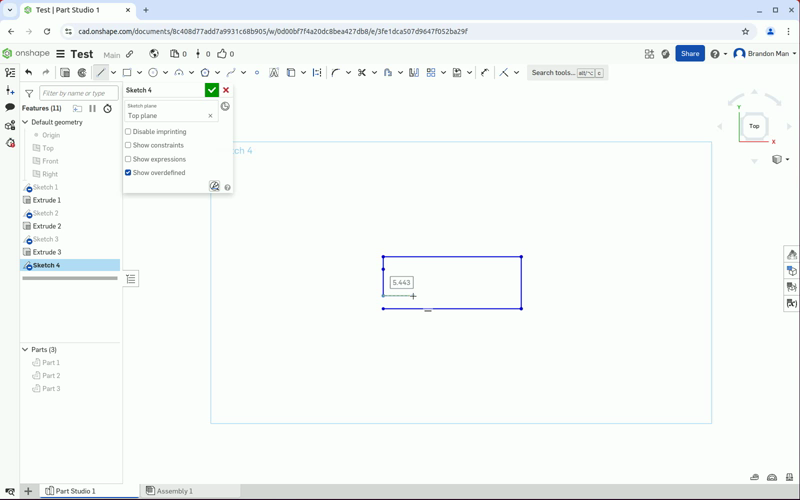
key_down(shift)
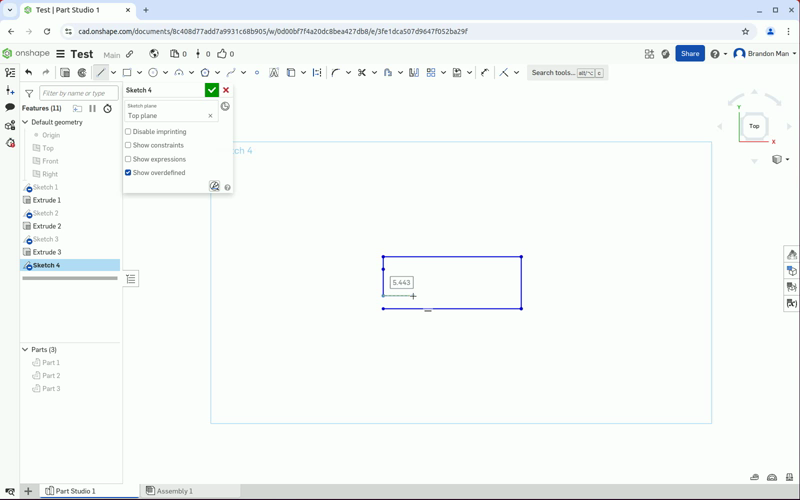
mouse_move(383, 308)
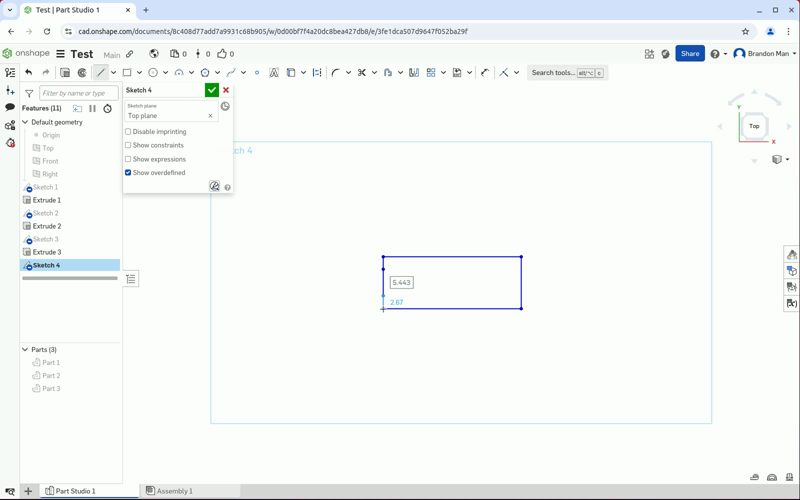
key_up(shift)
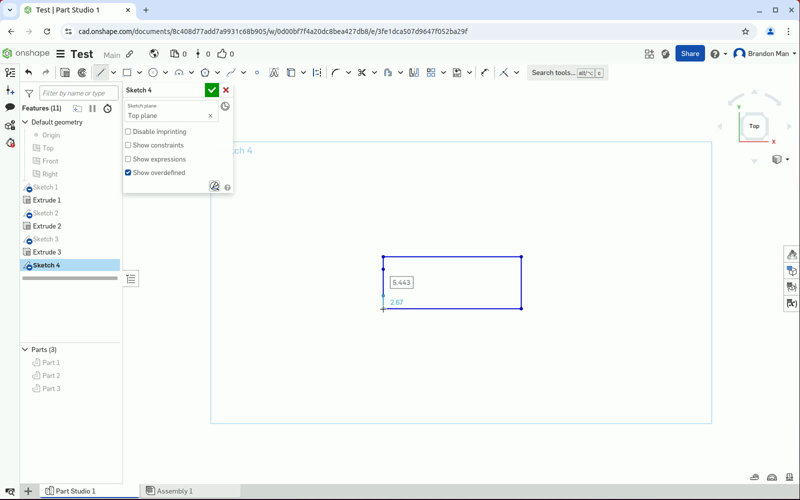
click(383, 308)
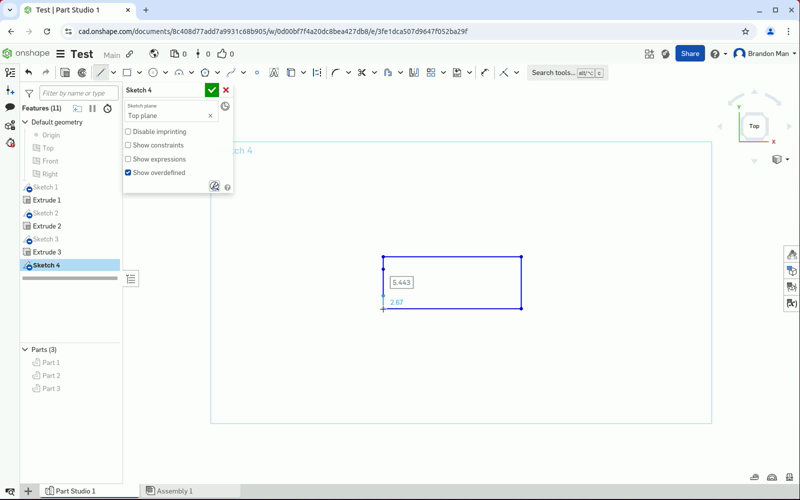
key(esc)
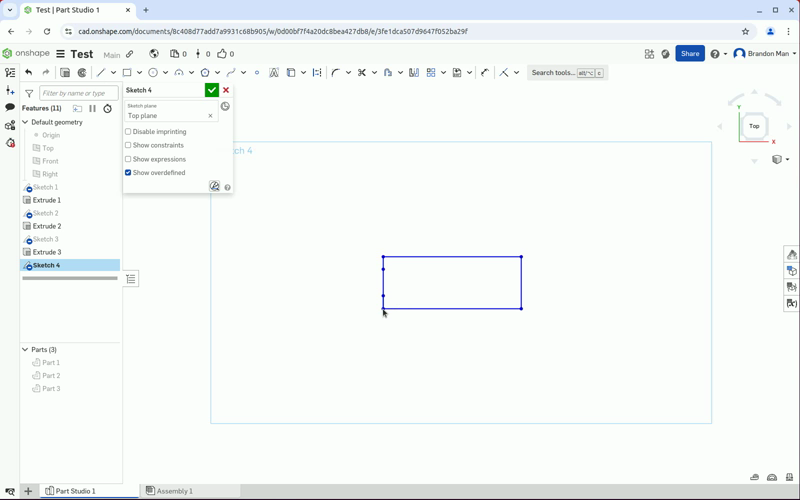
mouse_move(429, 275)
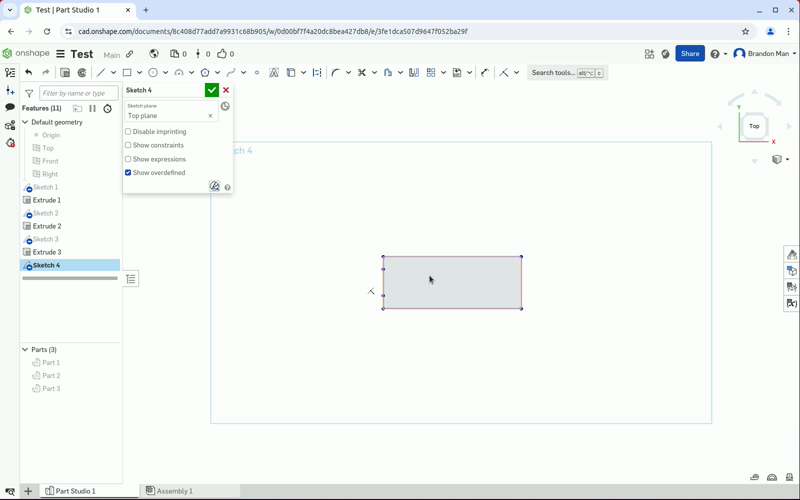
click(429, 275)
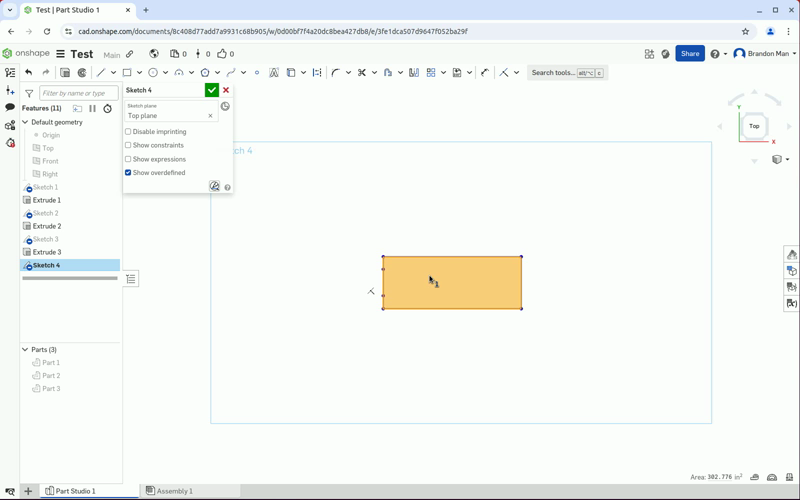
mouse_move(73, 352)
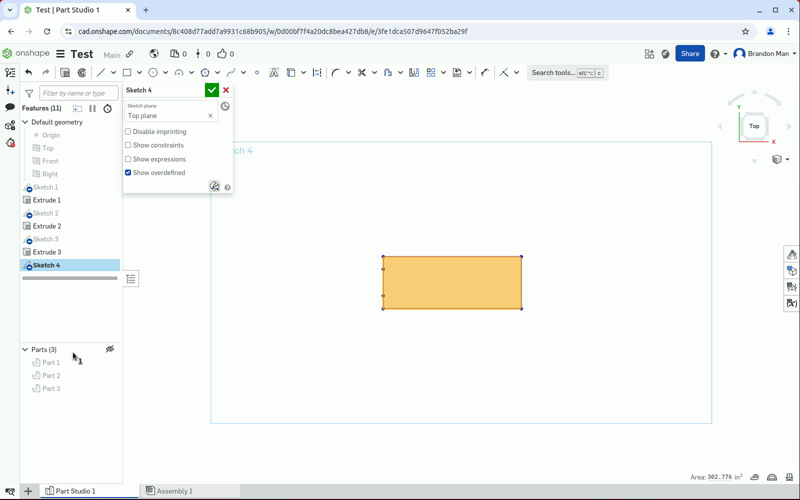
key(shift+y)
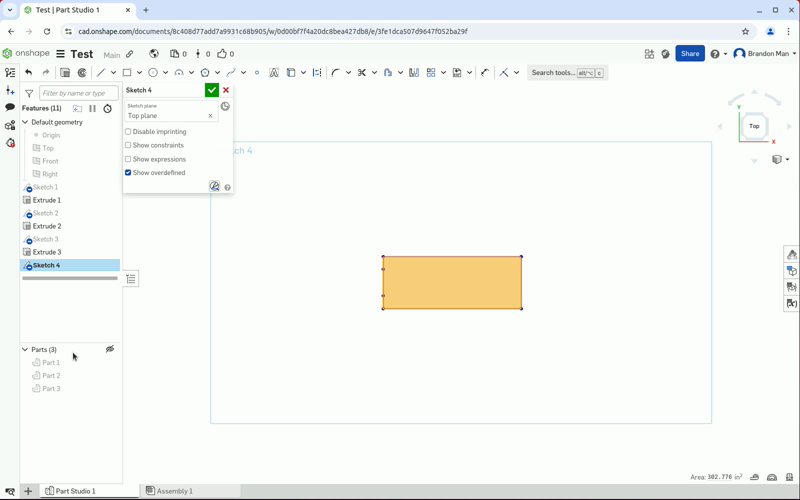
key(shift+e)
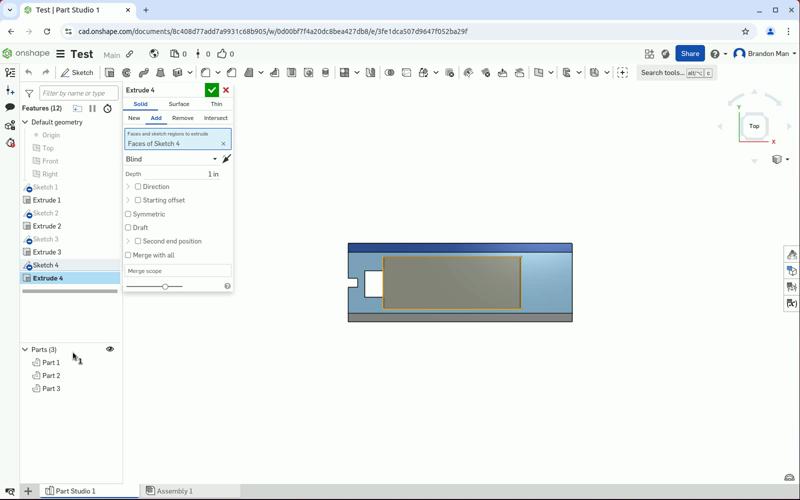
mouse_move(143, 106)
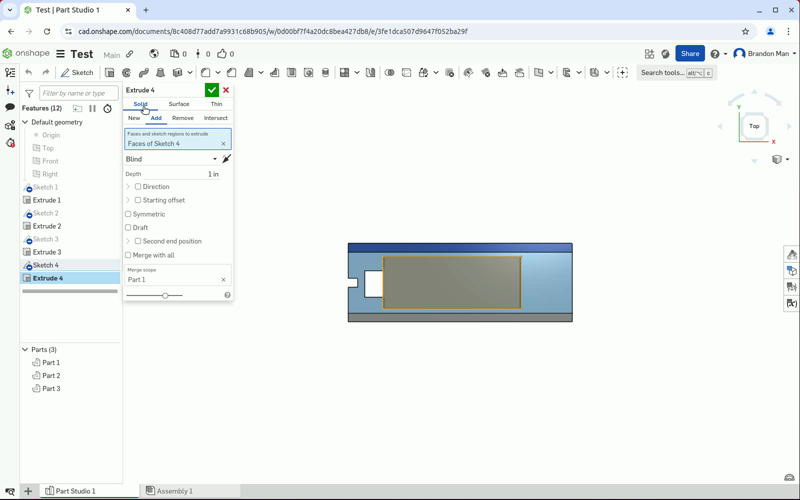
click(143, 106)
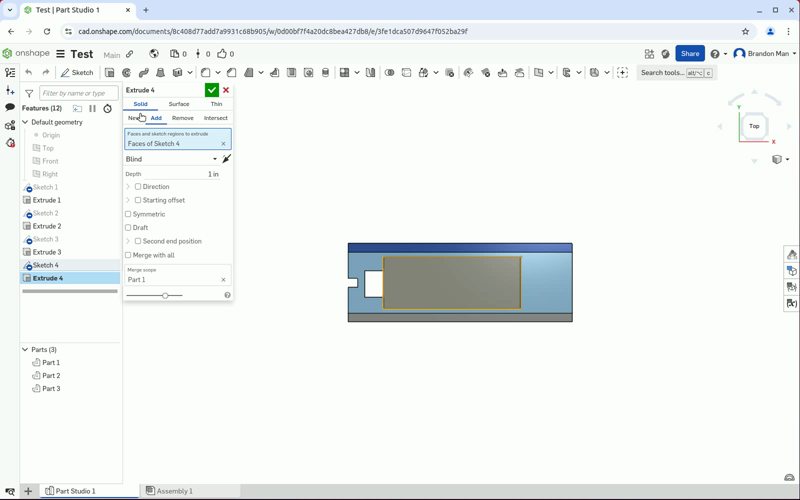
mouse_move(137, 120)
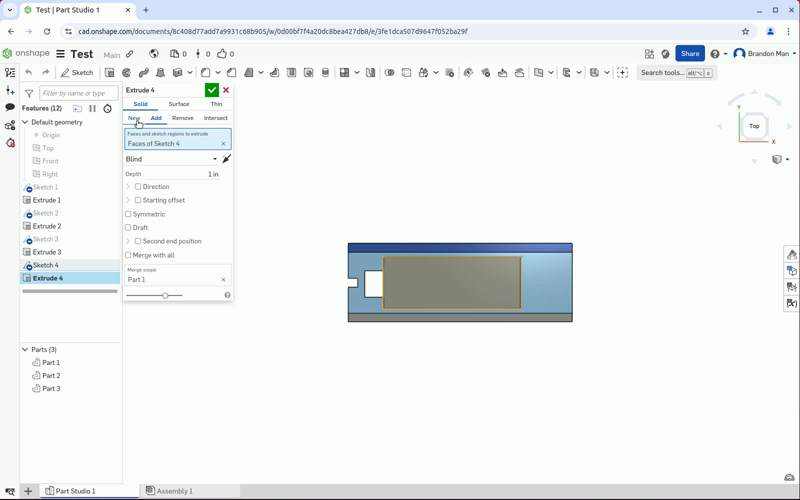
click(137, 120)
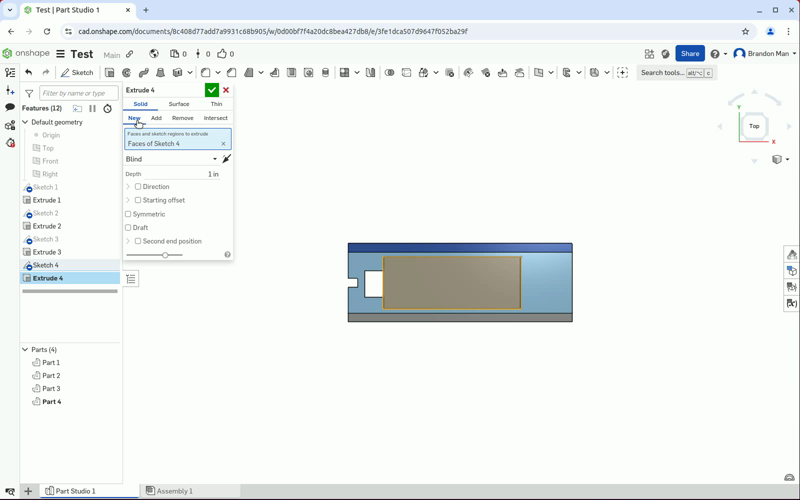
key(tab, 4)
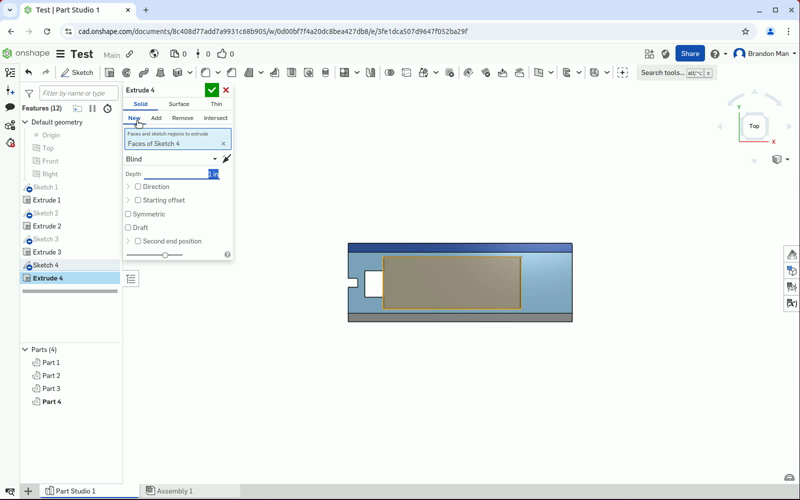
text(0.722)
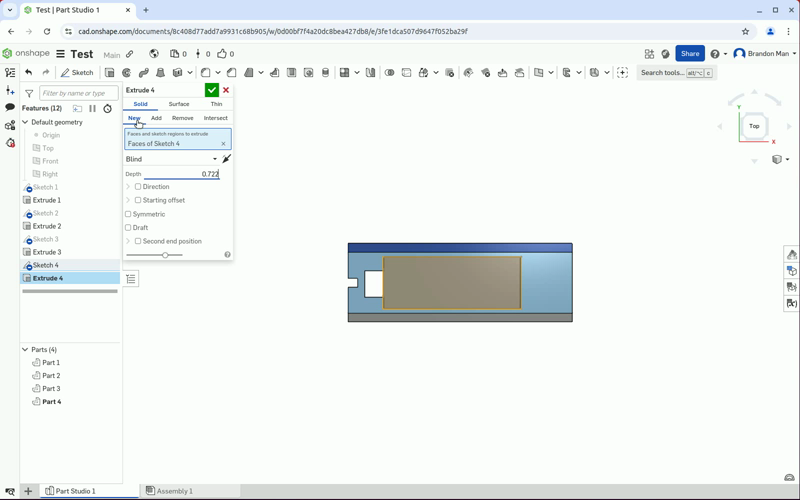
key(enter)
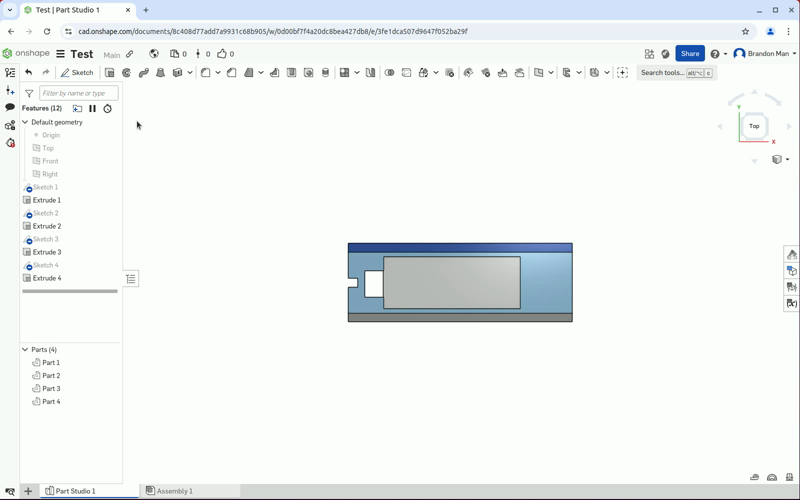
key(shift+h)
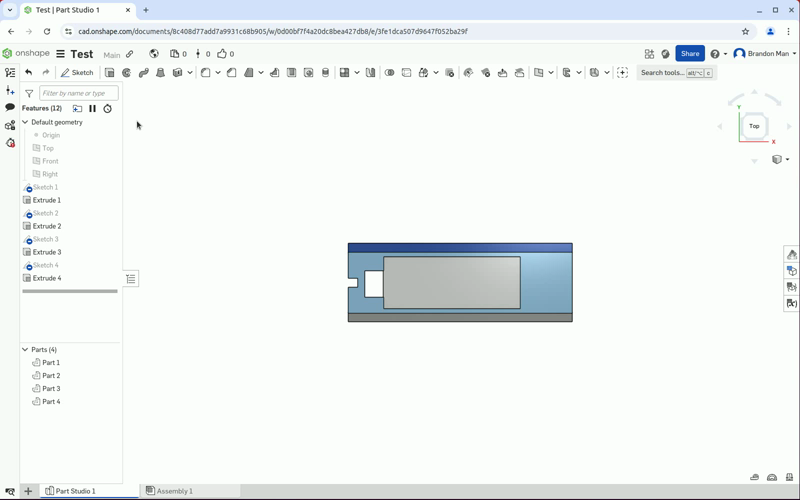
key(shift+h)
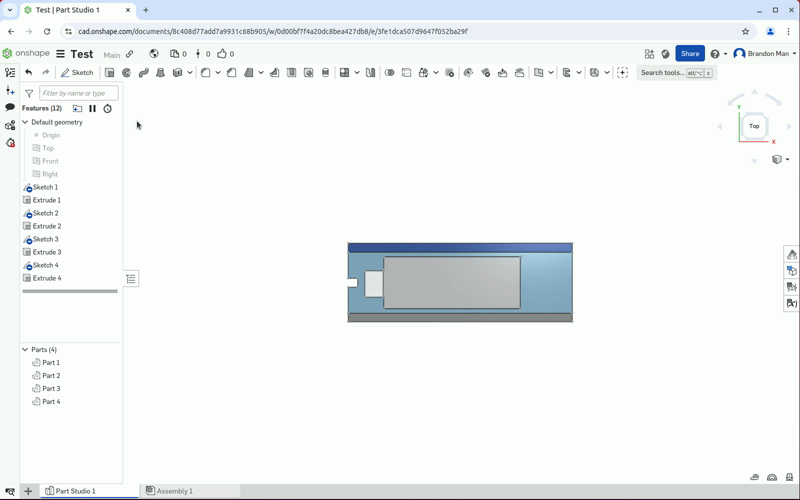
key(shift+7)
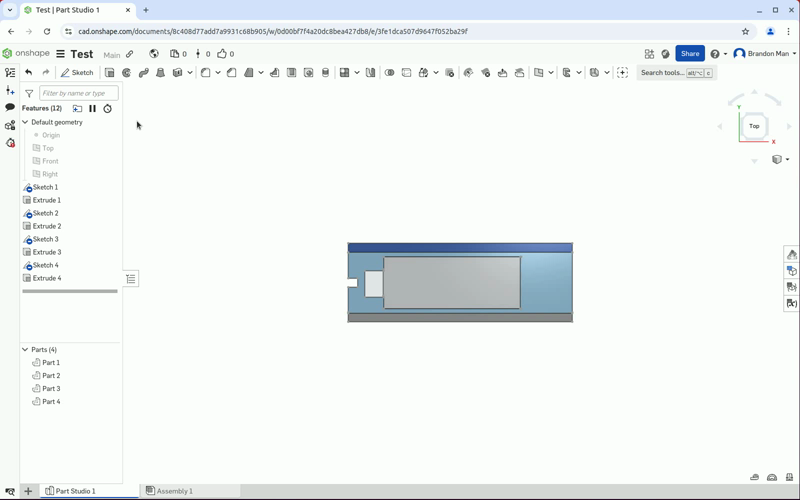
key(up, 3)
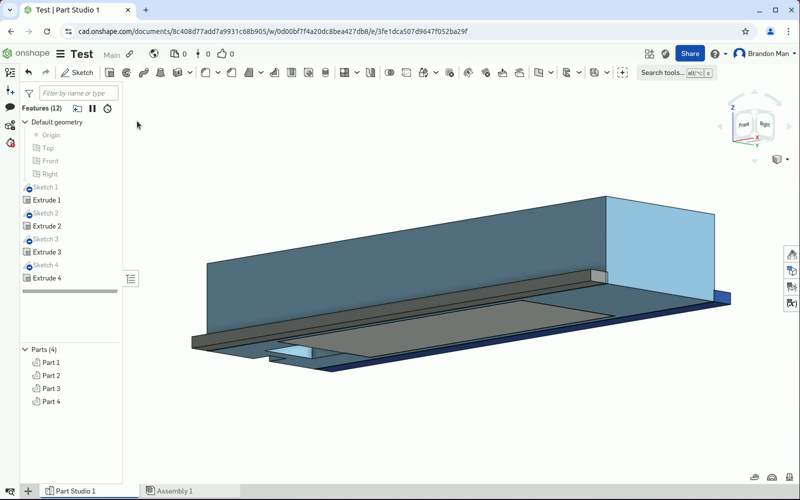
key(left, 3)
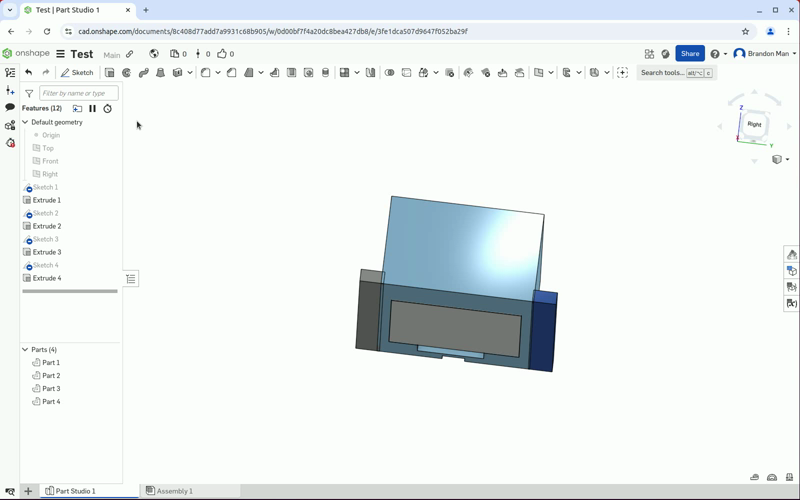
key(right, 3)
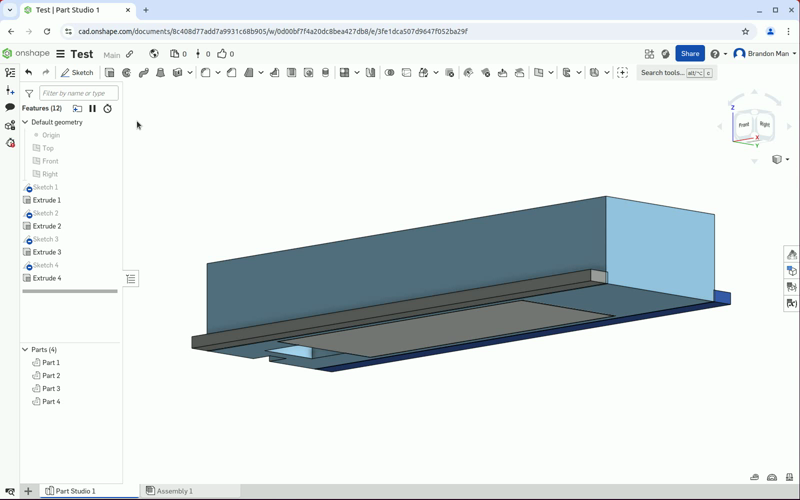
key(down, 3)
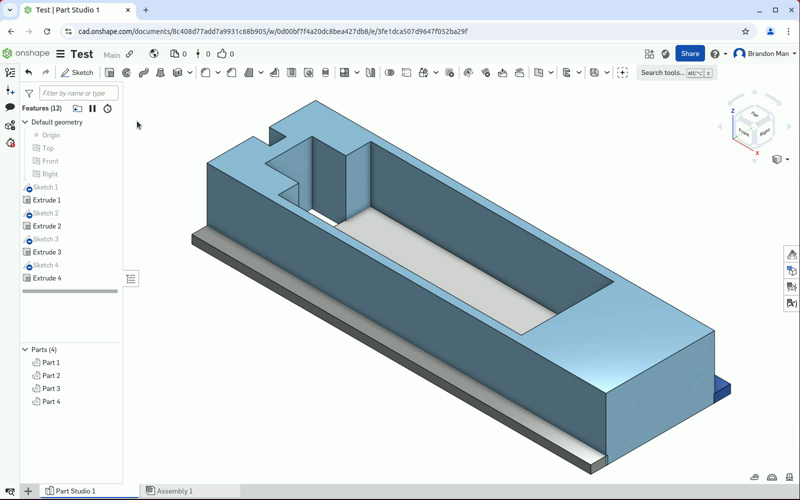
mouse_move(73, 189)
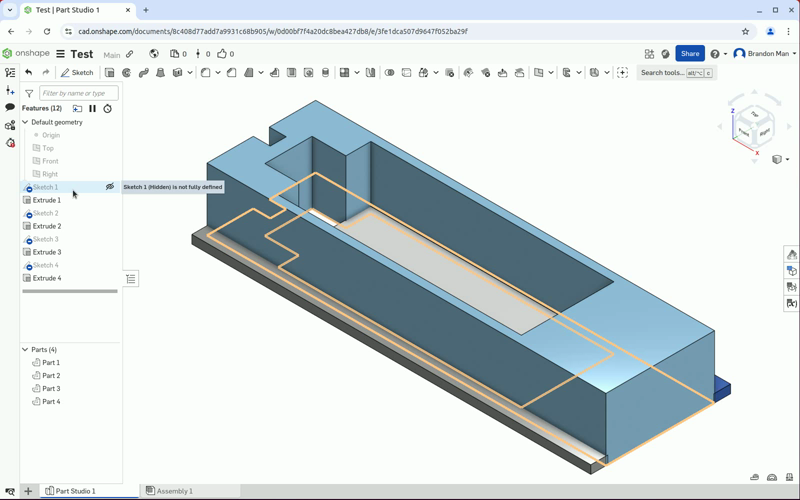
click(73, 189)